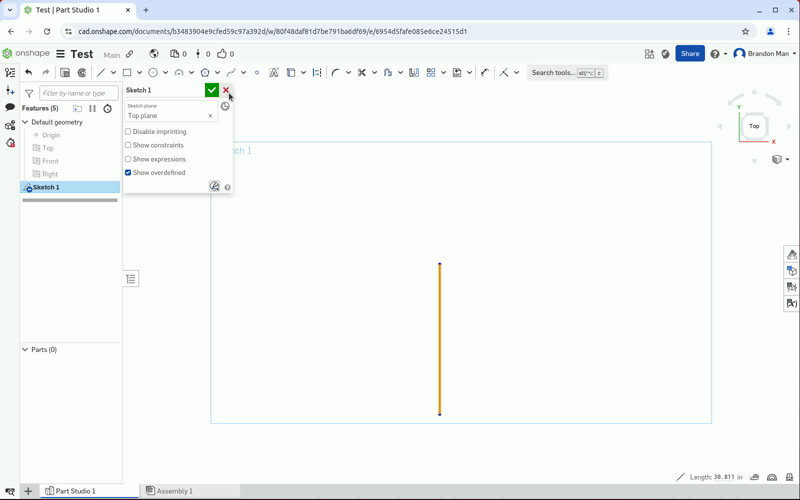
key(shift+h)
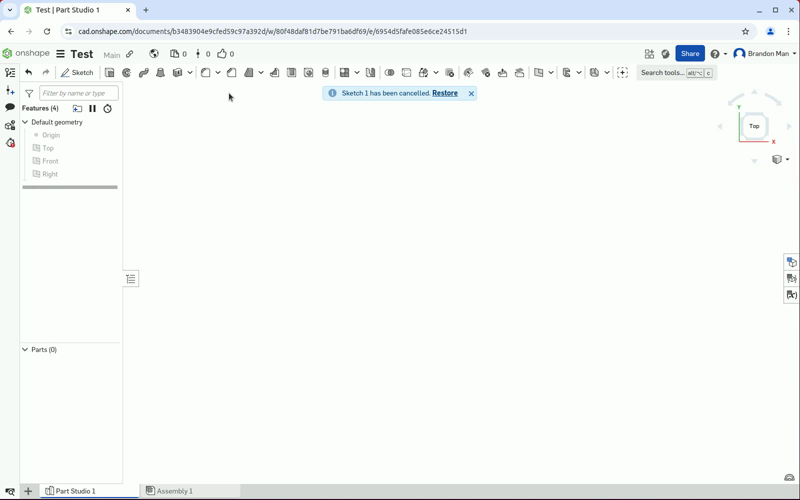
mouse_move(73, 352)
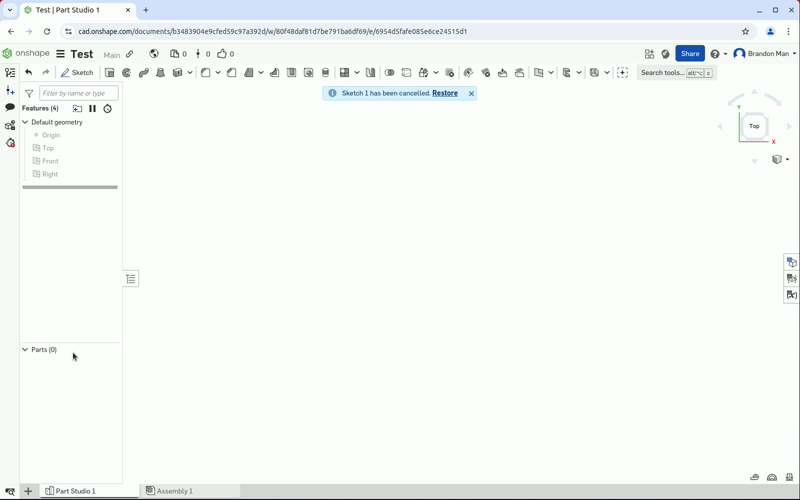
key(y)
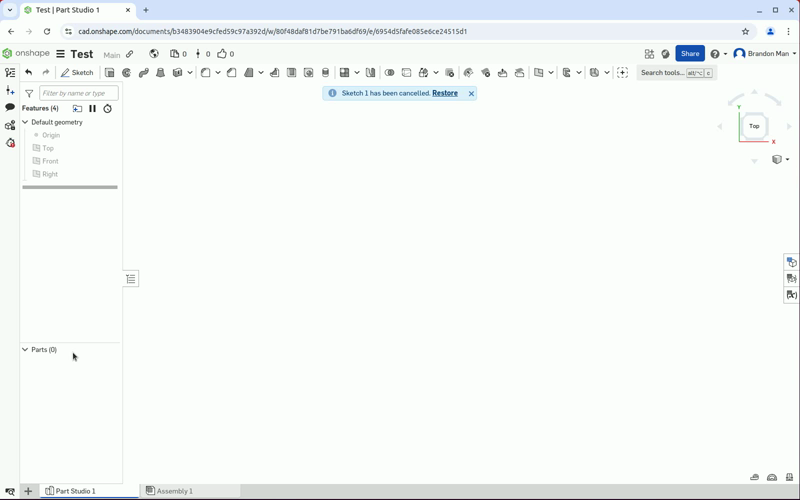
key(shift+p)
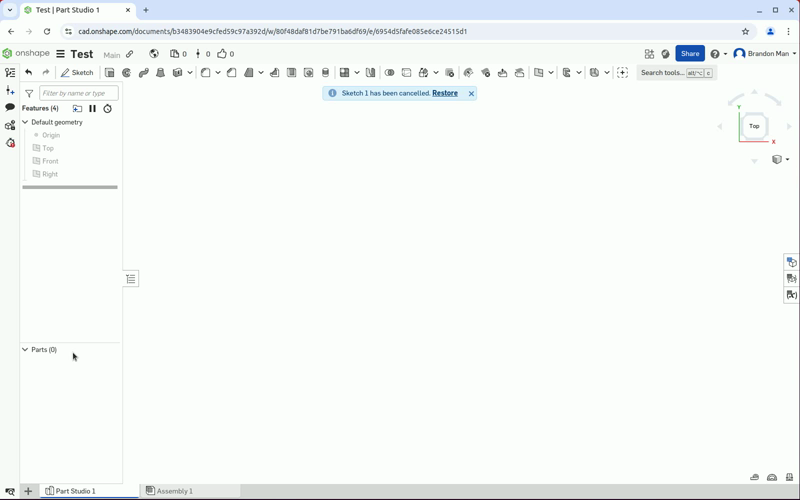
key(space)
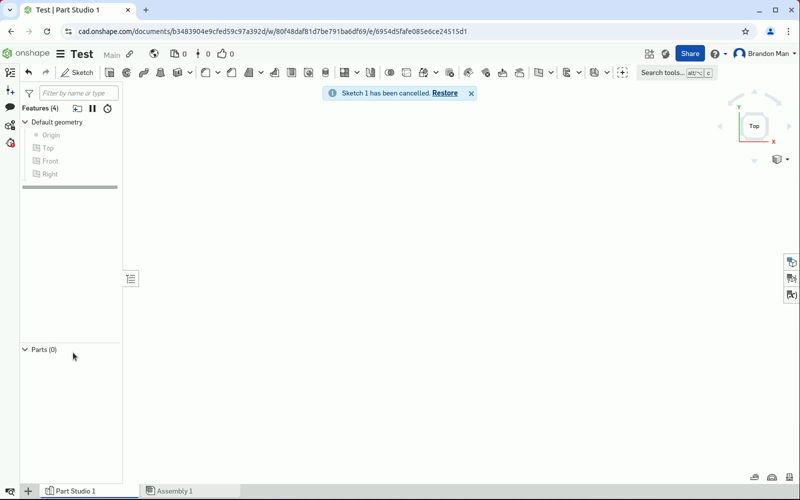
key_down(shift)
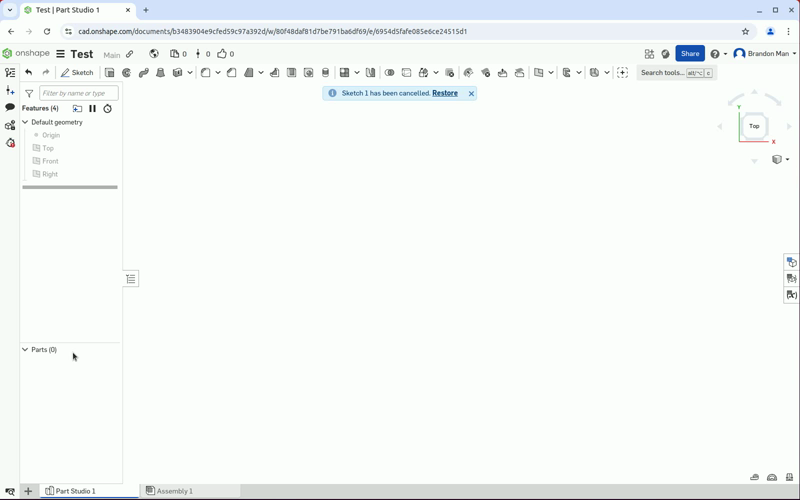
key(up)
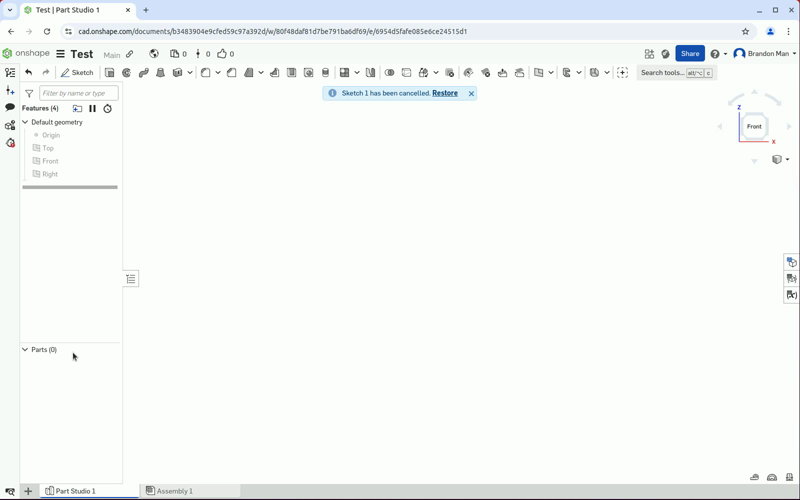
key_up(shift)
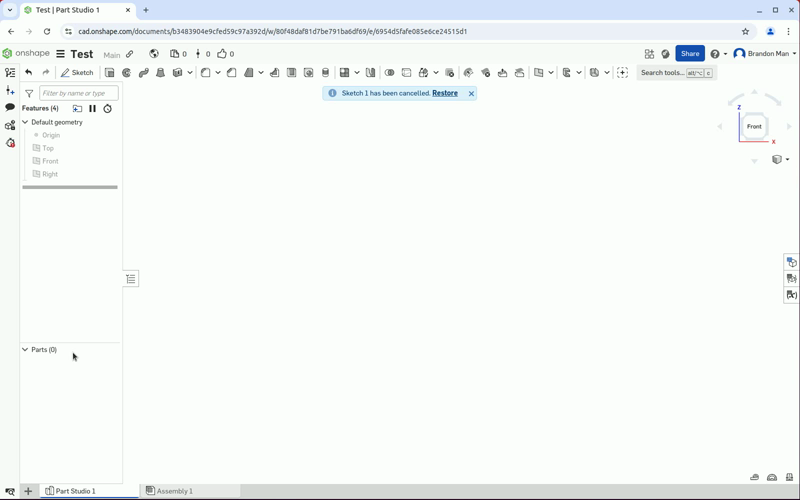
mouse_move(73, 352)
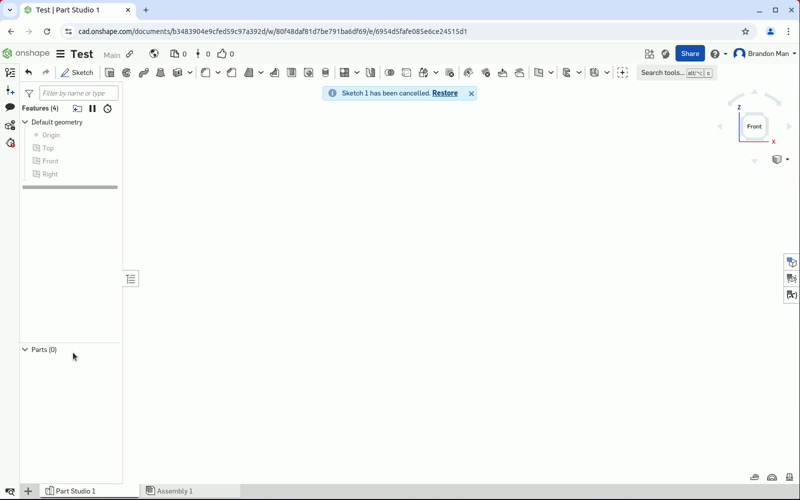
key(shift+y)
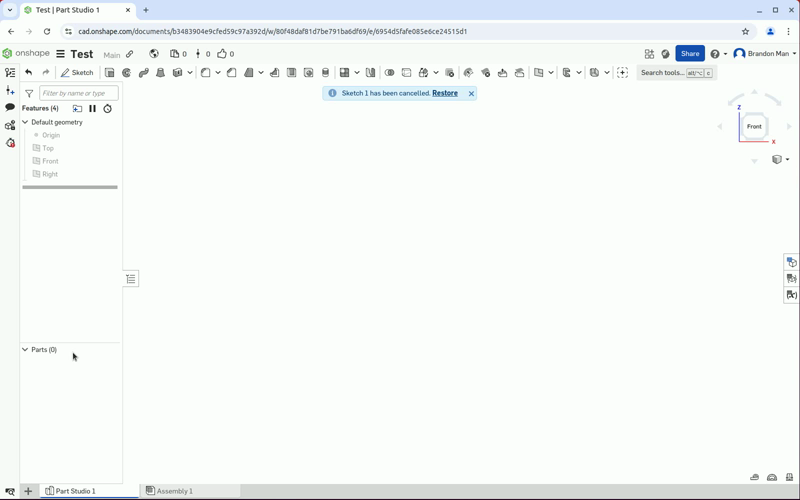
key(shift+s)
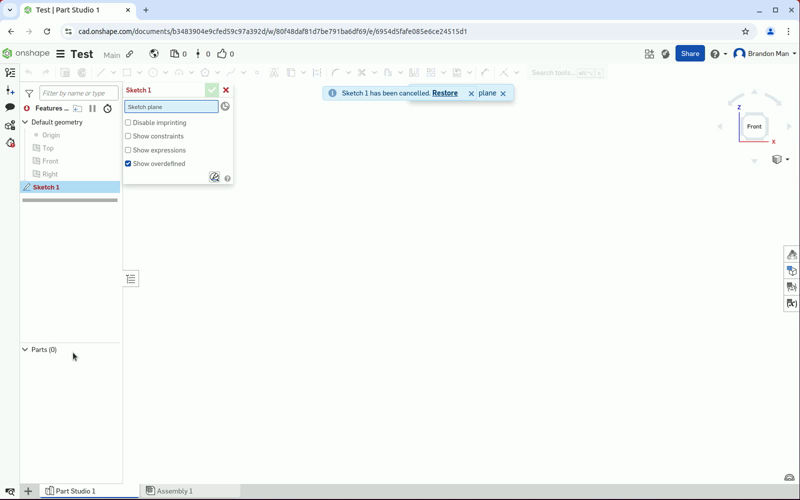
mouse_move(73, 163)
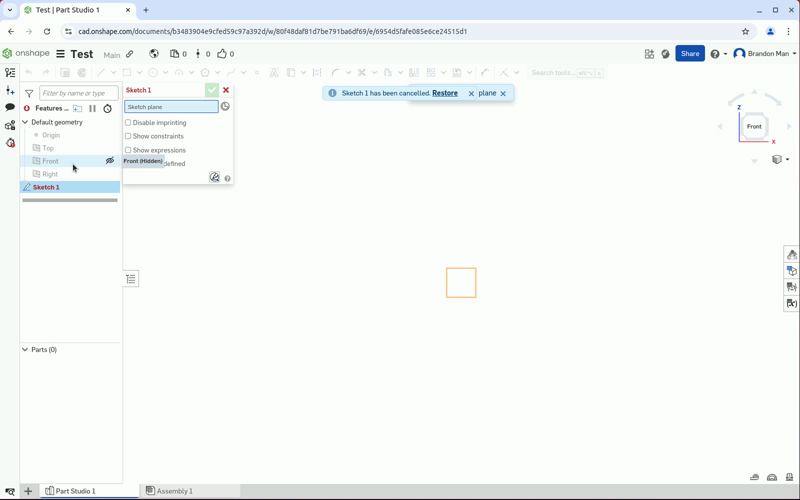
click(73, 163)
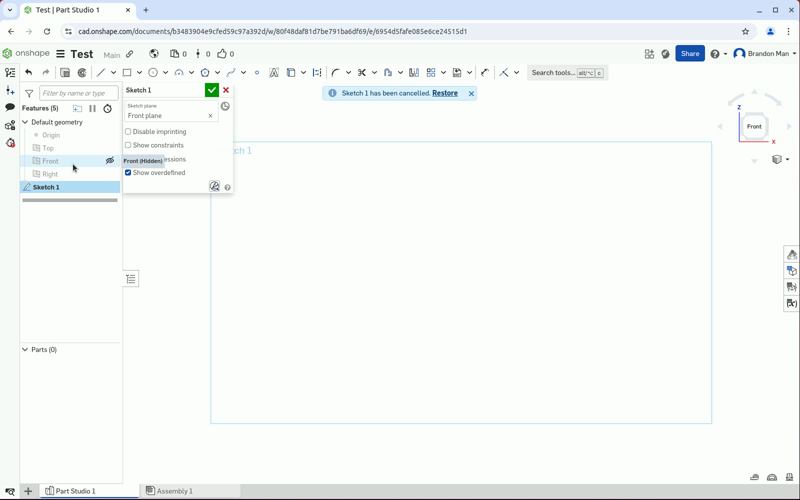
mouse_move(73, 352)
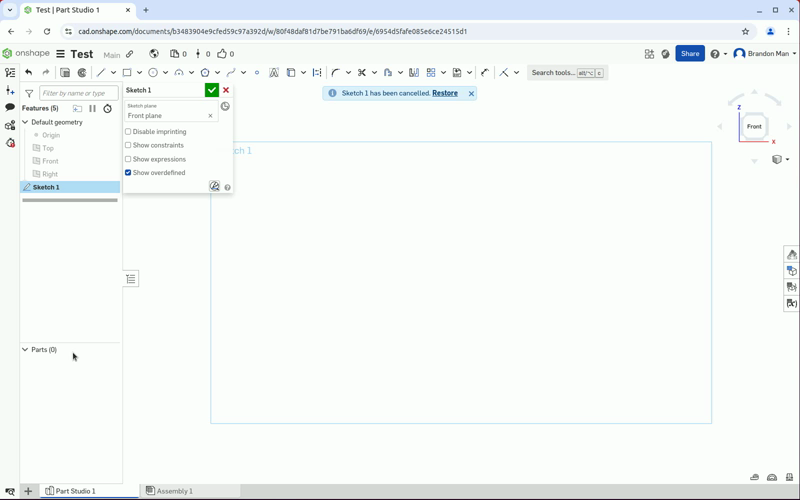
key(y)
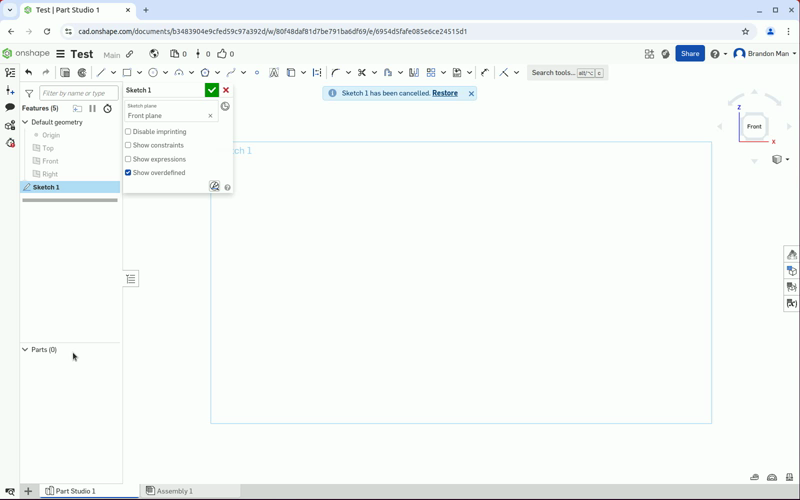
key(l)
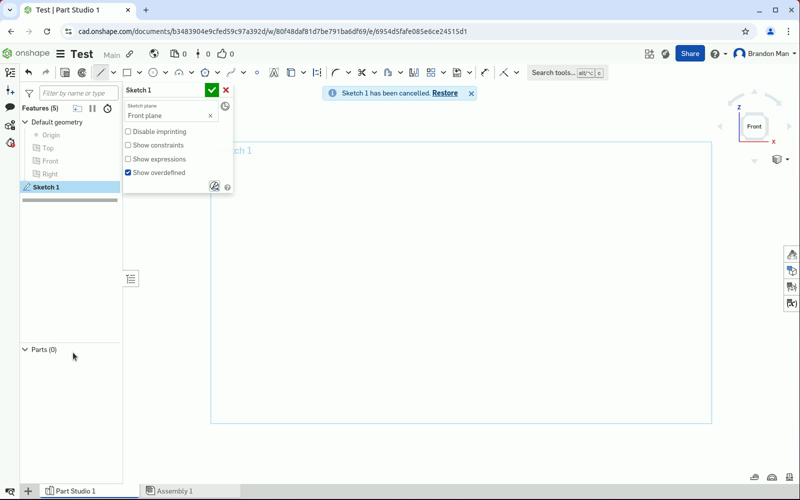
key_down(shift)
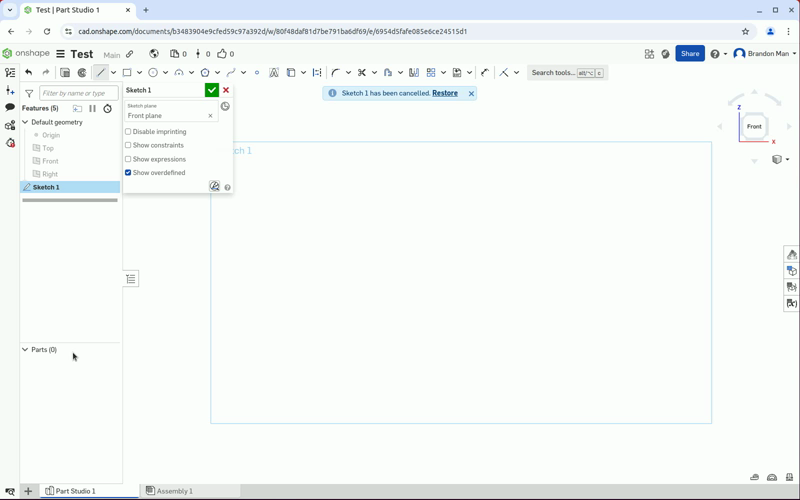
mouse_move(460, 282)
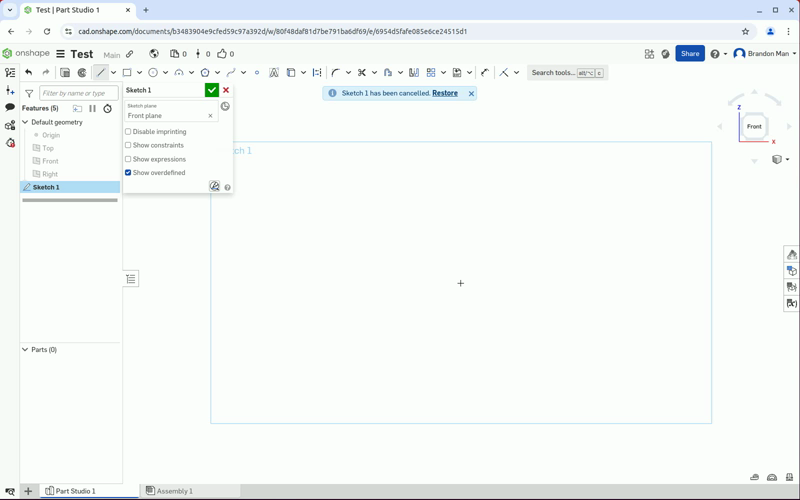
click(460, 282)
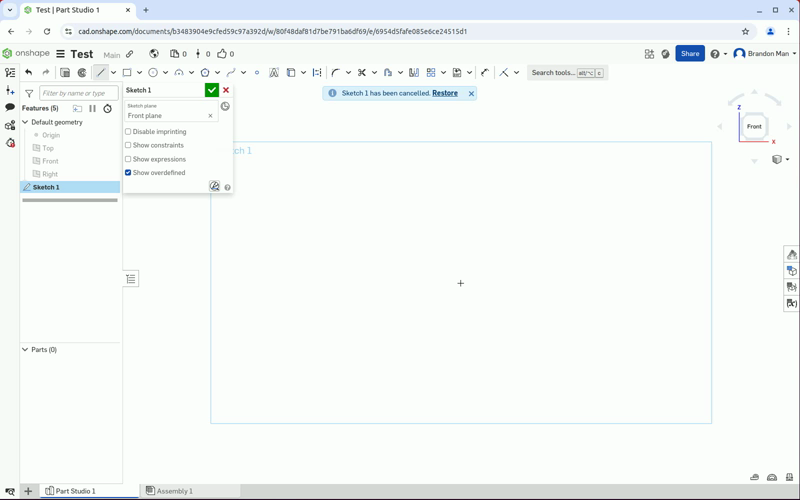
key_up(shift)
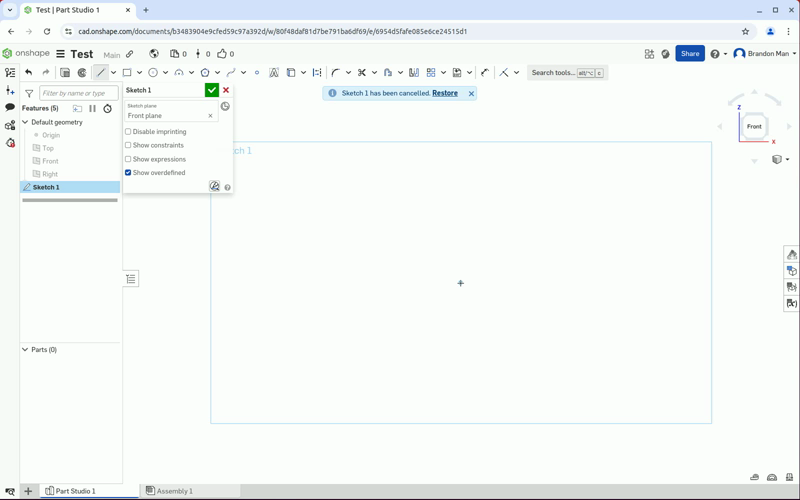
key_down(shift)
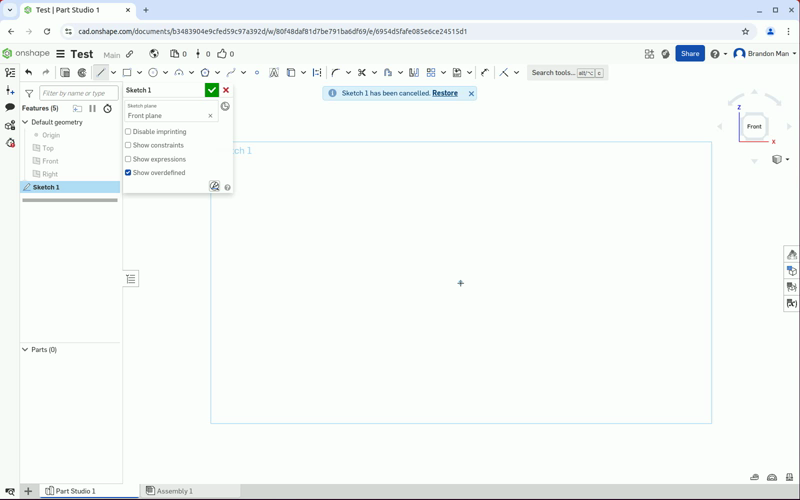
mouse_move(490, 282)
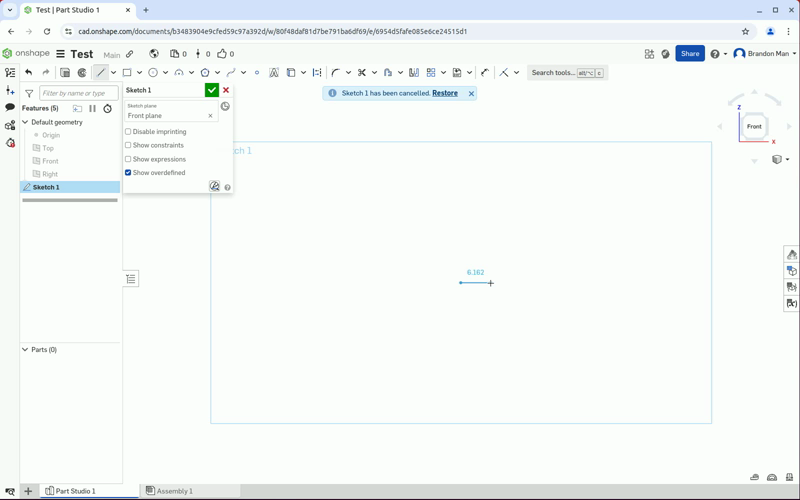
mouse_move(498, 282)
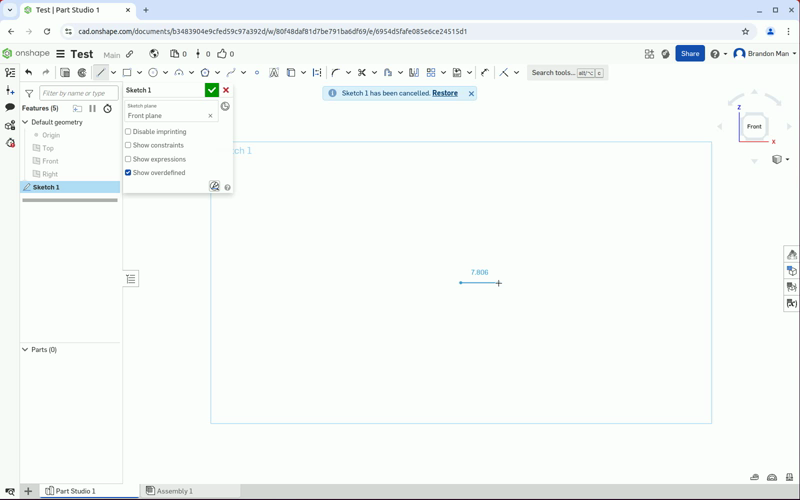
click(498, 282)
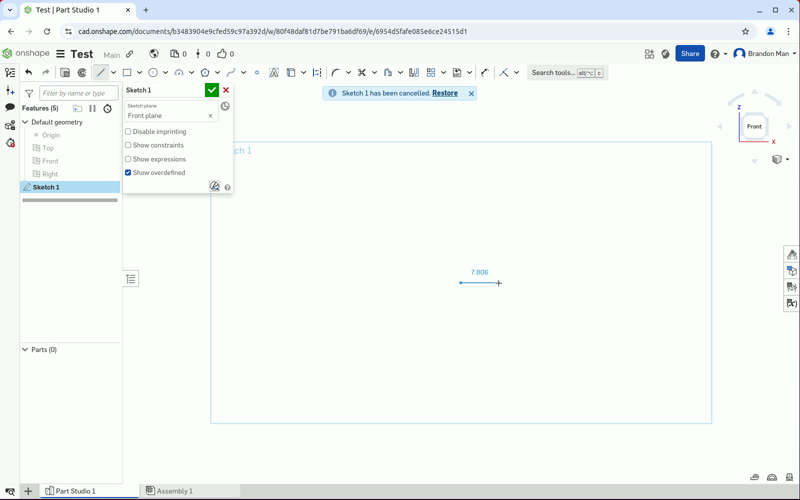
key_up(shift)
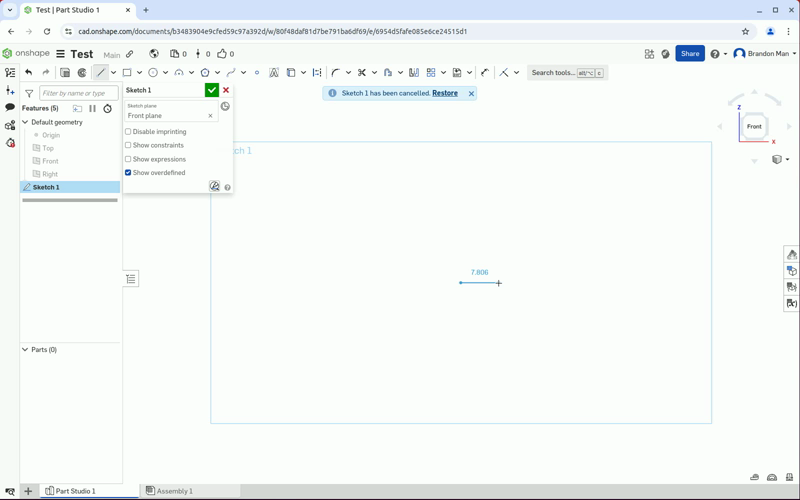
key_down(shift)
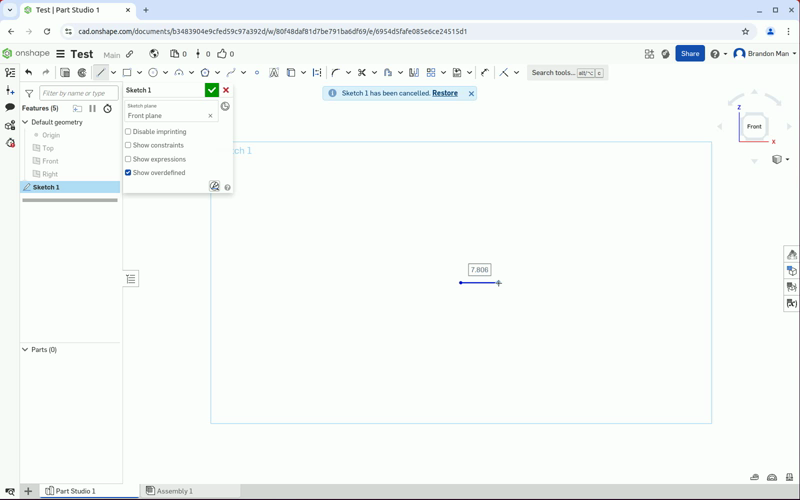
mouse_move(528, 282)
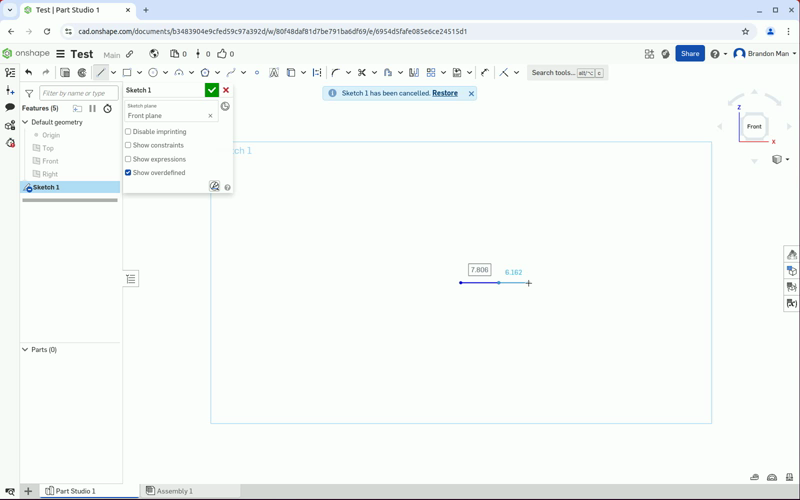
mouse_move(509, 271)
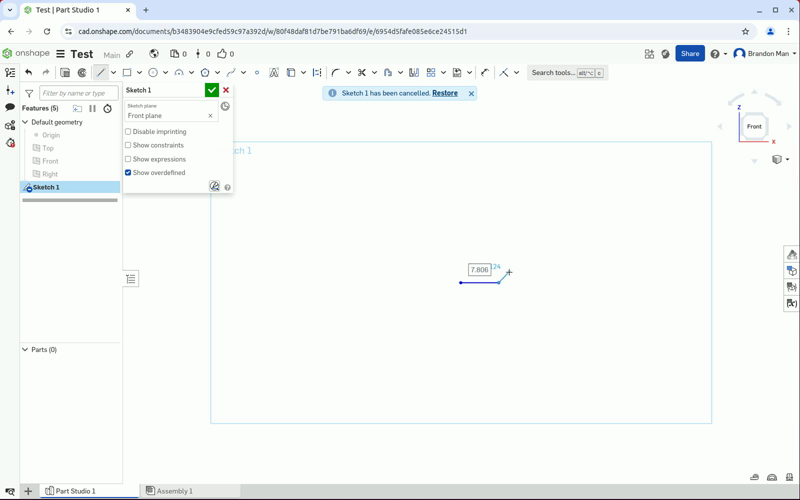
click(509, 271)
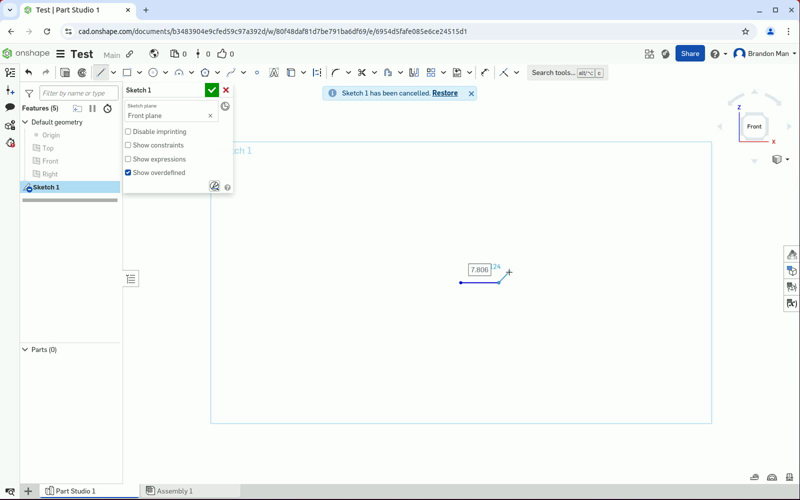
key_up(shift)
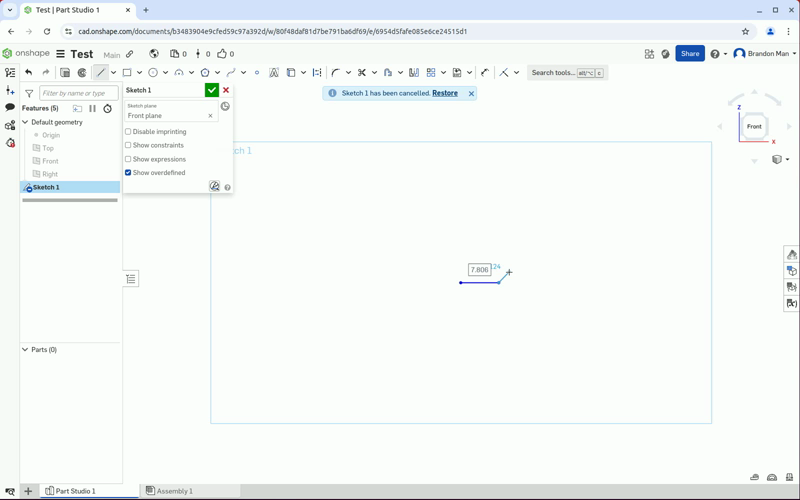
key(esc)
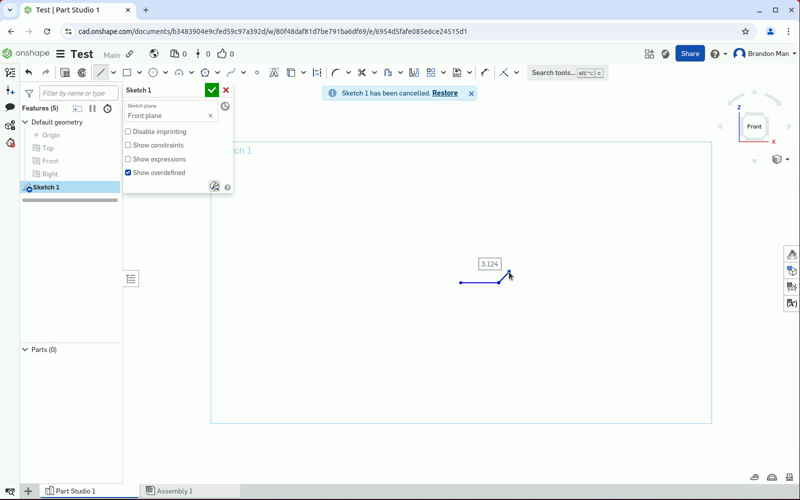
key(a)
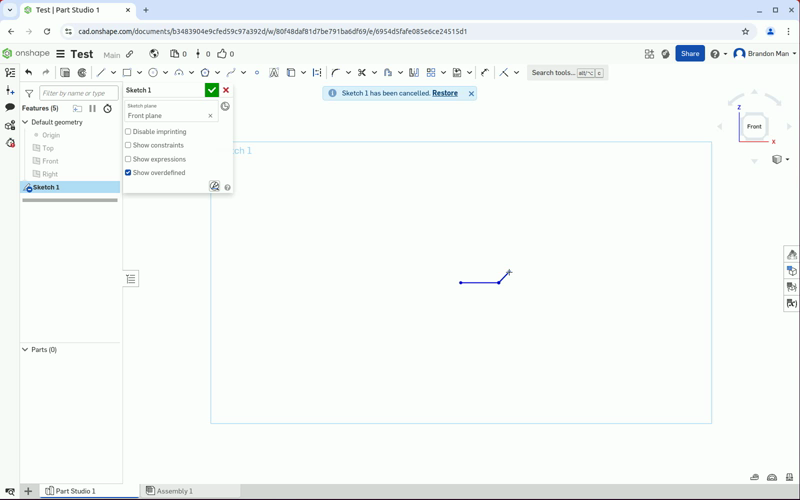
mouse_move(509, 271)
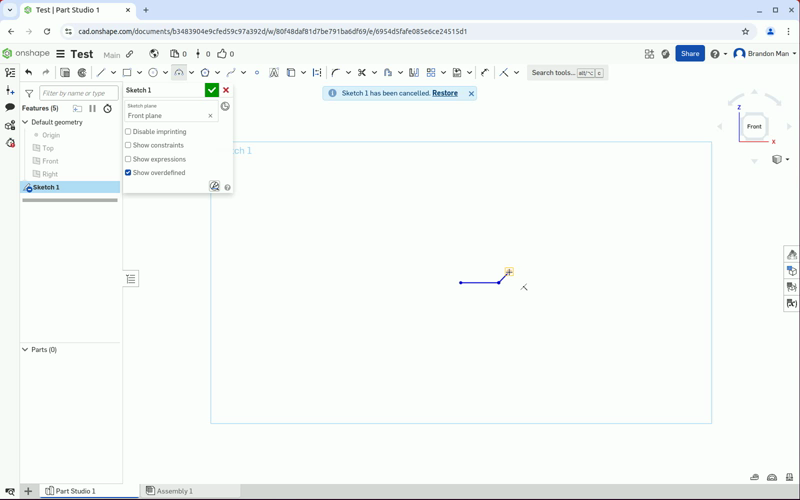
click(509, 271)
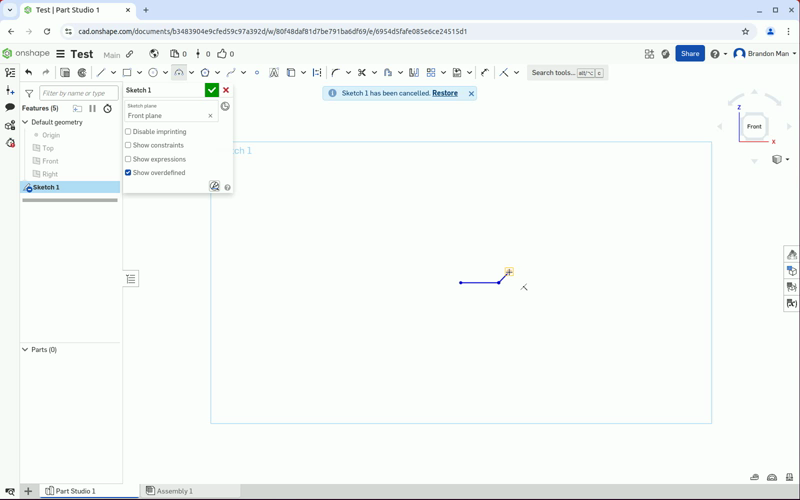
key_down(shift)
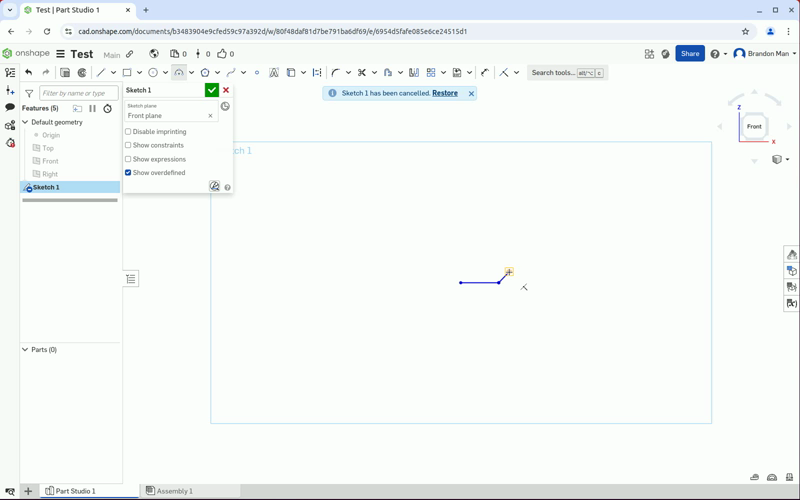
mouse_move(525, 255)
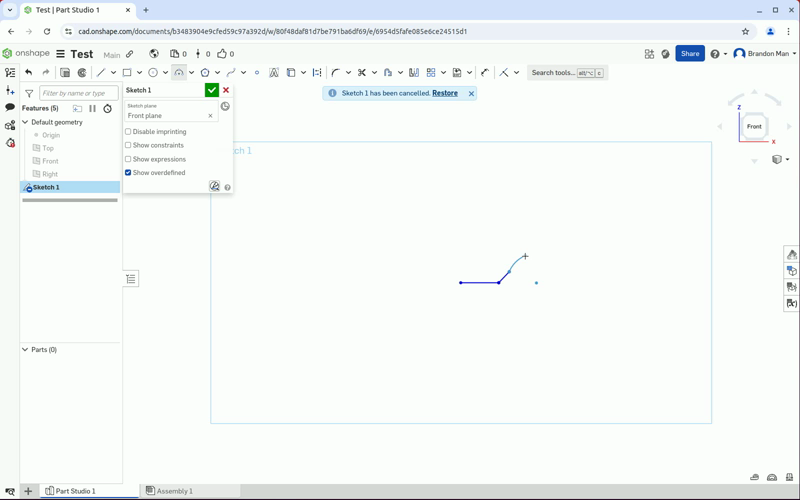
click(525, 255)
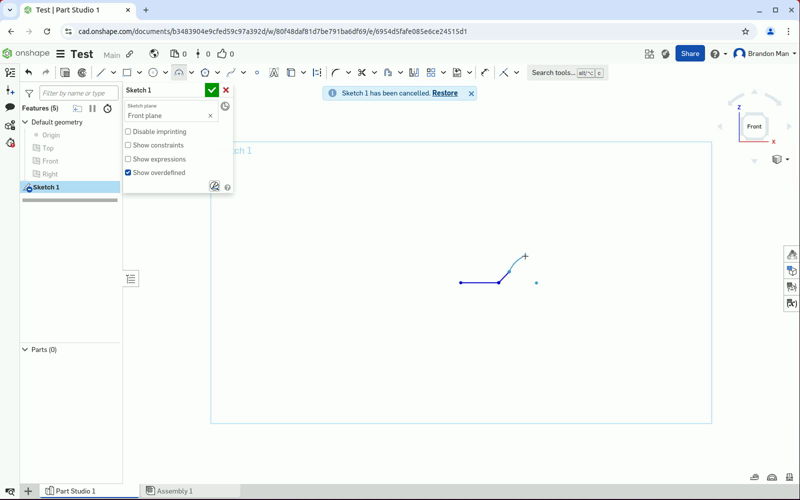
mouse_move(508, 255)
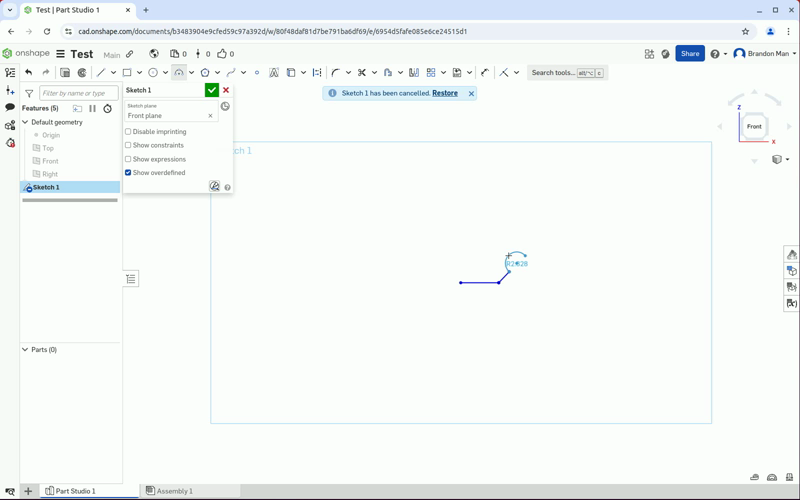
click(508, 255)
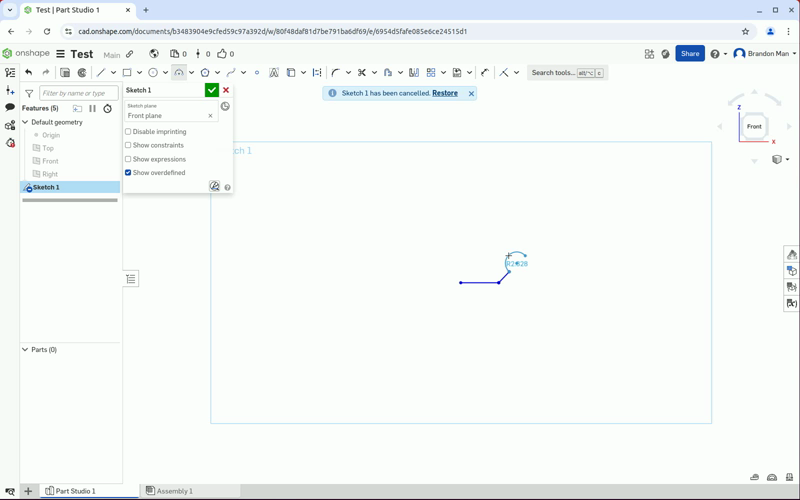
key_up(shift)
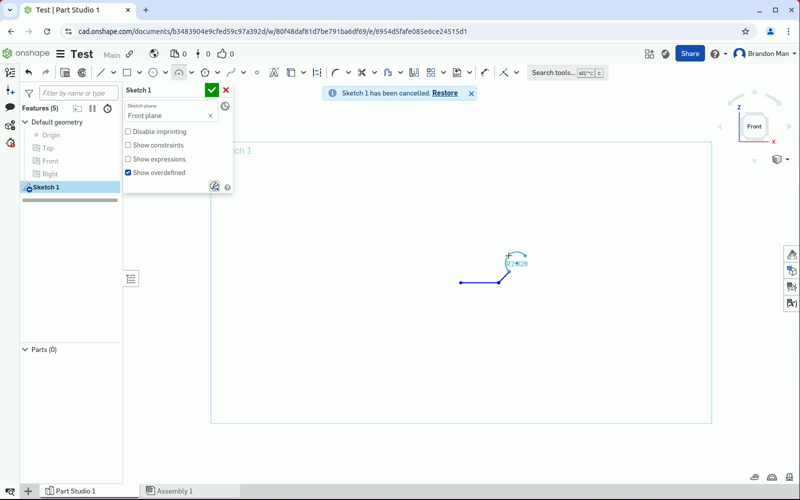
key(esc)
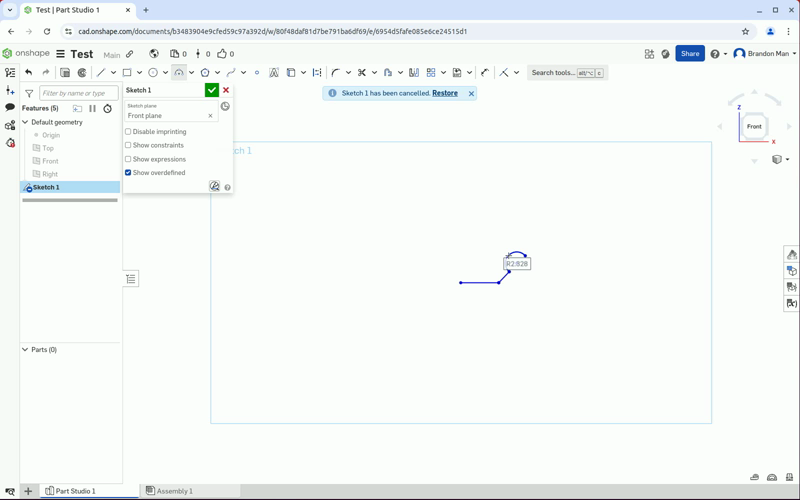
key(l)
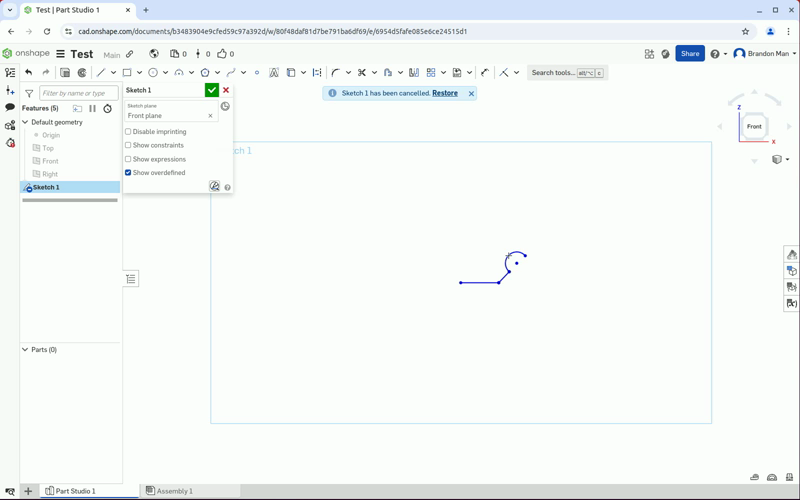
mouse_move(525, 255)
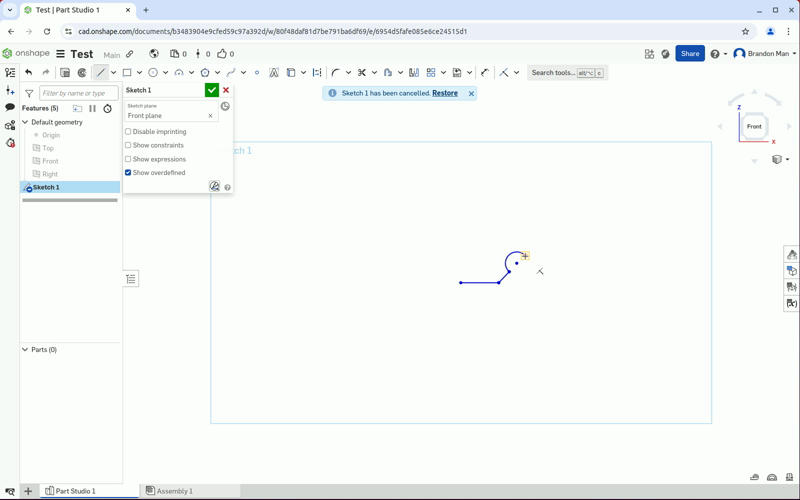
click(525, 255)
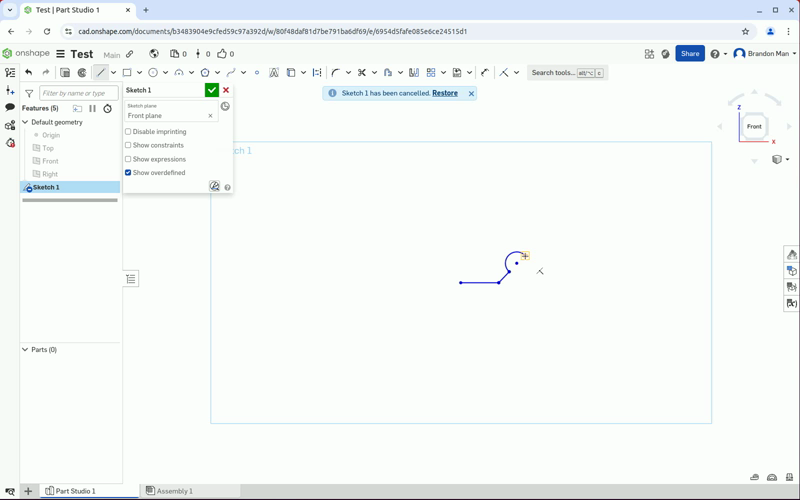
key_down(shift)
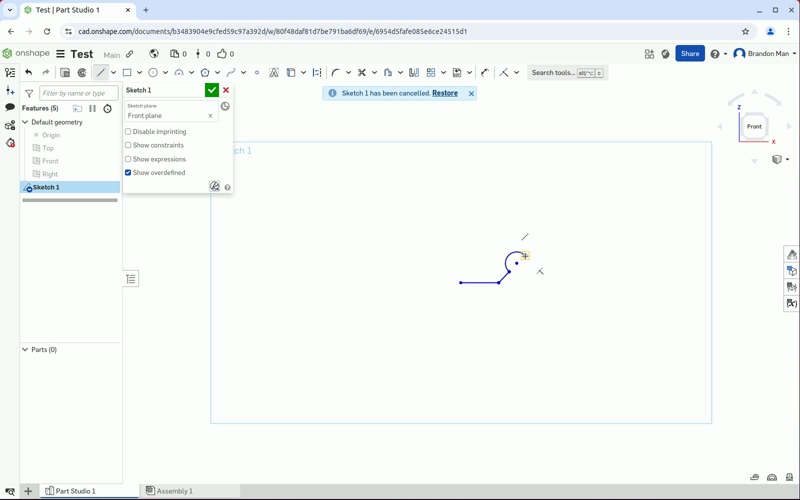
mouse_move(555, 255)
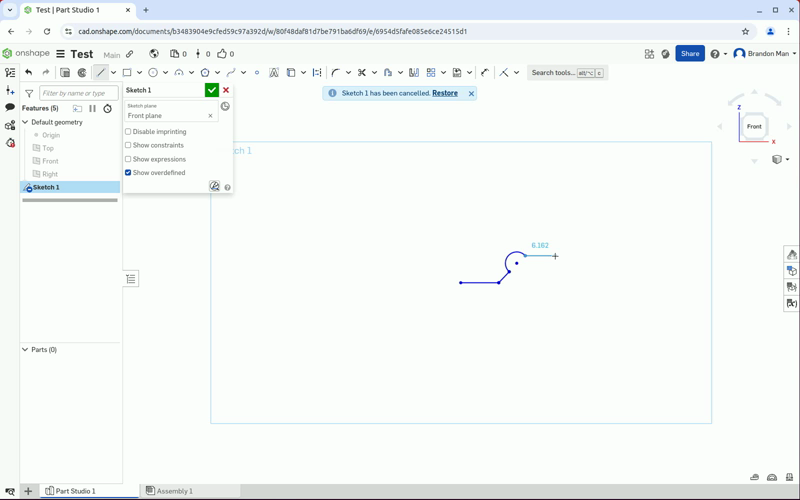
mouse_move(536, 244)
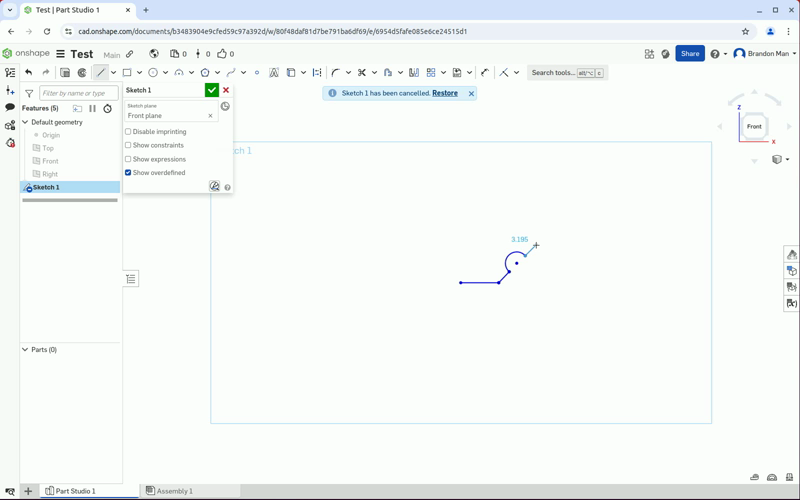
click(536, 244)
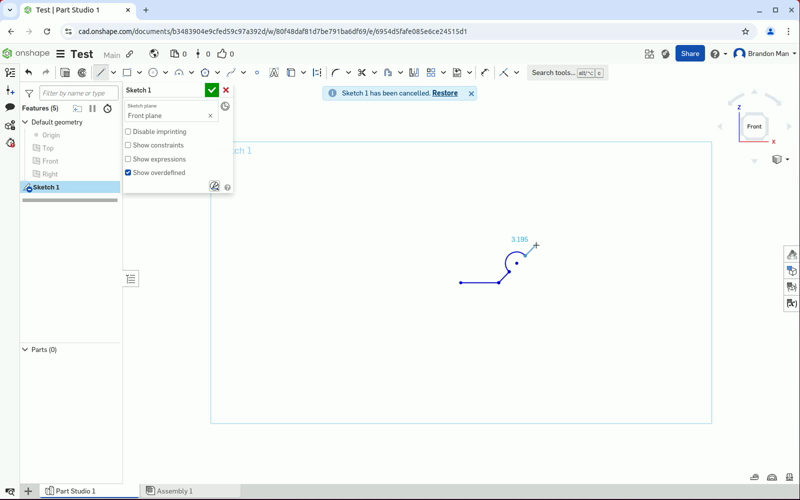
key_up(shift)
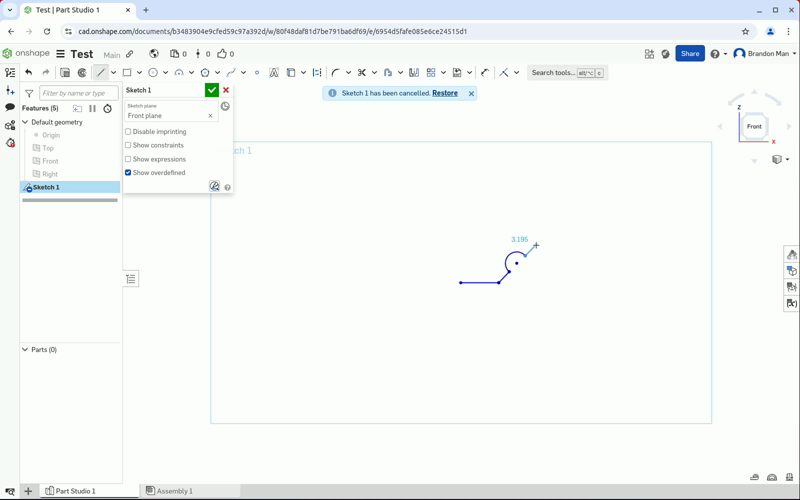
key_down(shift)
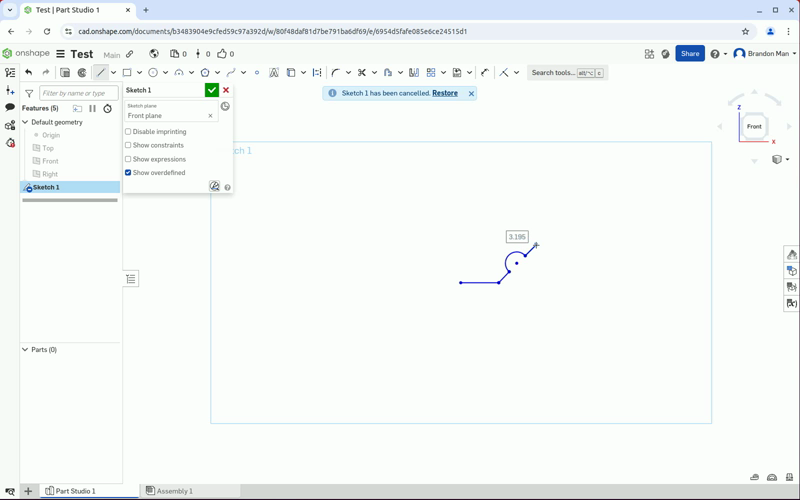
mouse_move(566, 244)
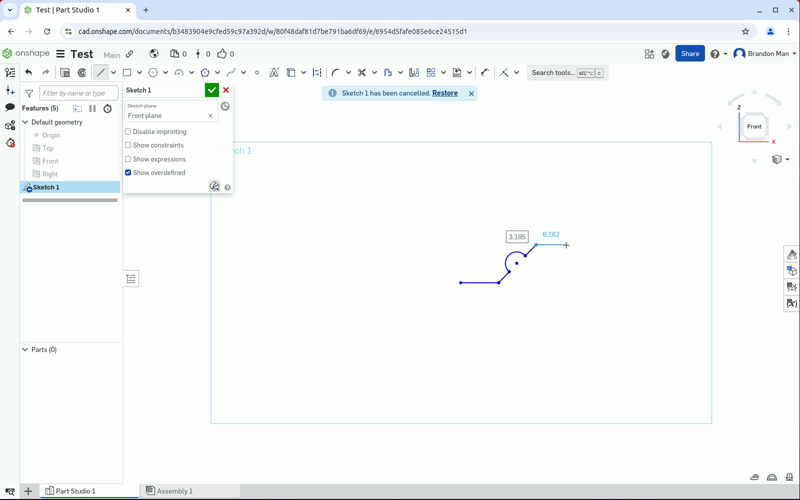
mouse_move(536, 207)
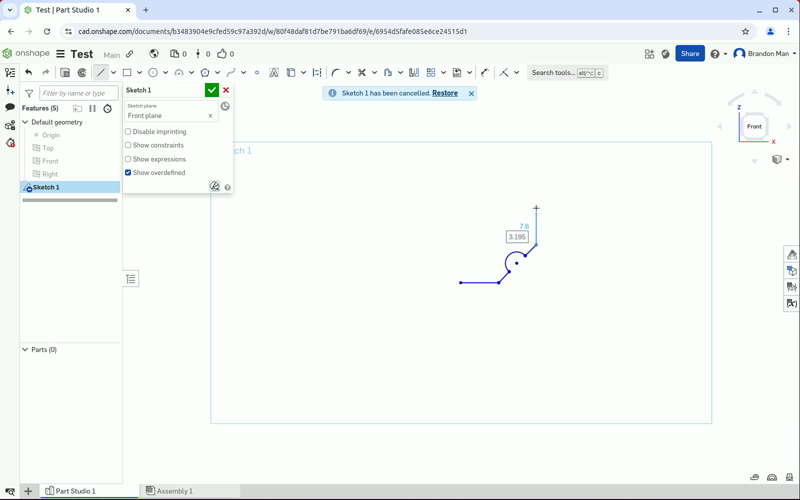
click(536, 207)
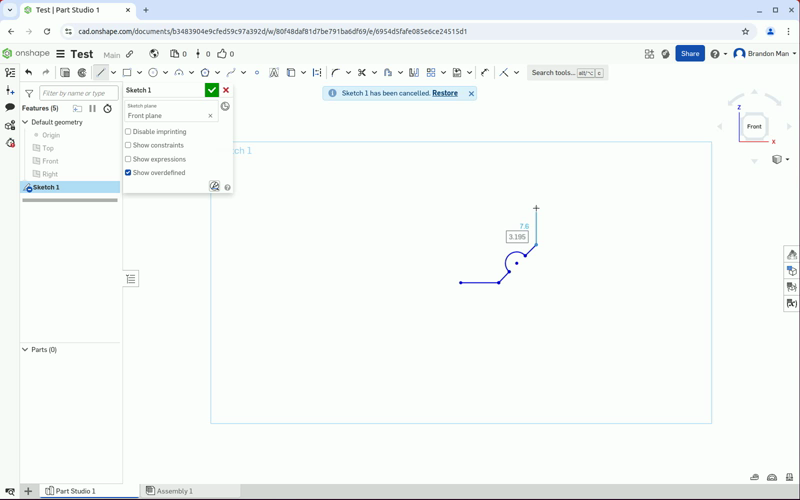
key_up(shift)
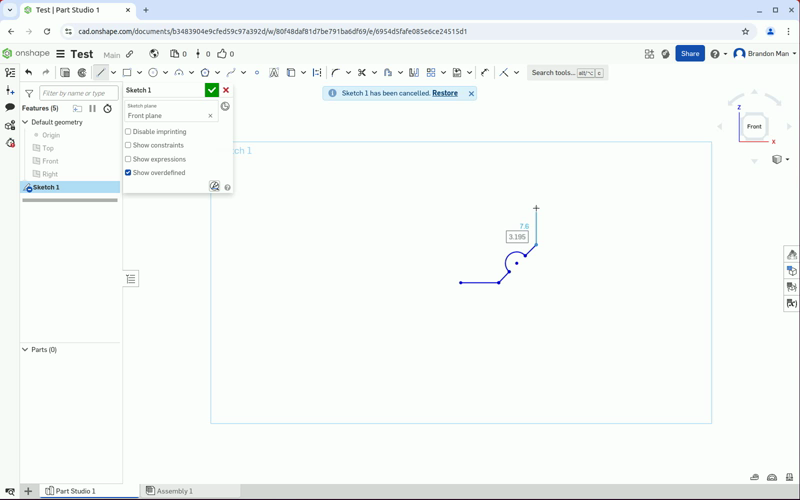
key_down(shift)
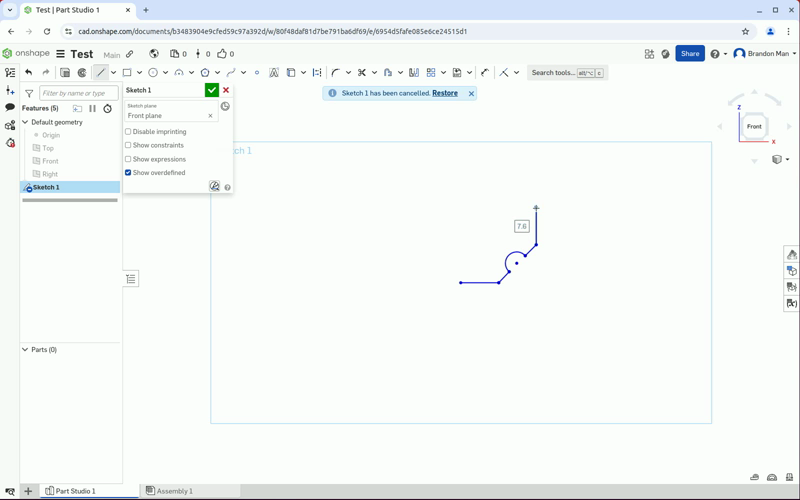
mouse_move(460, 207)
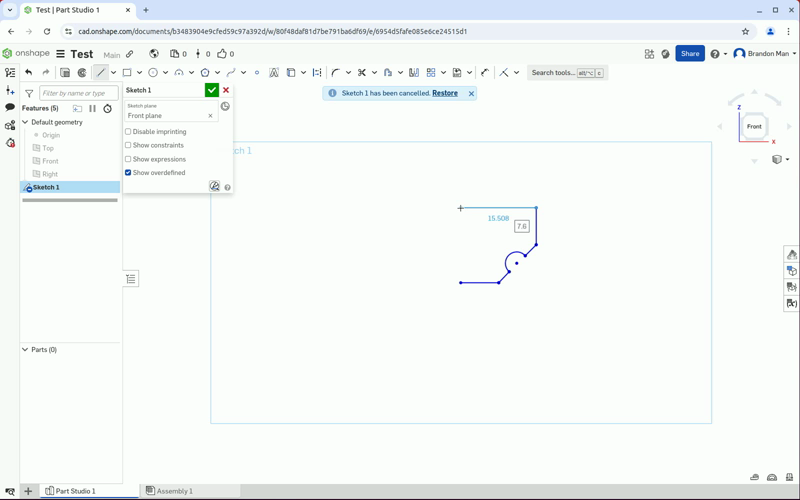
click(460, 207)
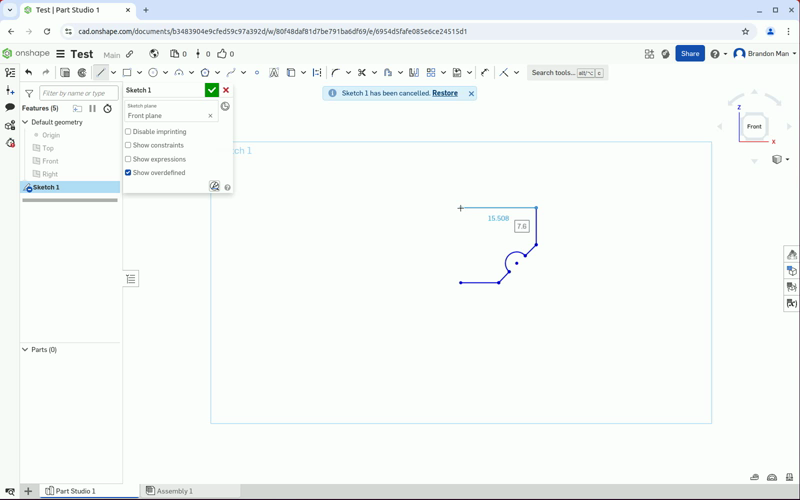
key_up(shift)
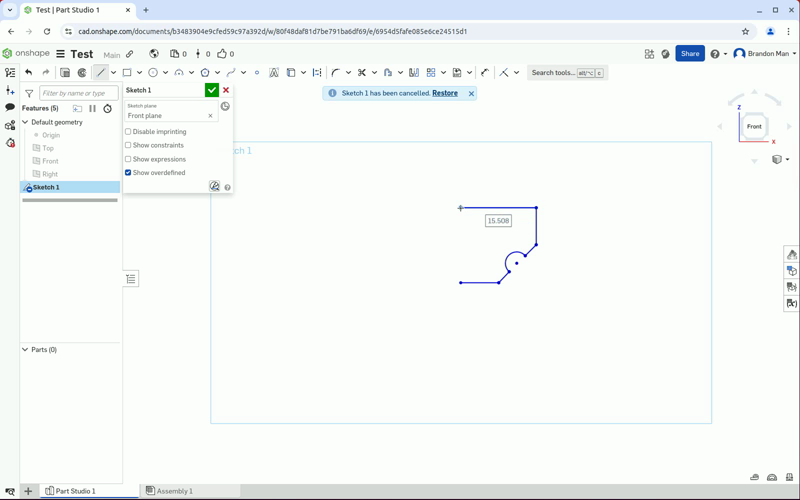
key_down(shift)
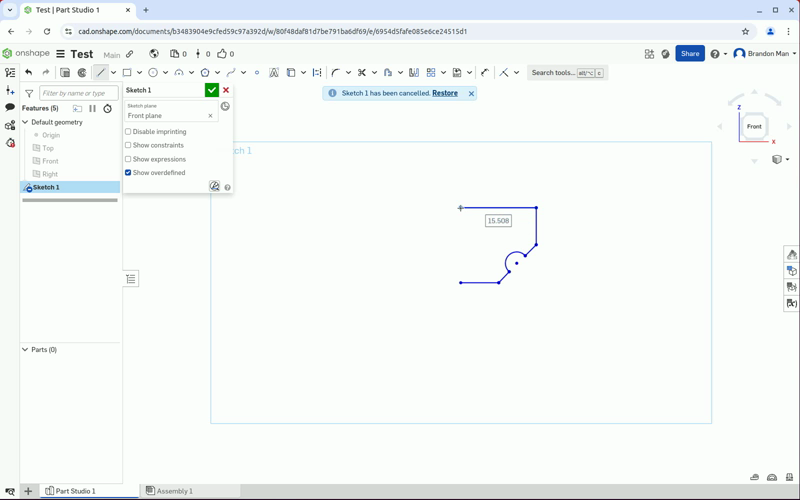
mouse_move(490, 207)
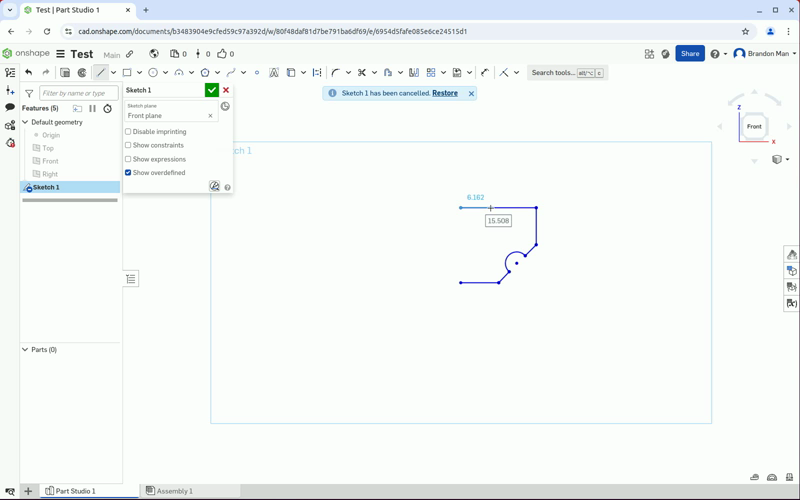
mouse_move(498, 244)
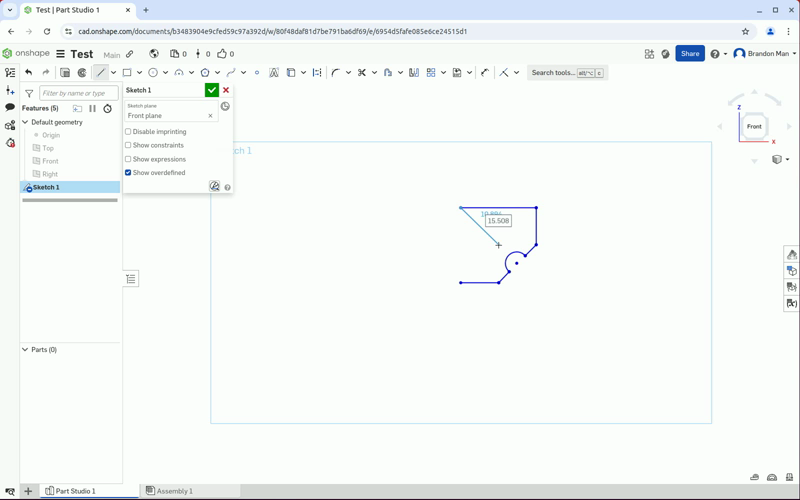
click(498, 244)
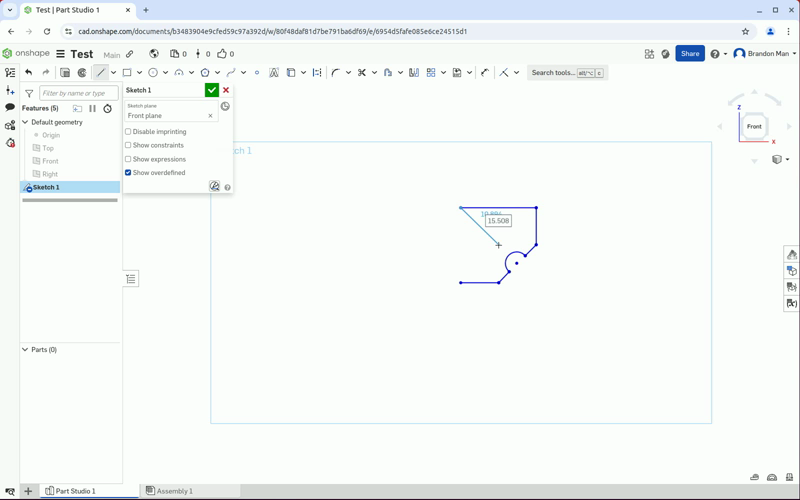
key_up(shift)
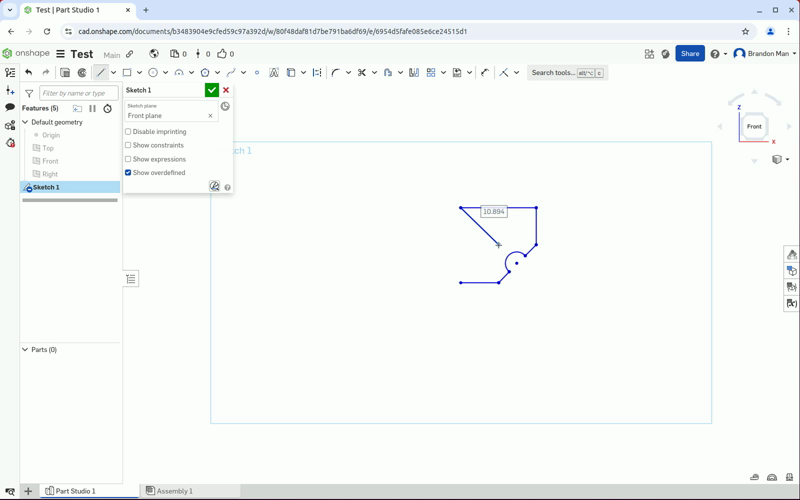
mouse_move(528, 244)
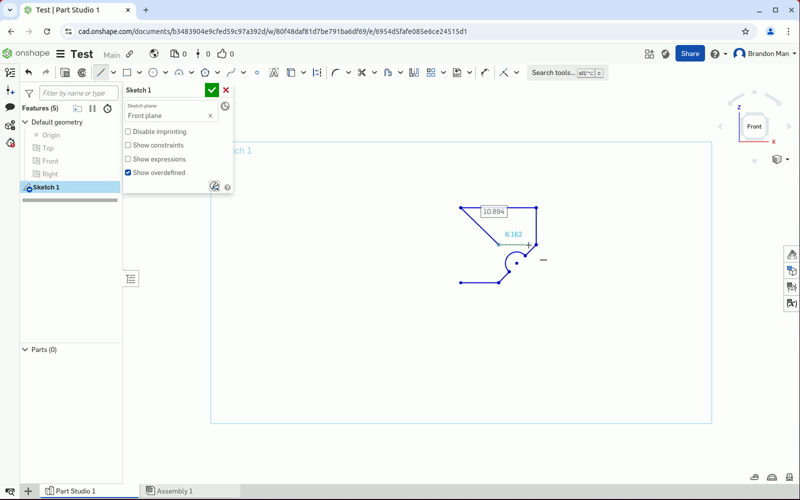
key_down(shift)
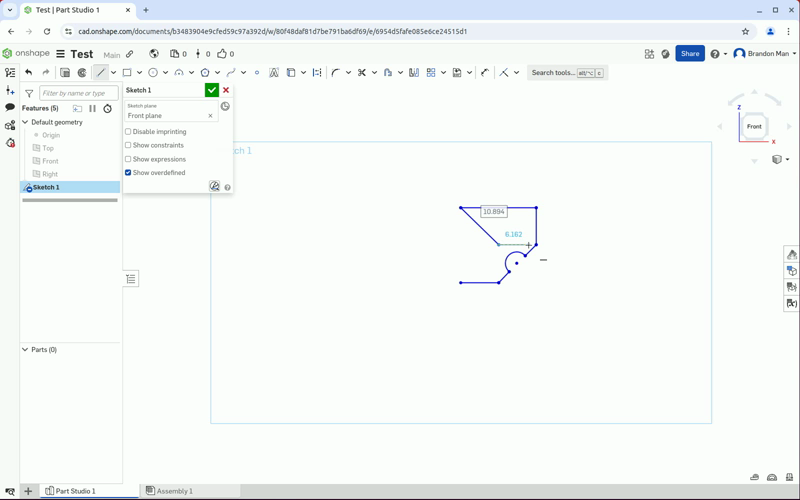
mouse_move(460, 282)
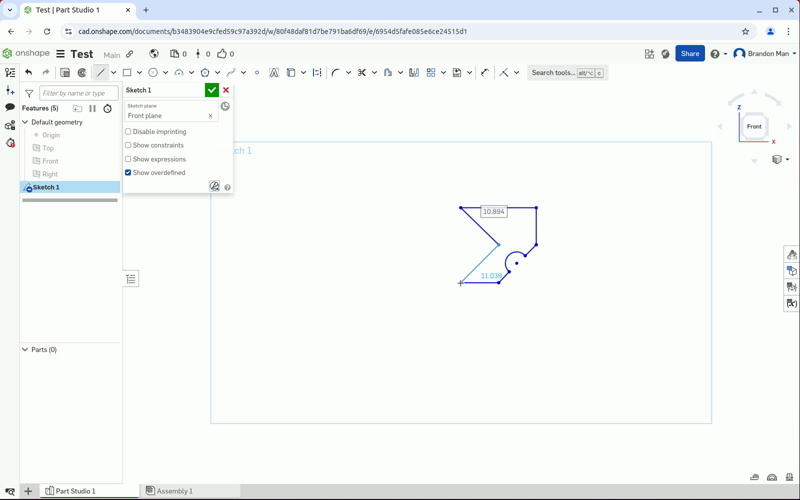
key_up(shift)
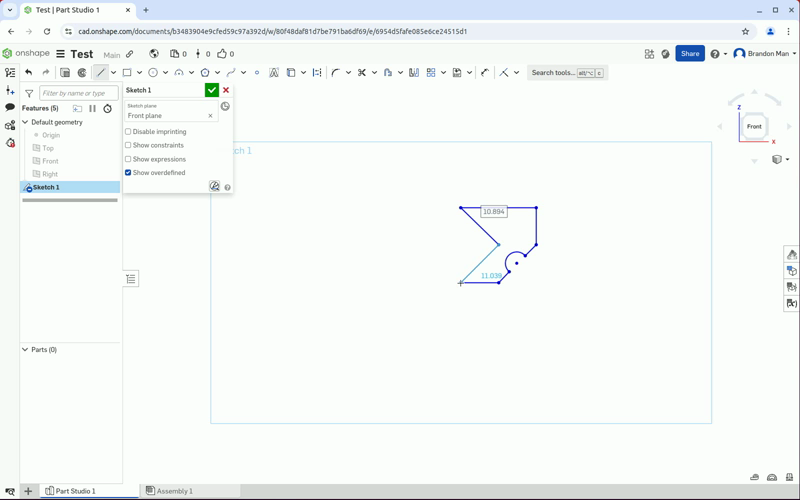
click(460, 282)
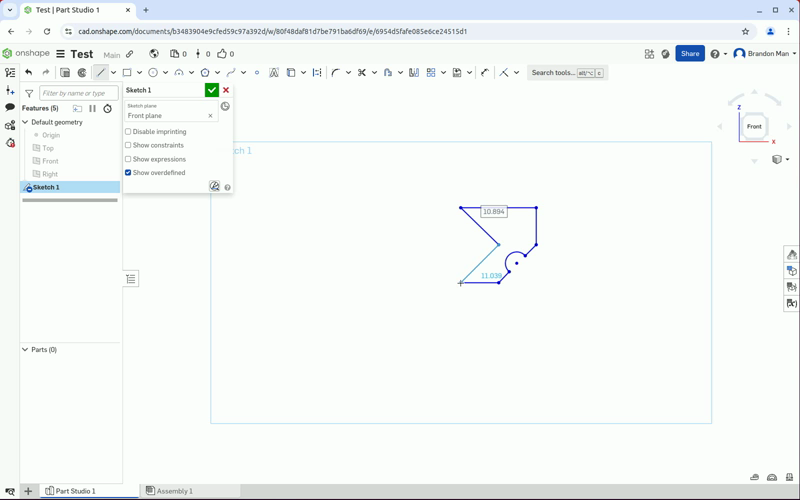
key(esc)
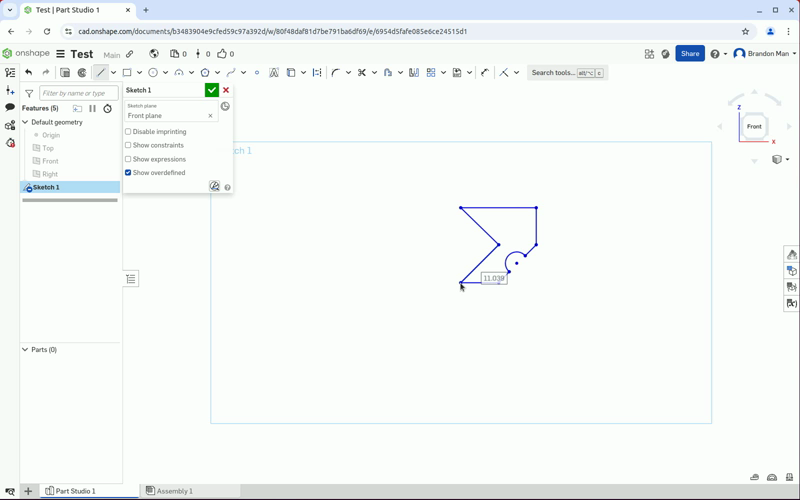
mouse_move(480, 273)
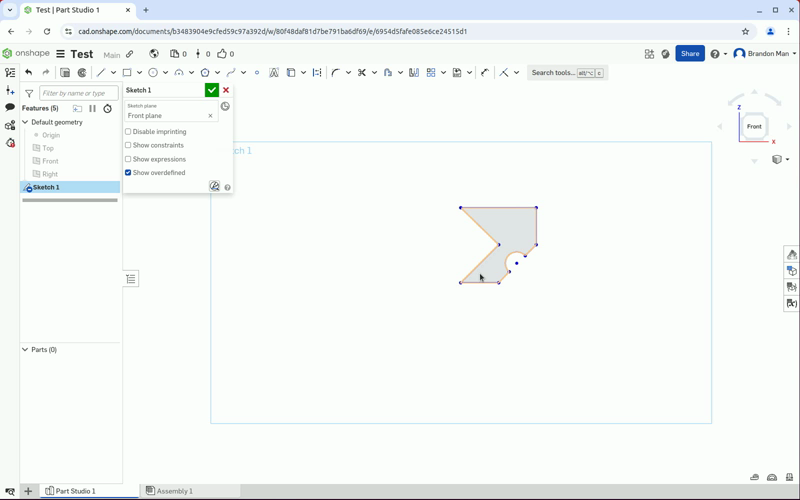
click(480, 273)
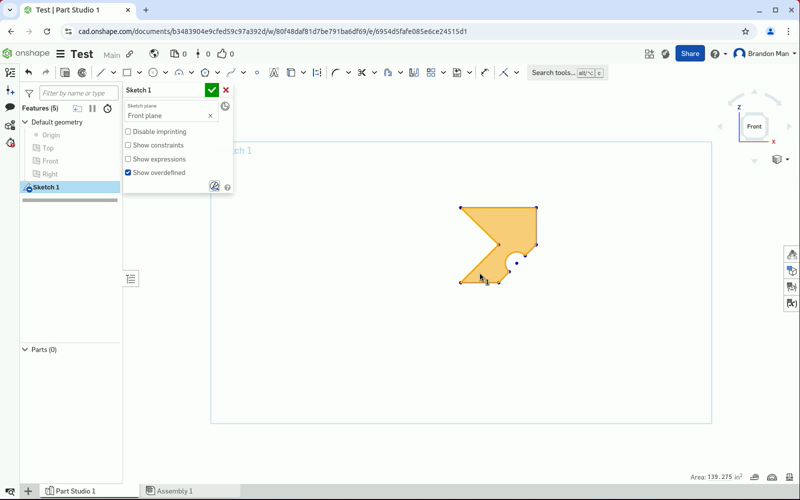
mouse_move(73, 352)
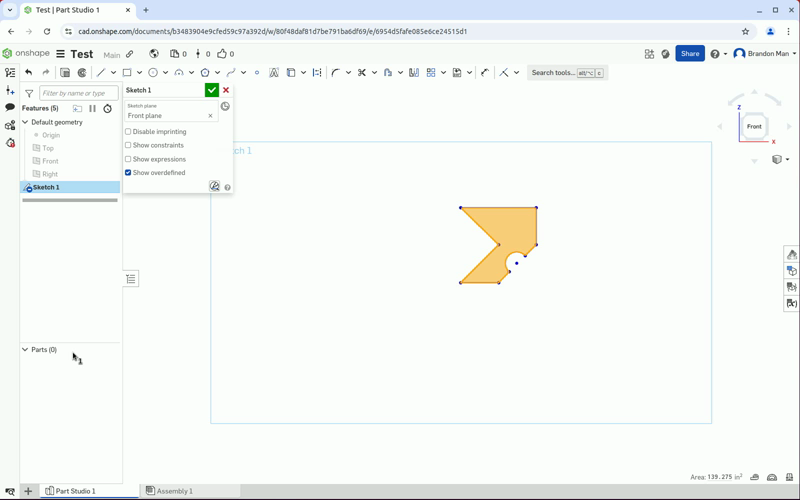
key(shift+y)
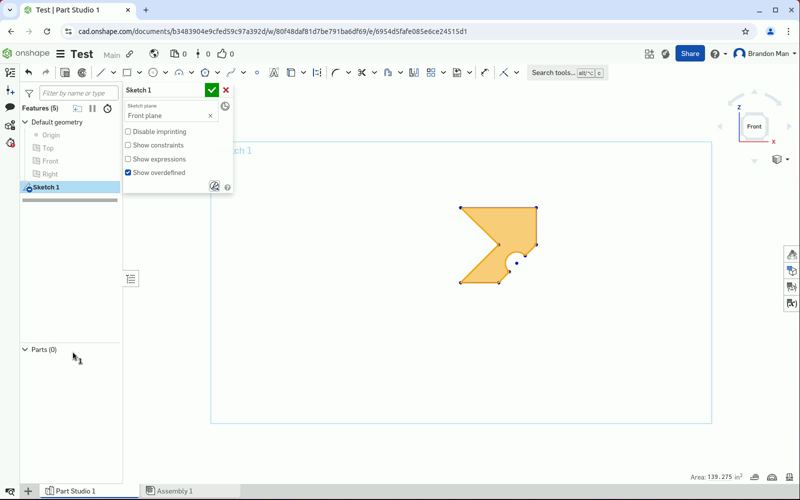
key(shift+e)
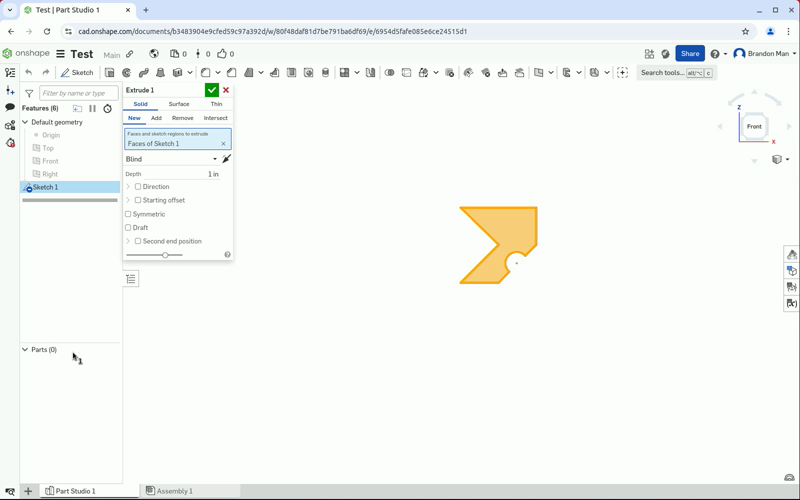
mouse_move(143, 106)
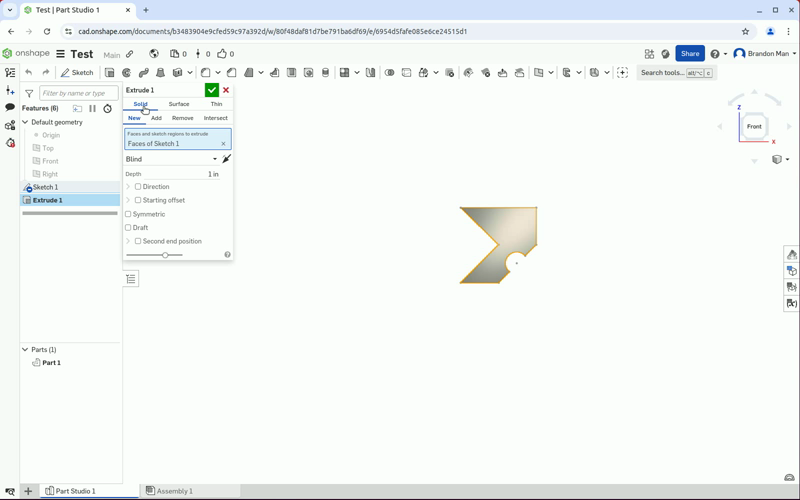
click(143, 106)
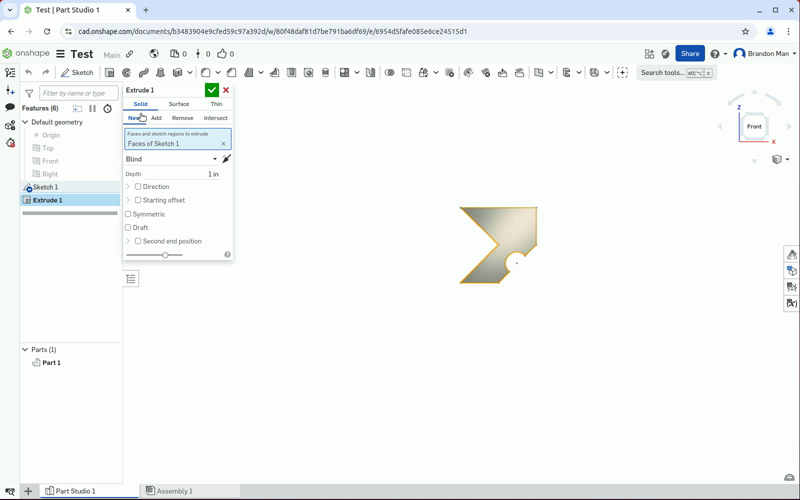
mouse_move(137, 120)
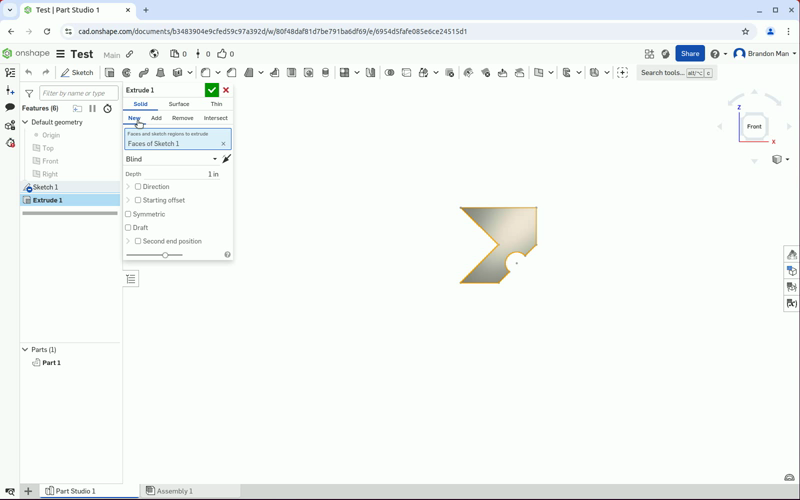
click(137, 120)
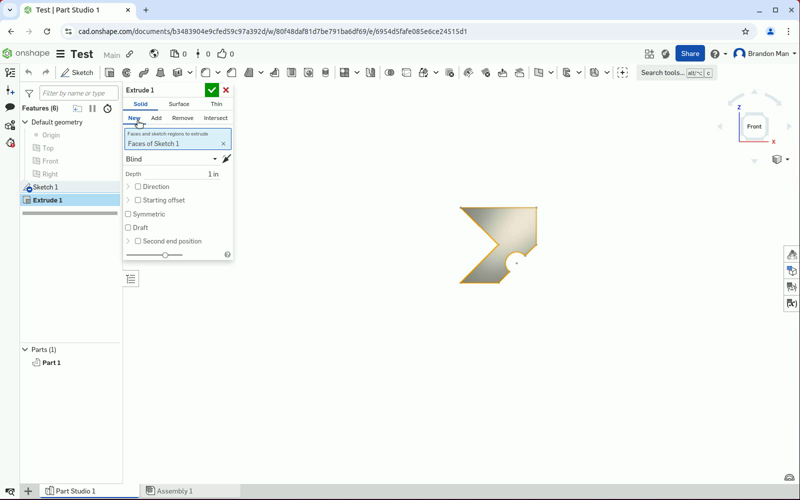
key(tab, 4)
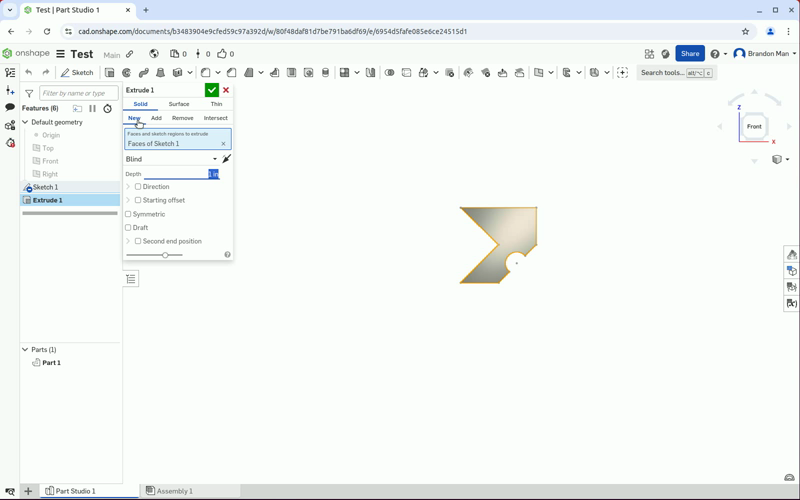
text(15.405)
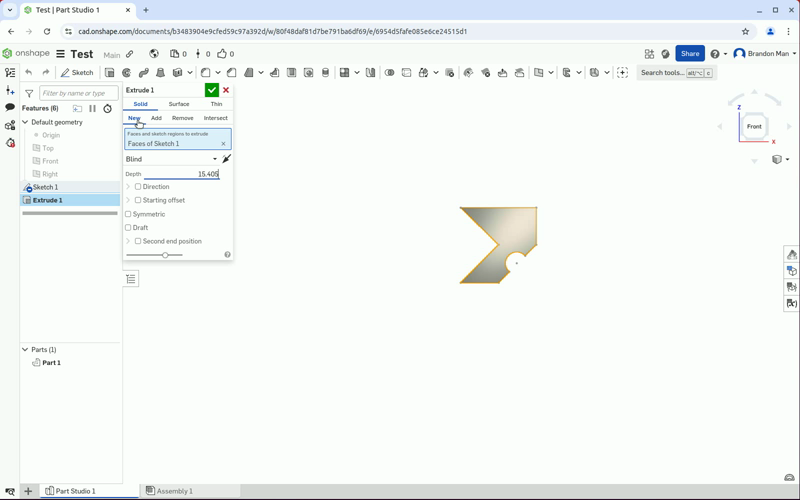
key(enter)
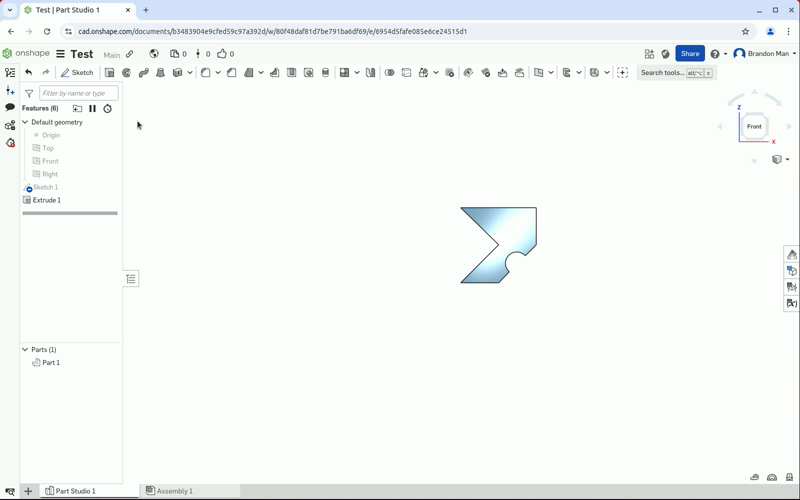
key(shift+h)
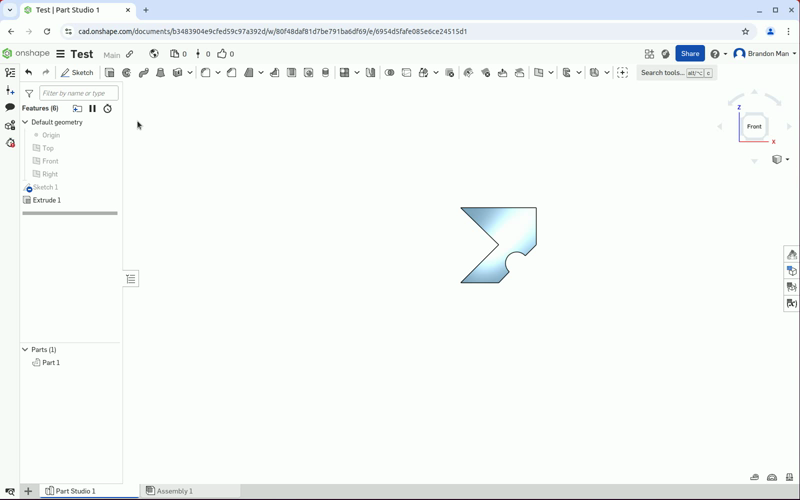
key(shift+h)
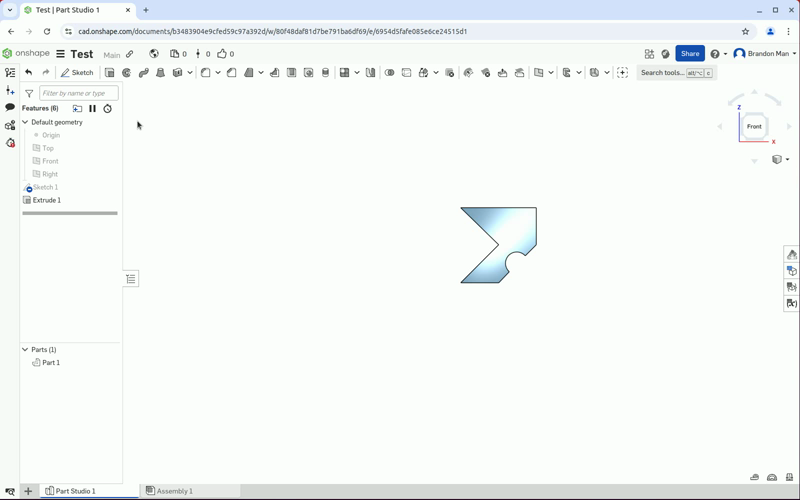
mouse_move(73, 189)
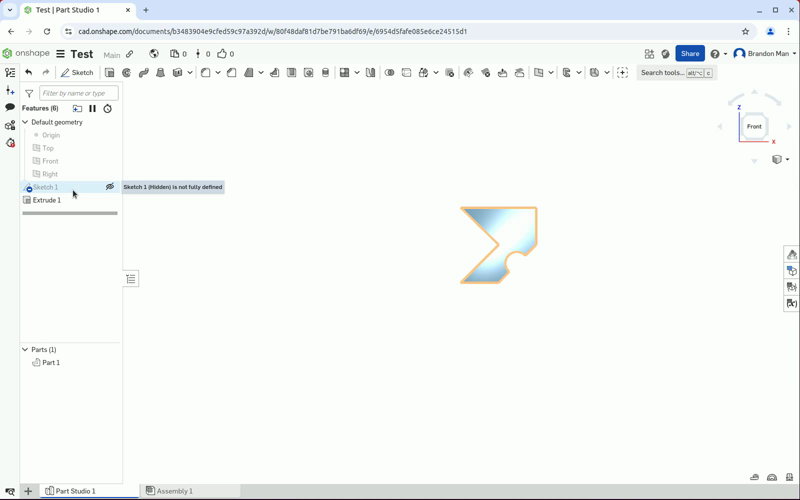
click(73, 189)
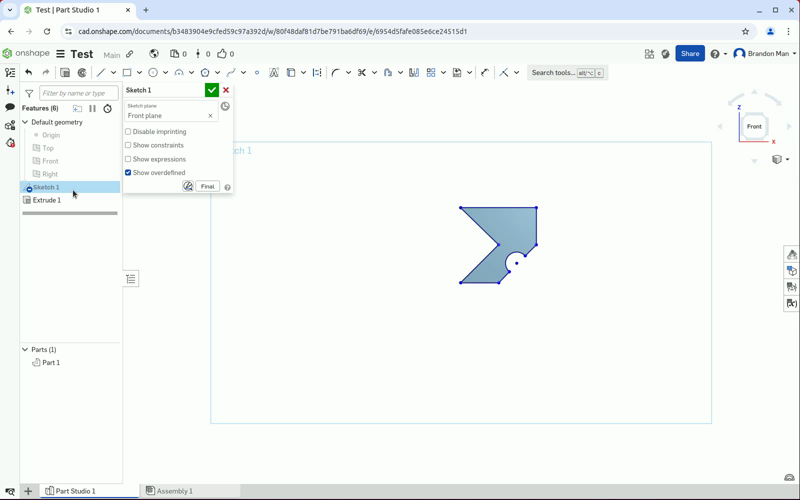
mouse_move(229, 92)
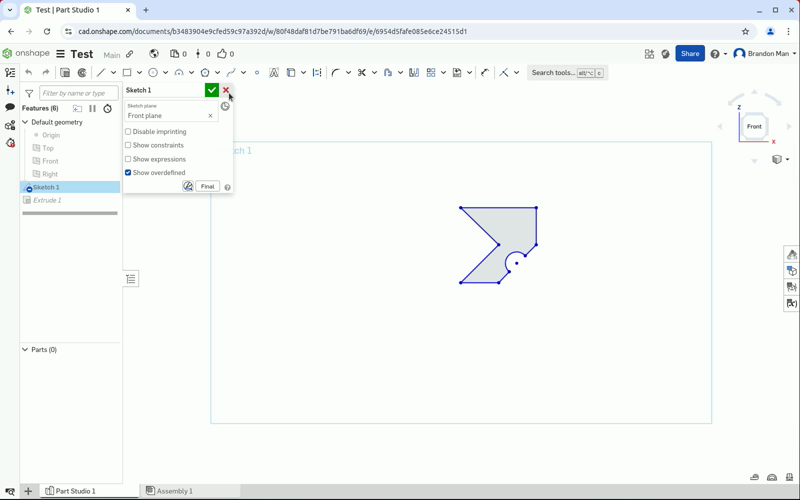
click(229, 92)
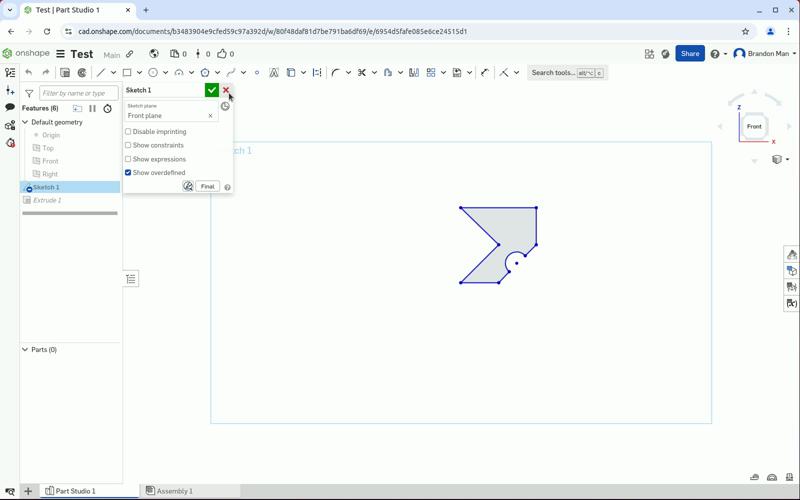
key(shift+s)
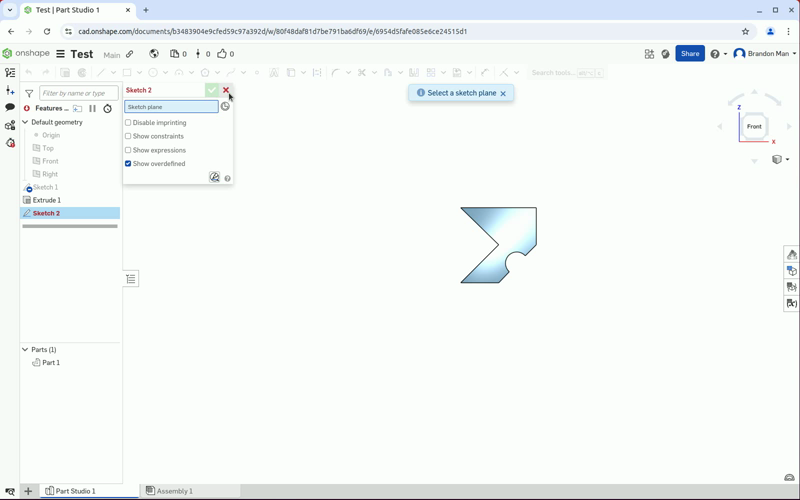
mouse_move(73, 163)
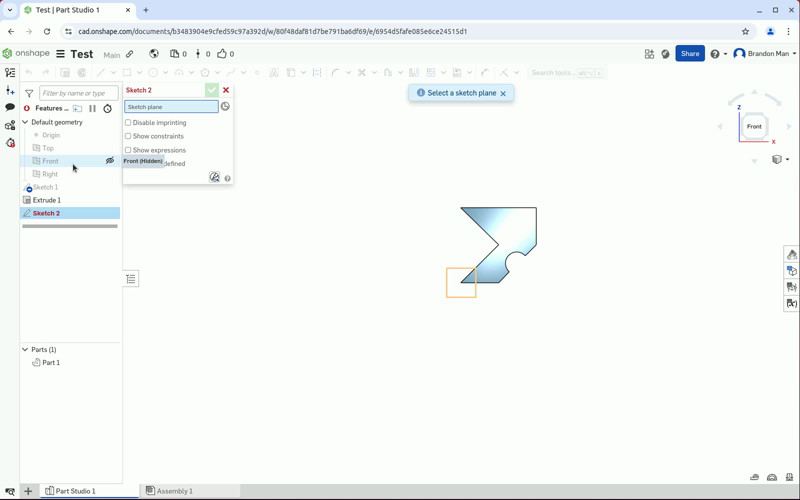
click(73, 163)
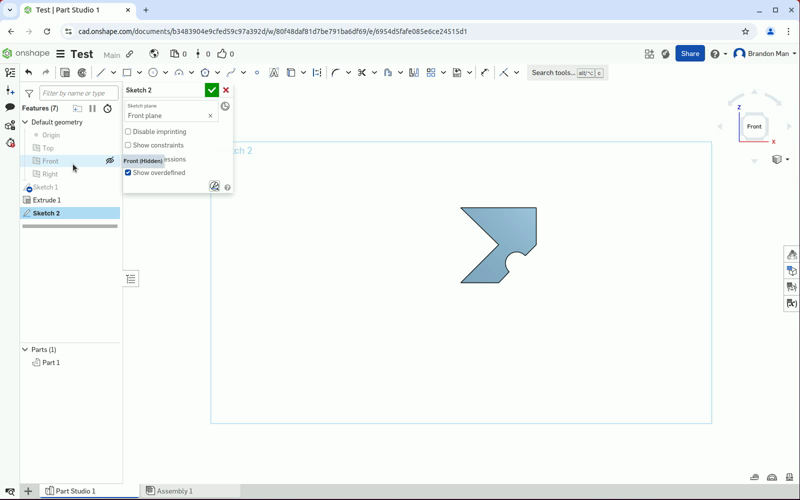
mouse_move(73, 352)
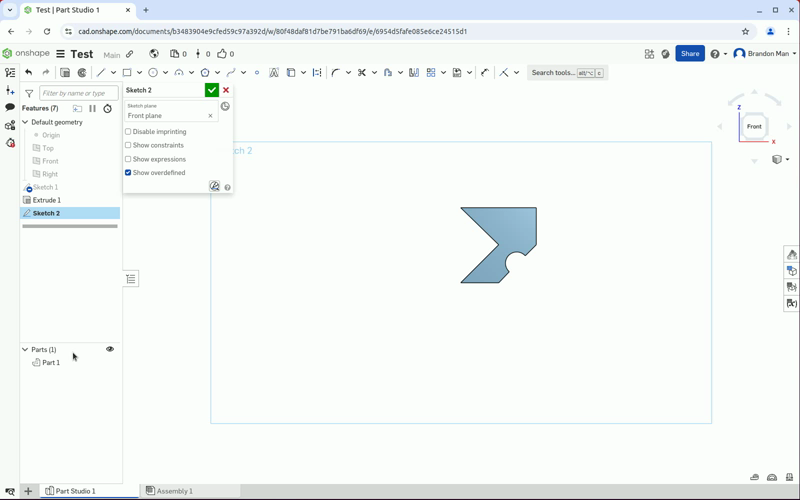
key(y)
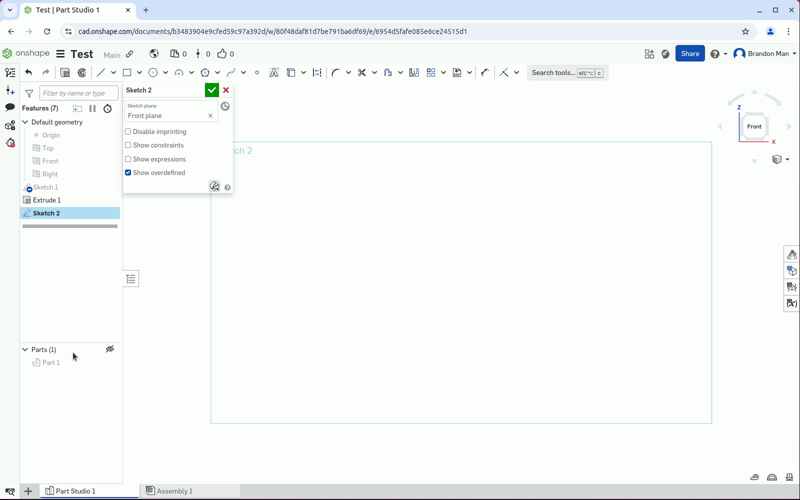
key(l)
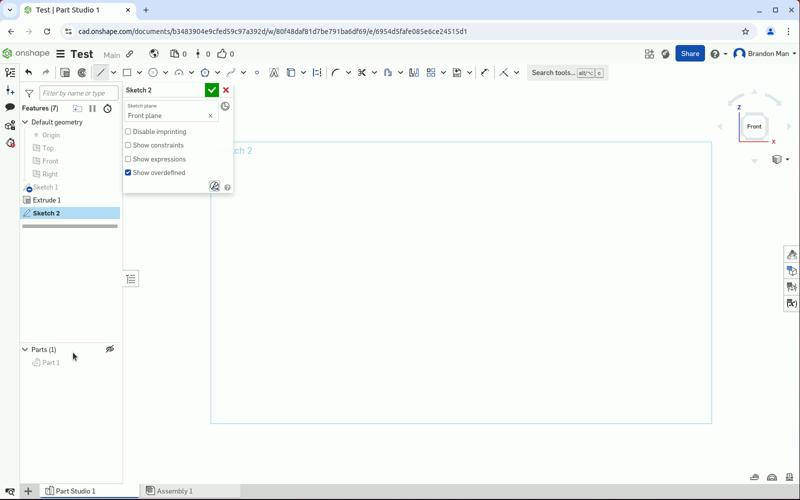
key_down(shift)
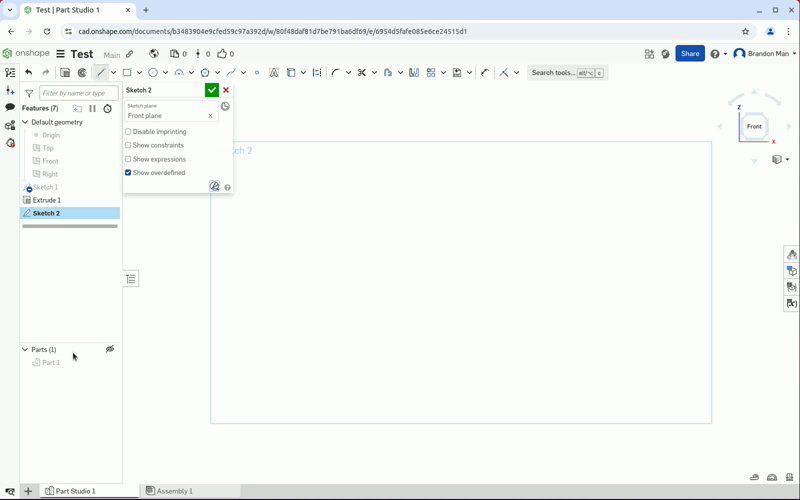
mouse_move(508, 272)
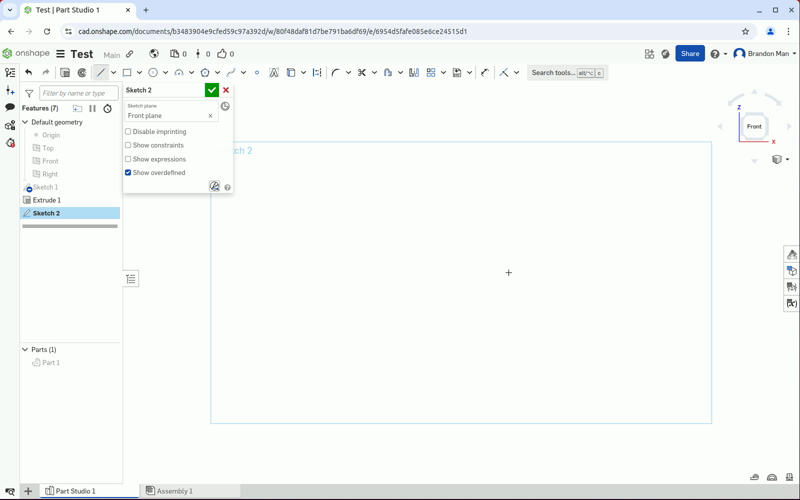
click(508, 272)
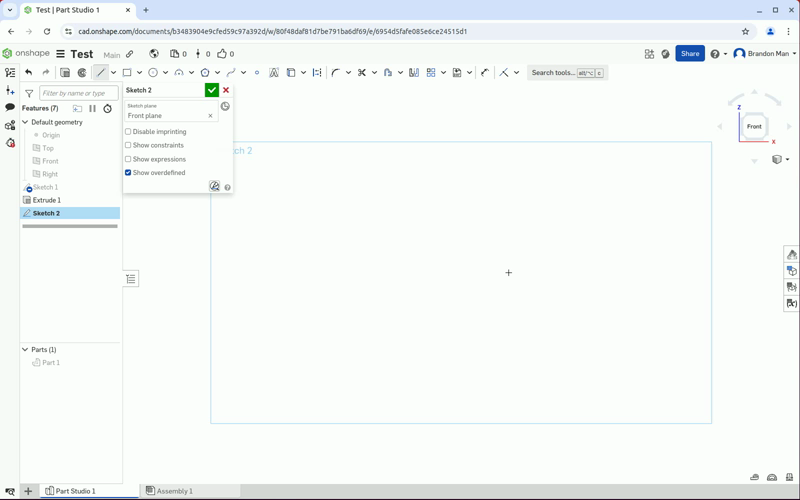
key_up(shift)
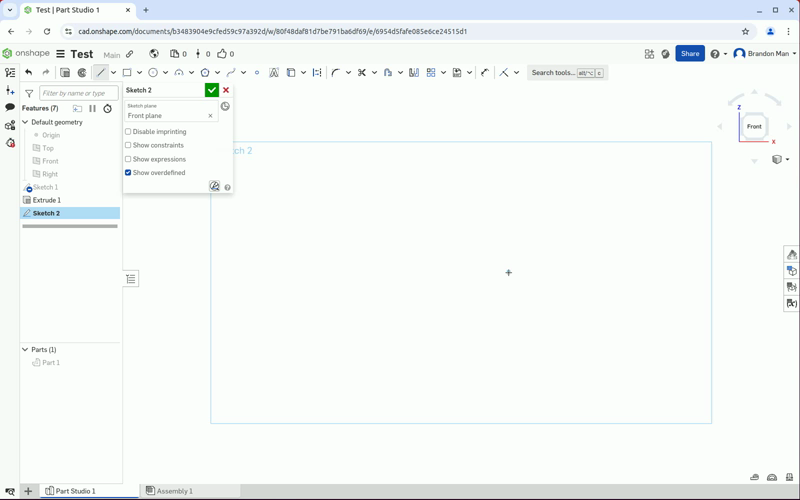
key_down(shift)
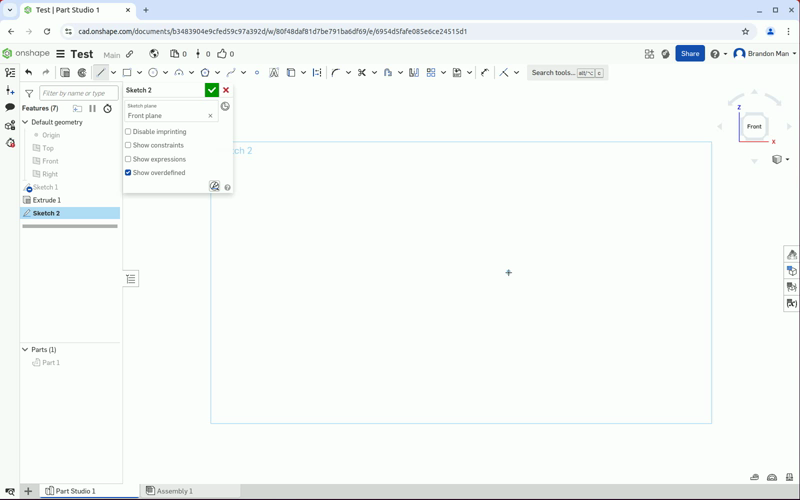
mouse_move(538, 272)
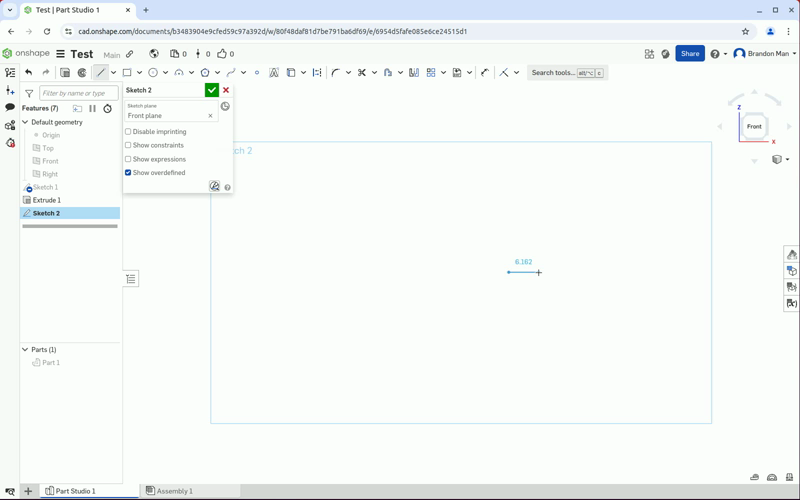
mouse_move(525, 255)
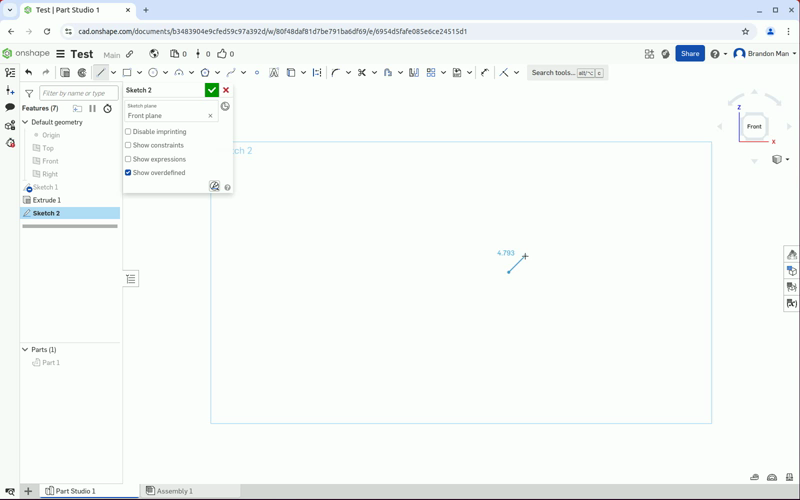
click(525, 255)
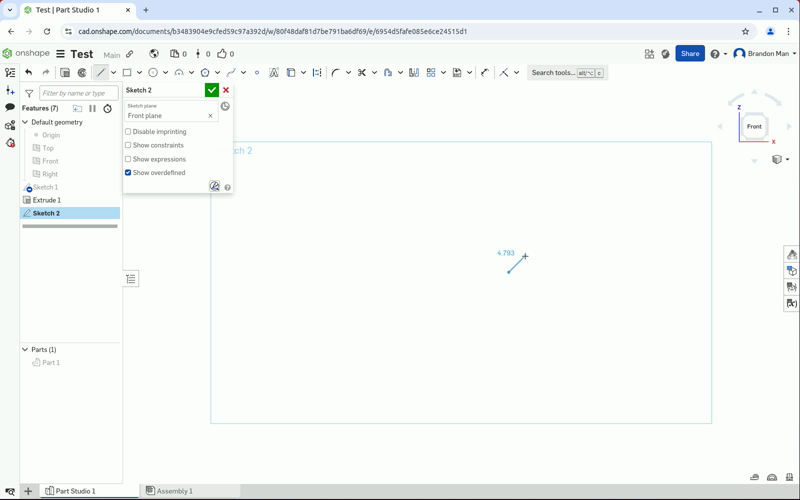
key_up(shift)
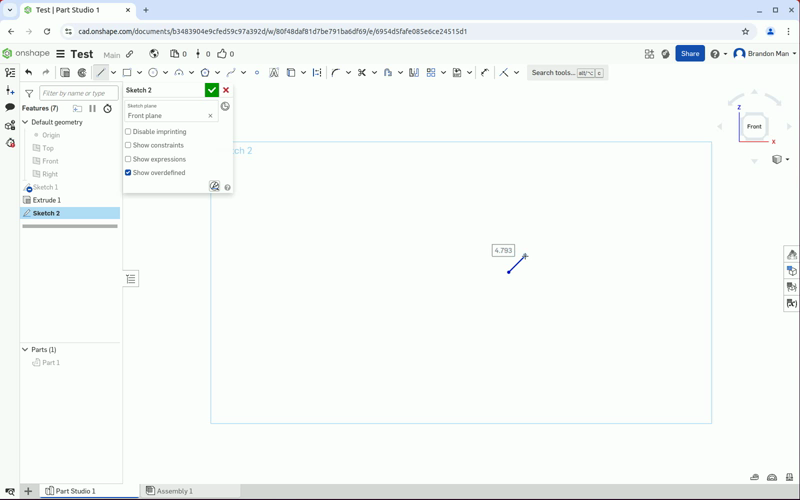
key(esc)
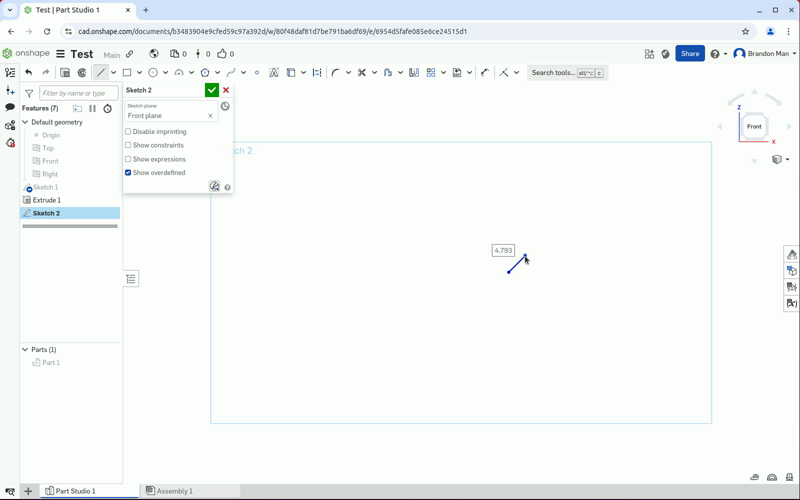
key(a)
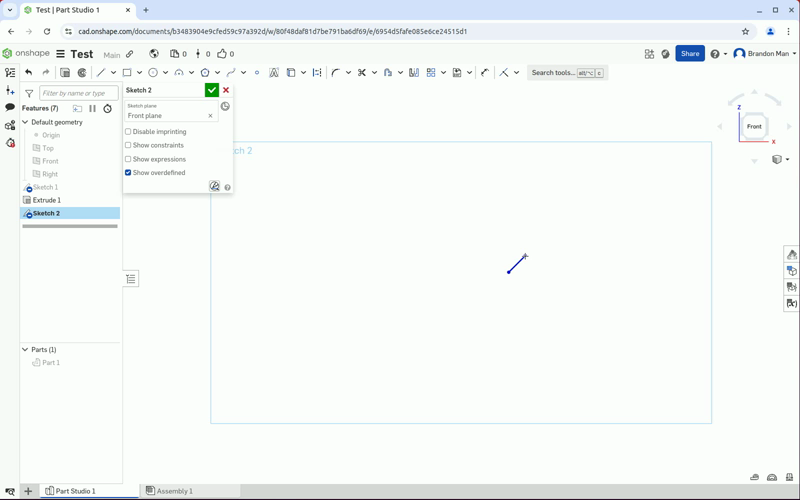
mouse_move(525, 255)
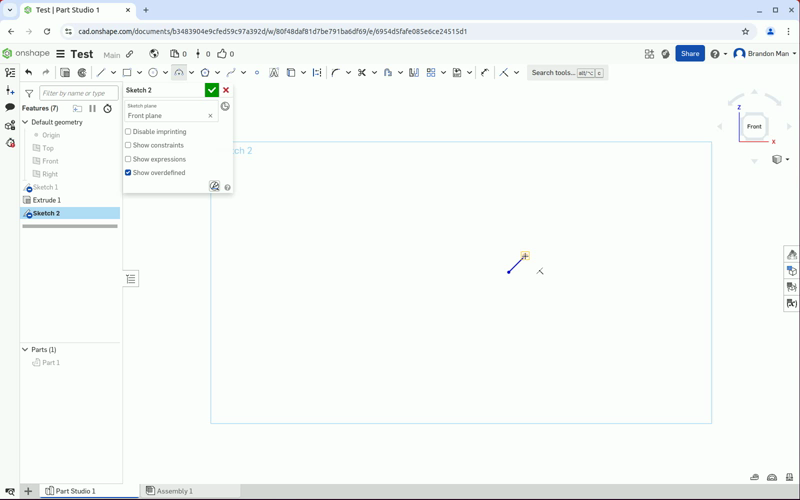
click(525, 255)
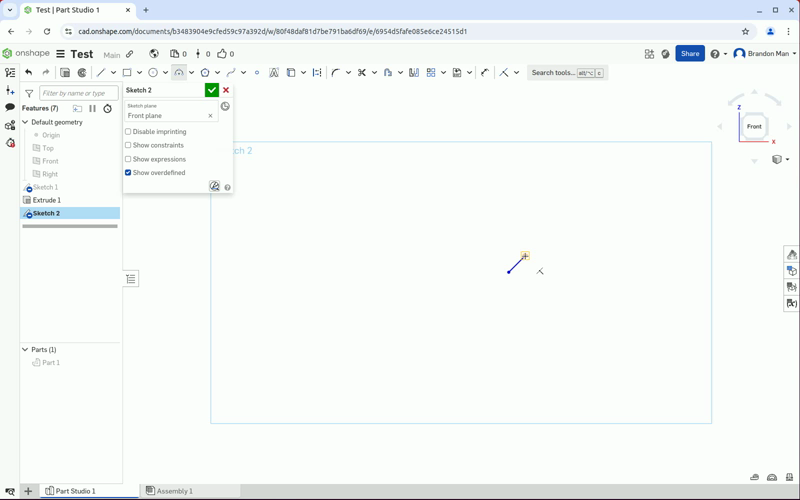
mouse_move(508, 272)
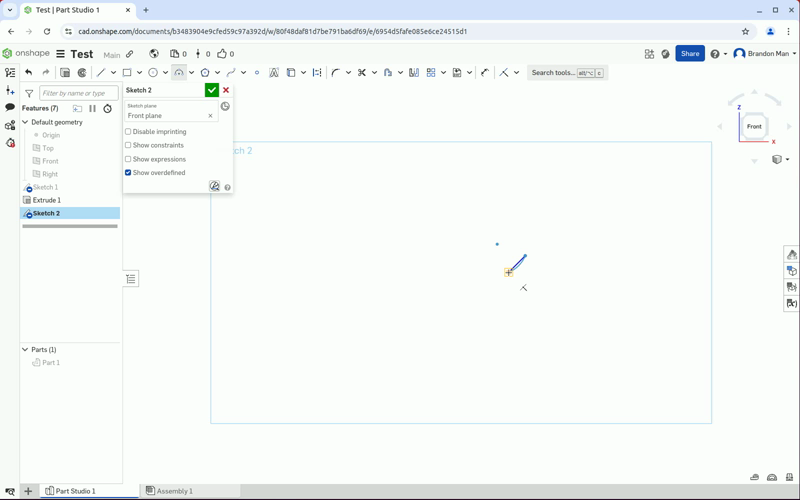
click(508, 272)
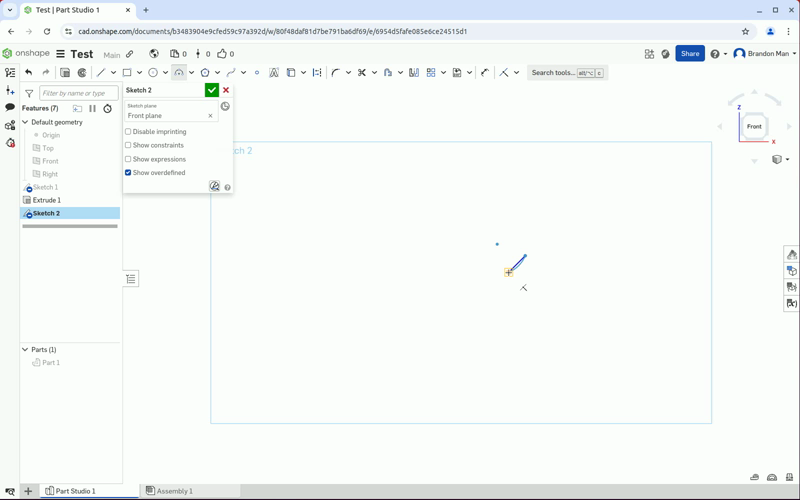
key_down(shift)
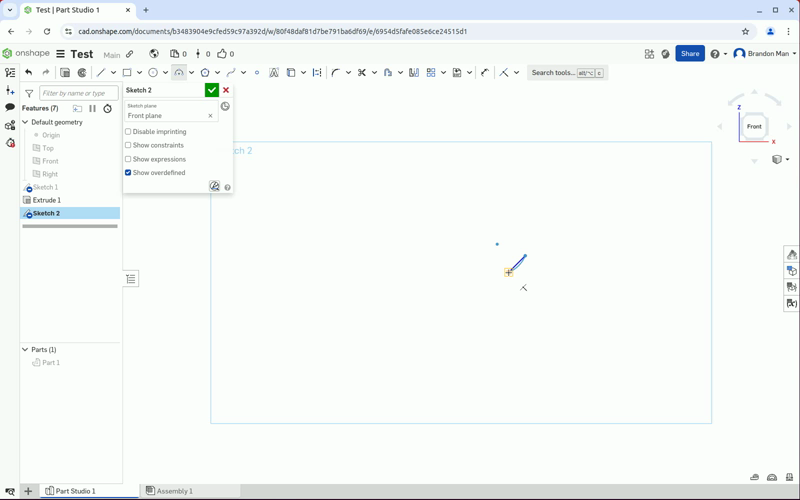
mouse_move(508, 255)
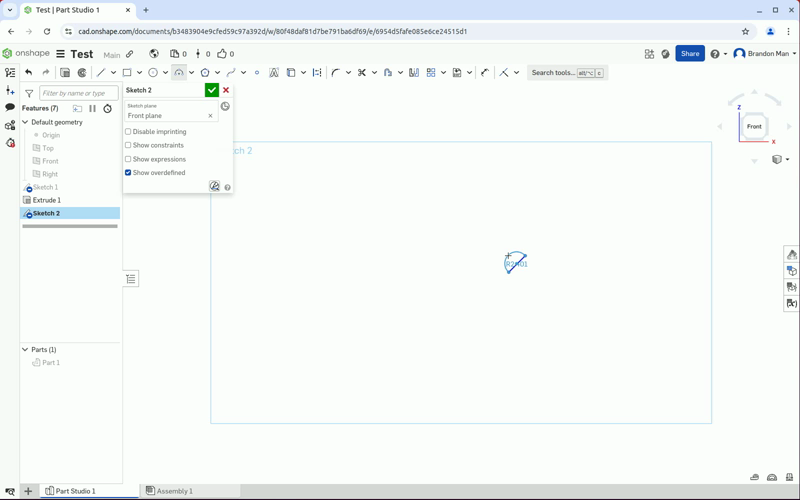
click(508, 255)
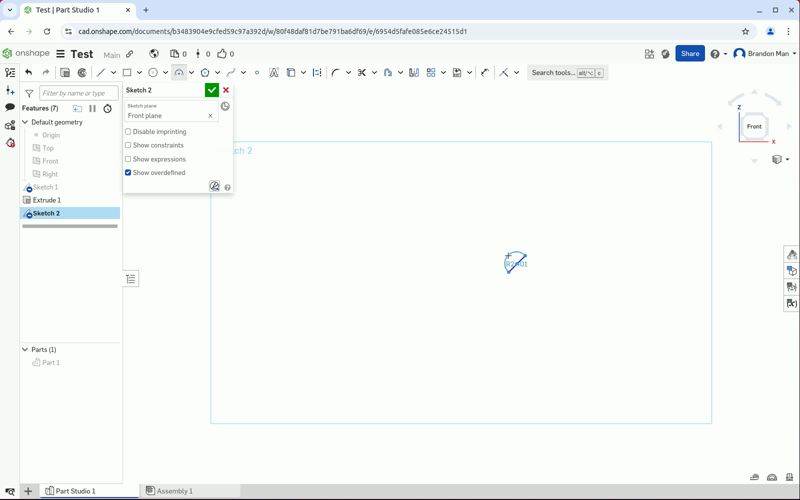
key_up(shift)
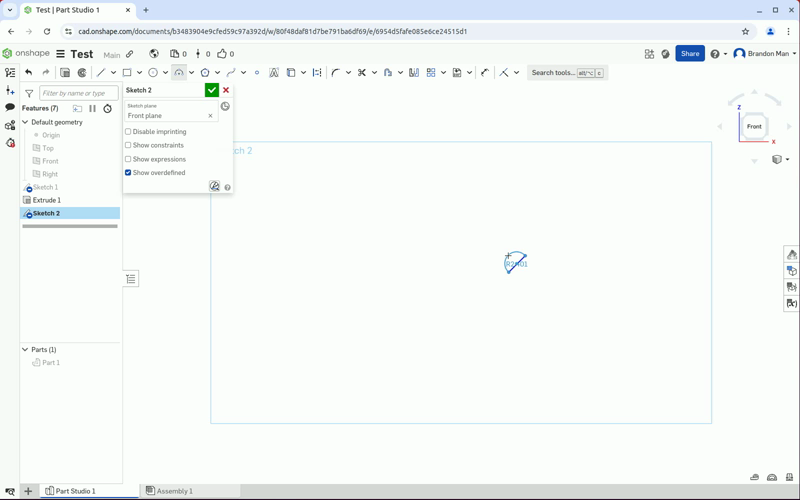
key(esc)
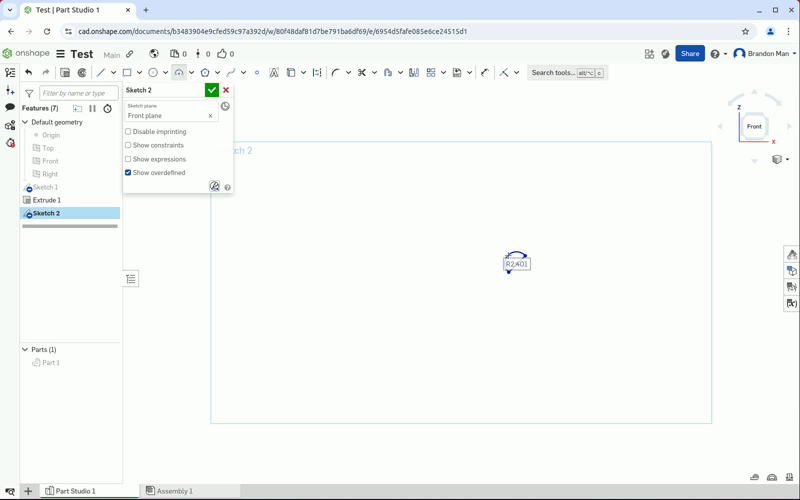
mouse_move(512, 268)
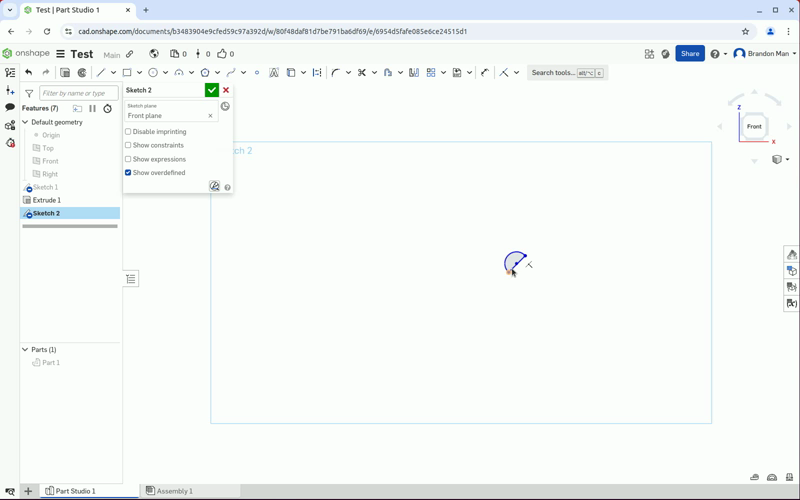
scroll(6)
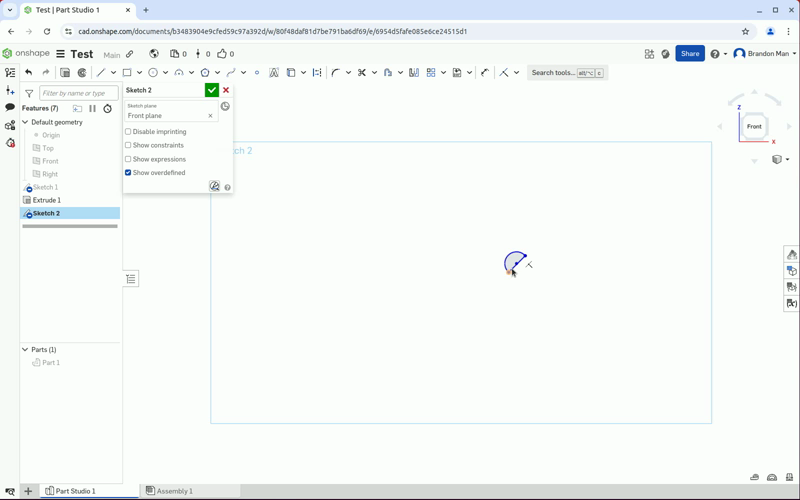
scroll(6)
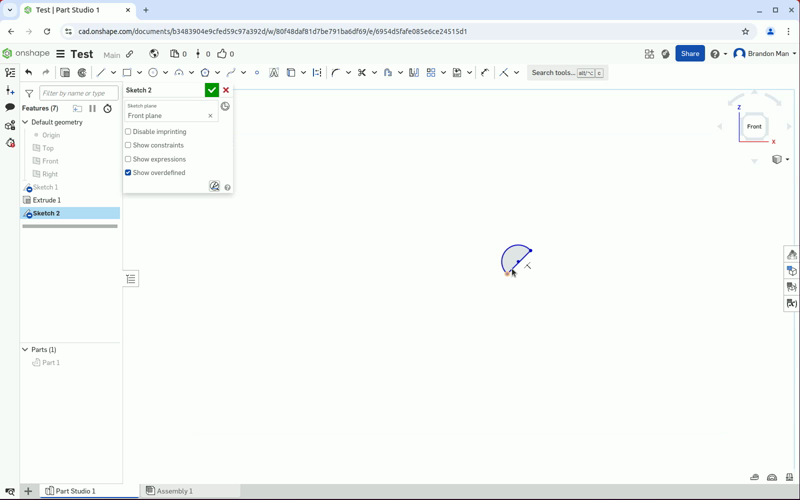
scroll(6)
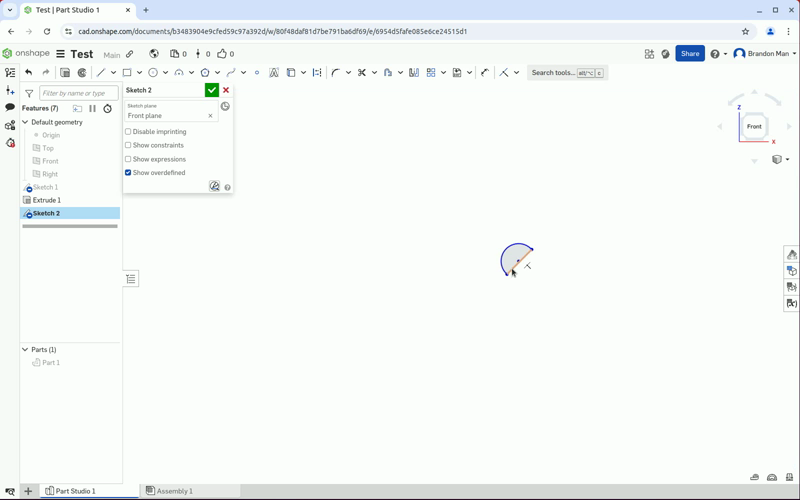
scroll(6)
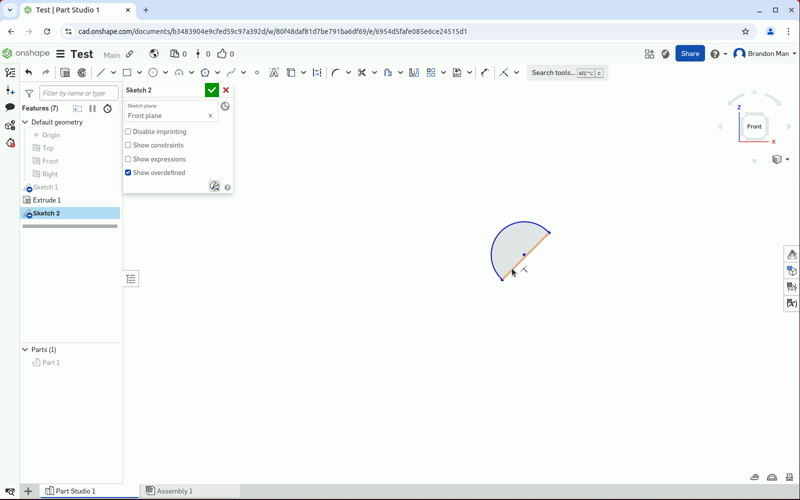
scroll(6)
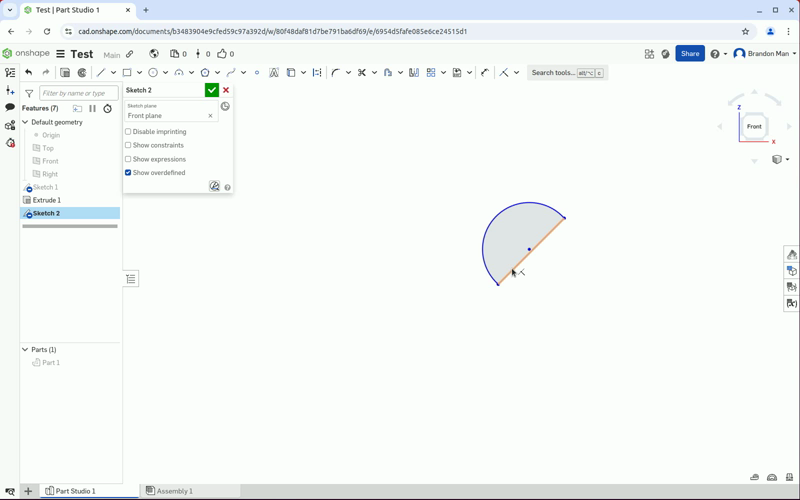
scroll(6)
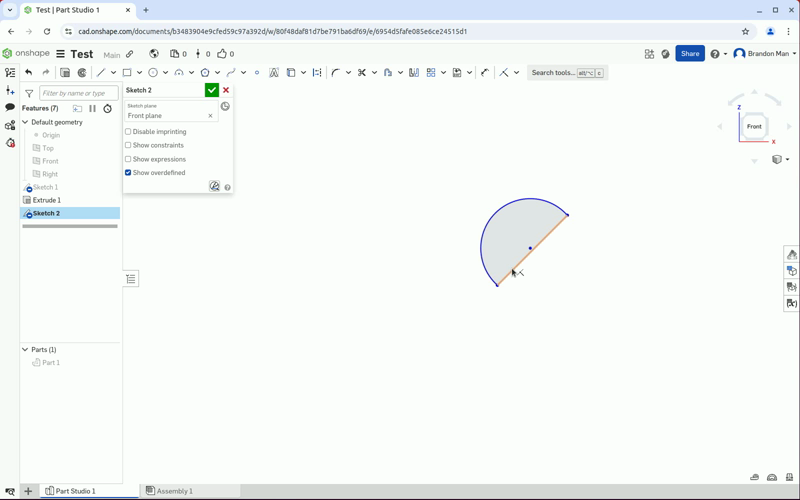
scroll(6)
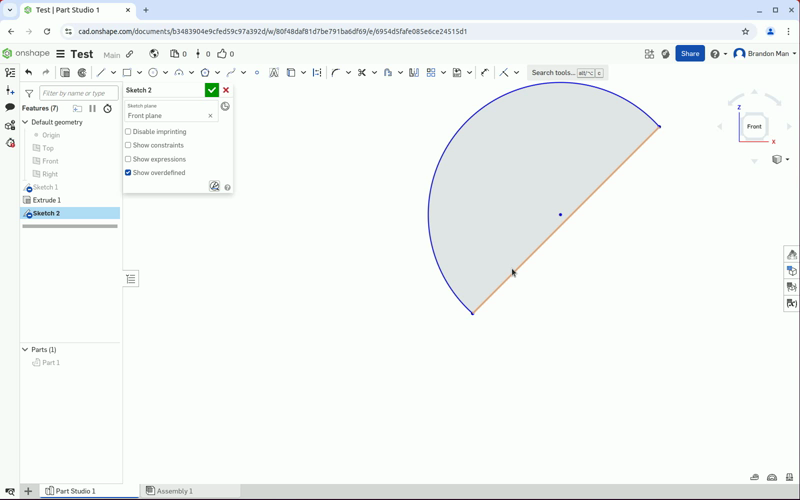
click(512, 268)
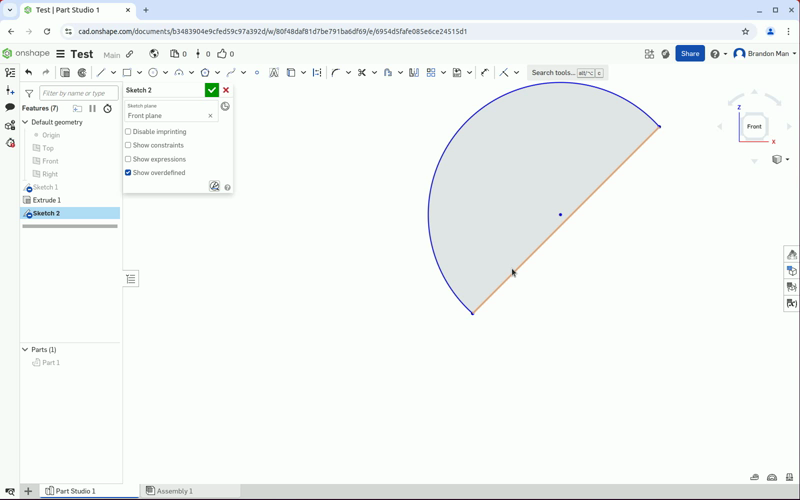
scroll(-6)
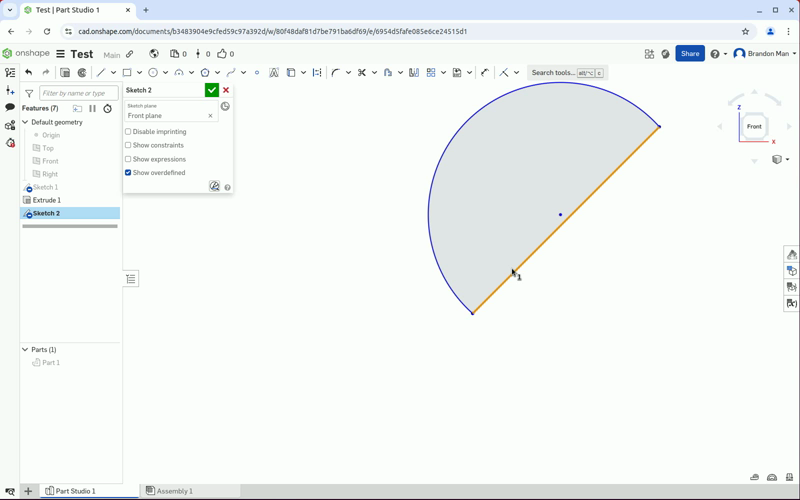
scroll(-6)
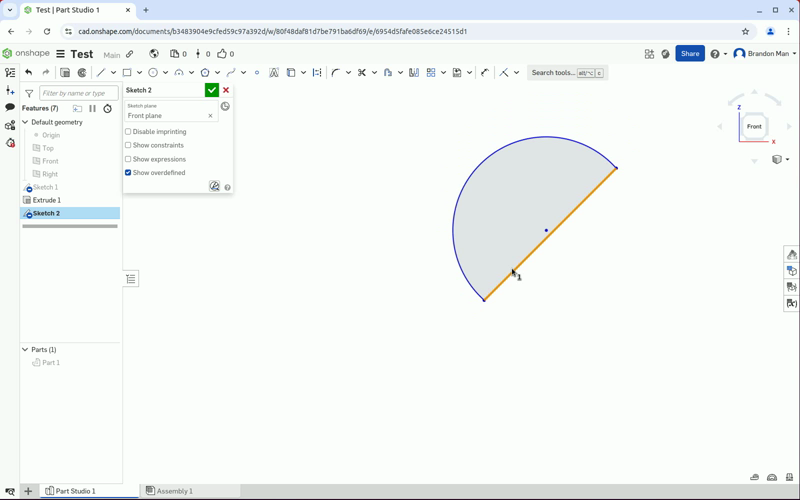
scroll(-6)
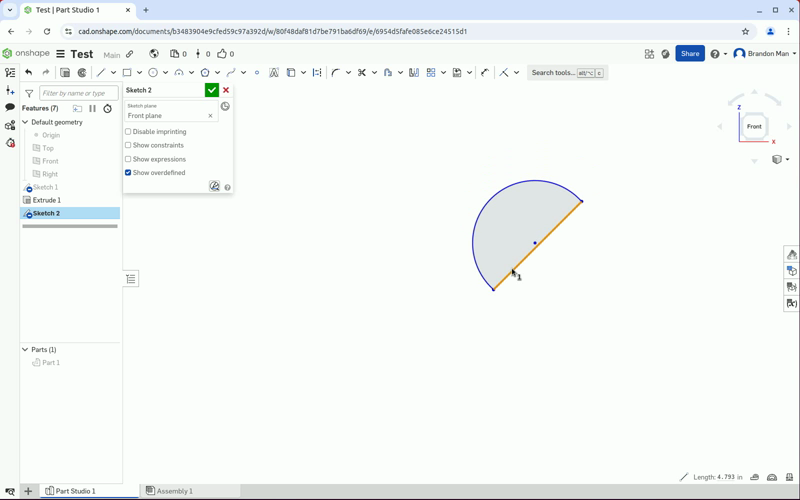
scroll(-6)
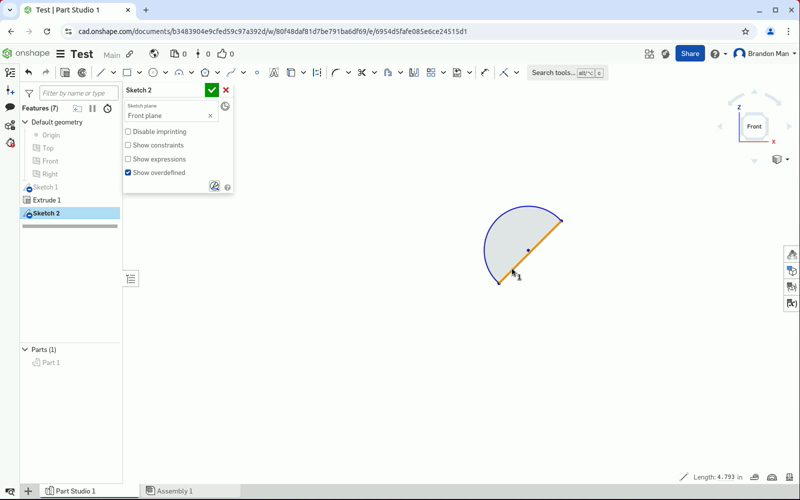
scroll(-6)
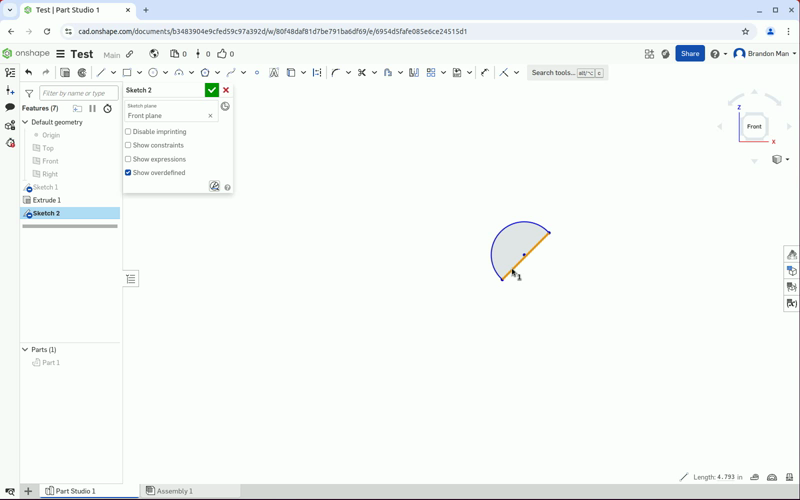
scroll(-6)
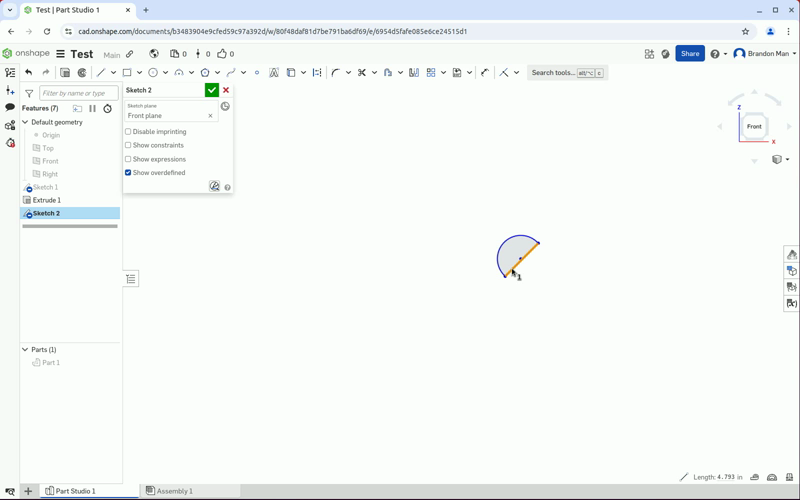
scroll(-6)
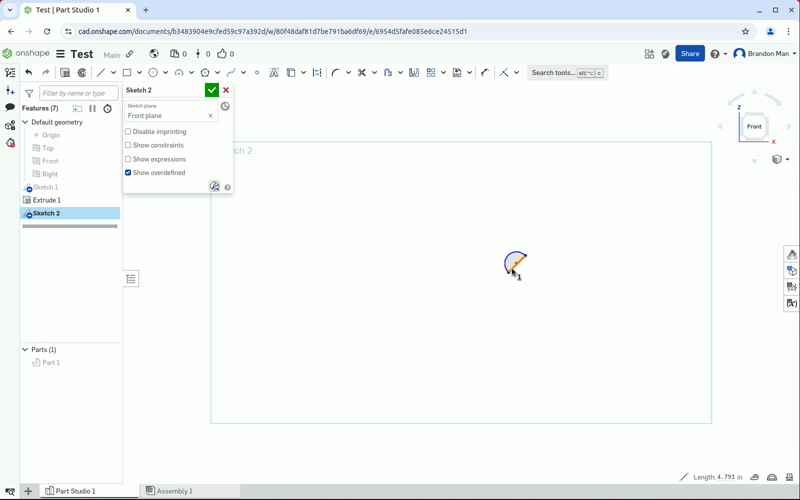
mouse_move(73, 352)
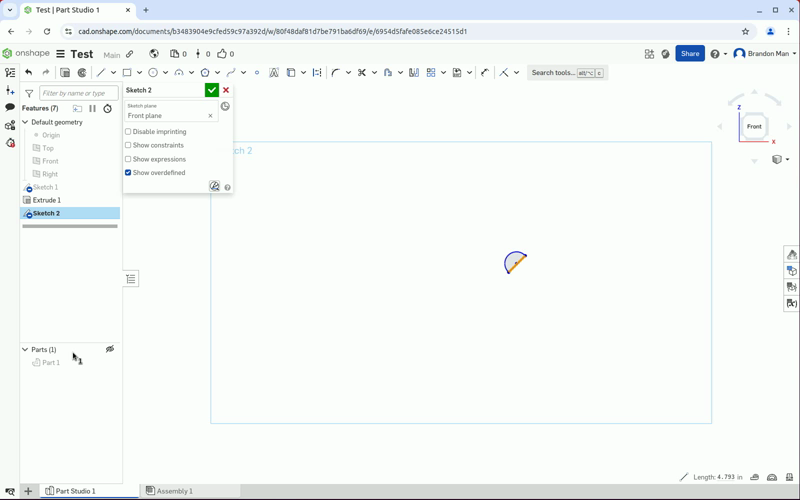
key(shift+y)
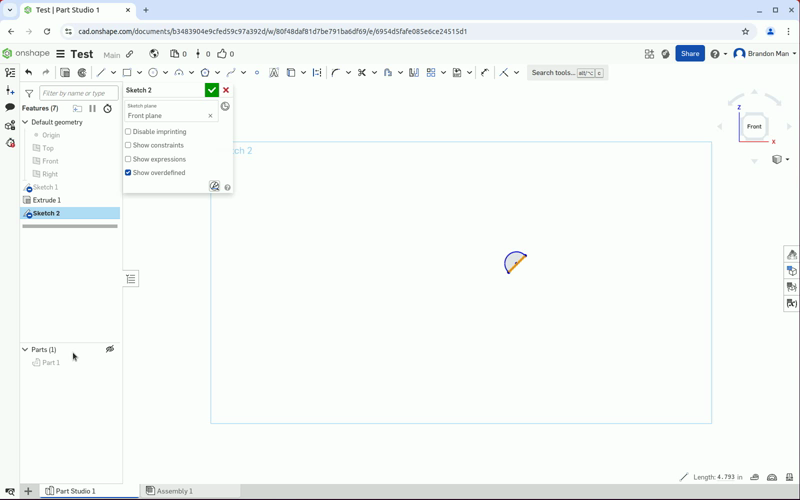
key(shift+e)
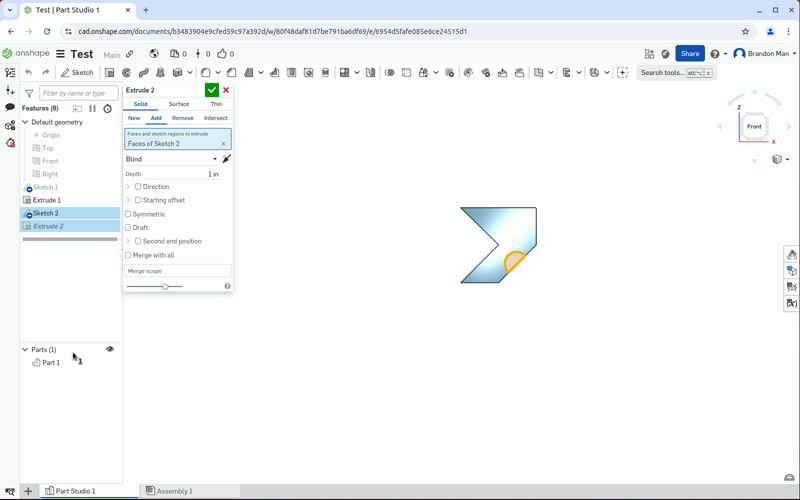
mouse_move(143, 106)
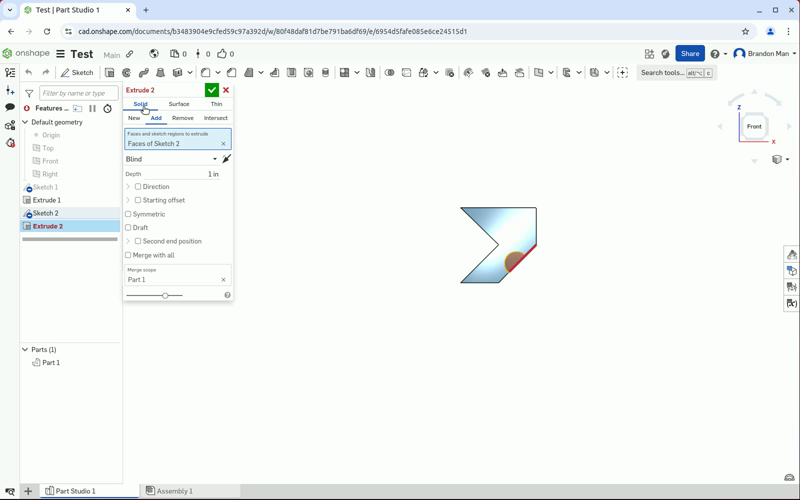
click(143, 106)
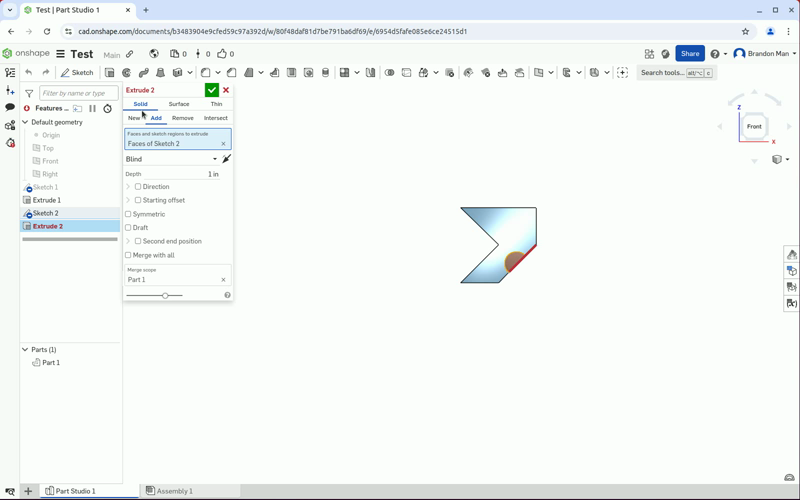
mouse_move(137, 120)
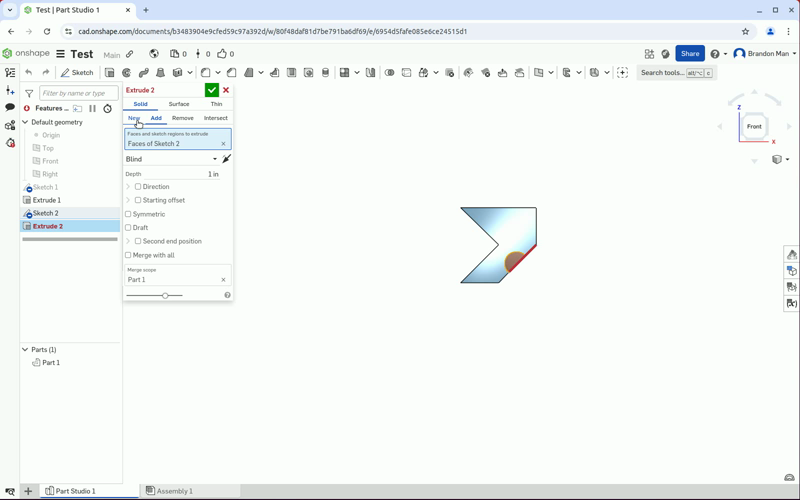
click(137, 120)
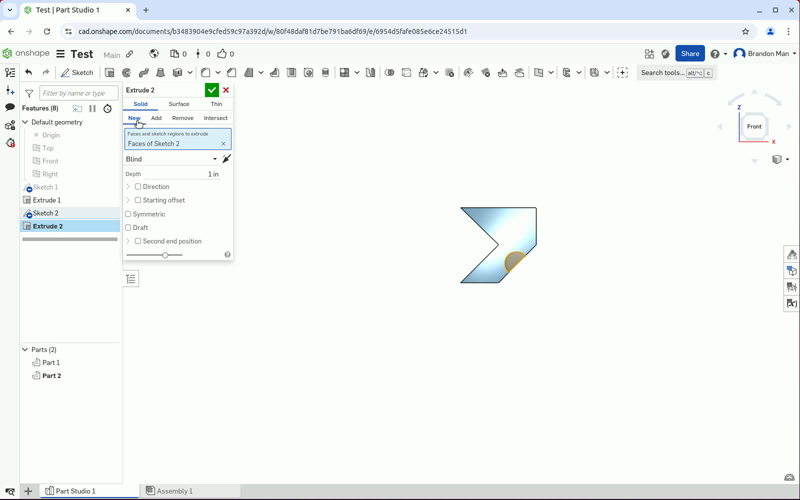
key(tab, 4)
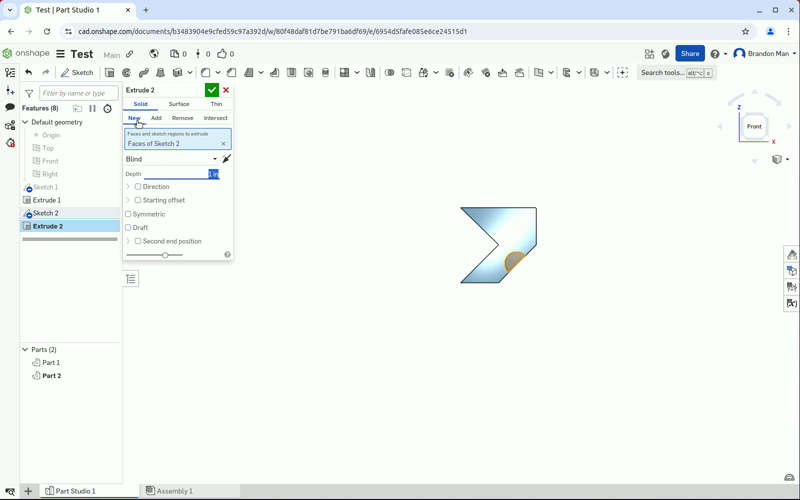
text(15.405)
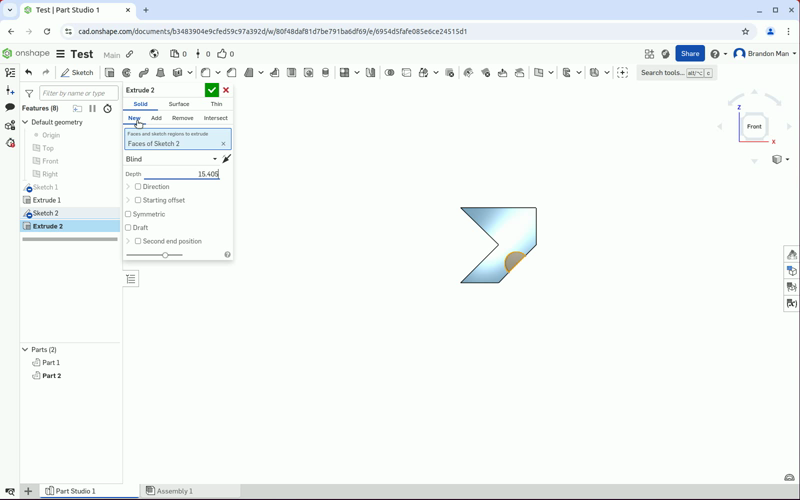
key(enter)
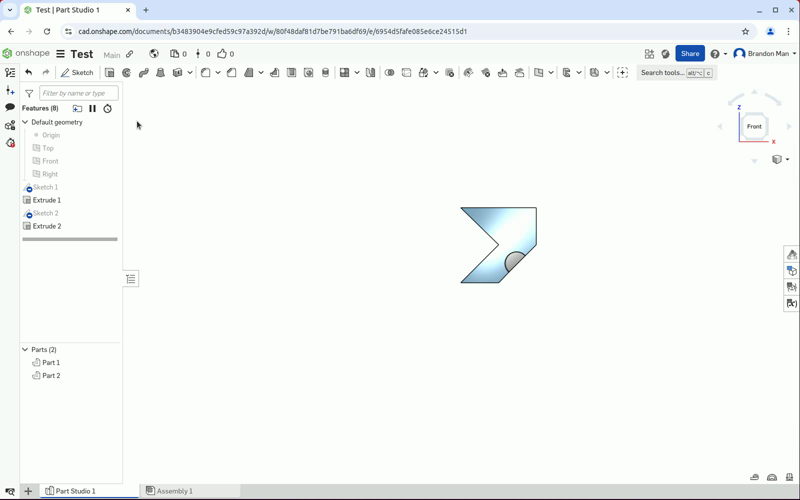
key(shift+h)
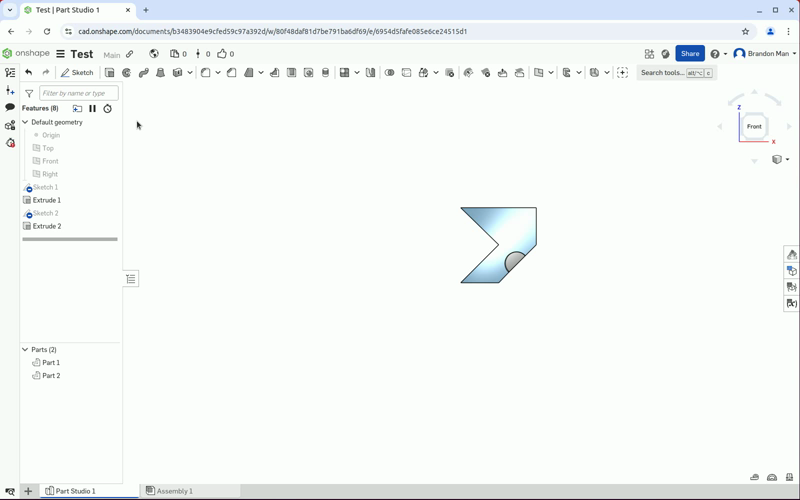
key(shift+h)
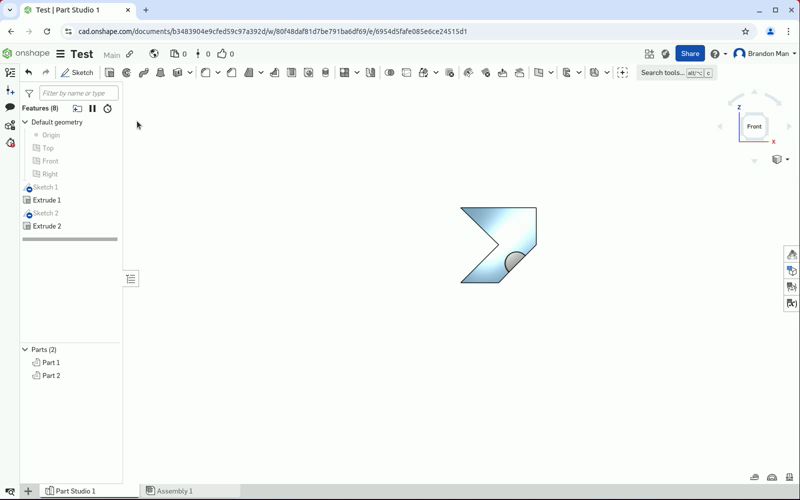
mouse_move(73, 189)
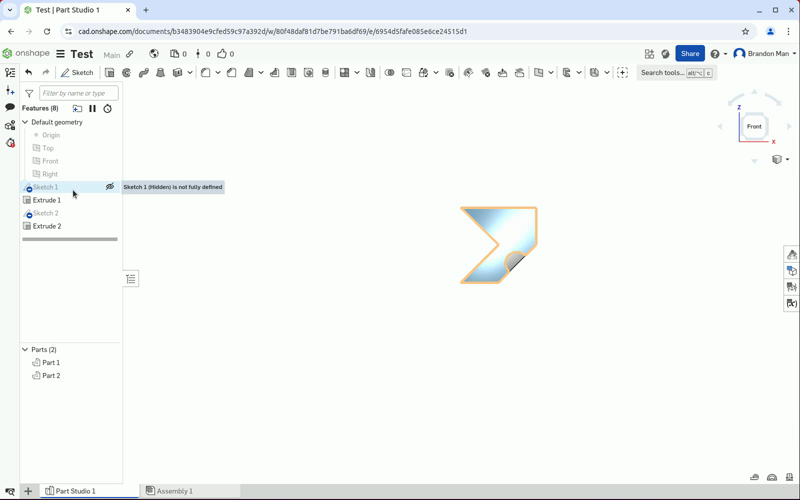
click(73, 189)
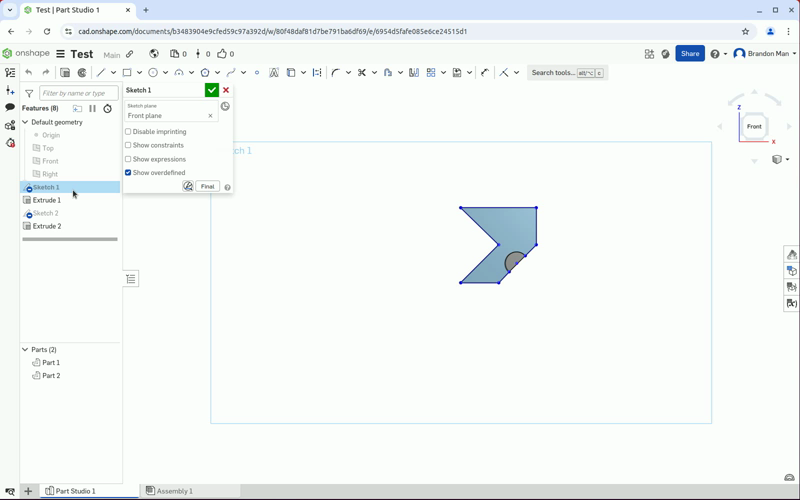
mouse_move(229, 92)
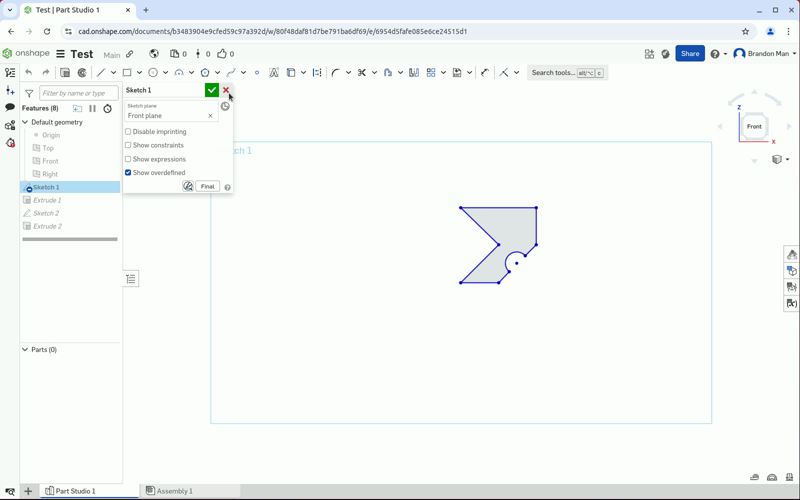
click(229, 92)
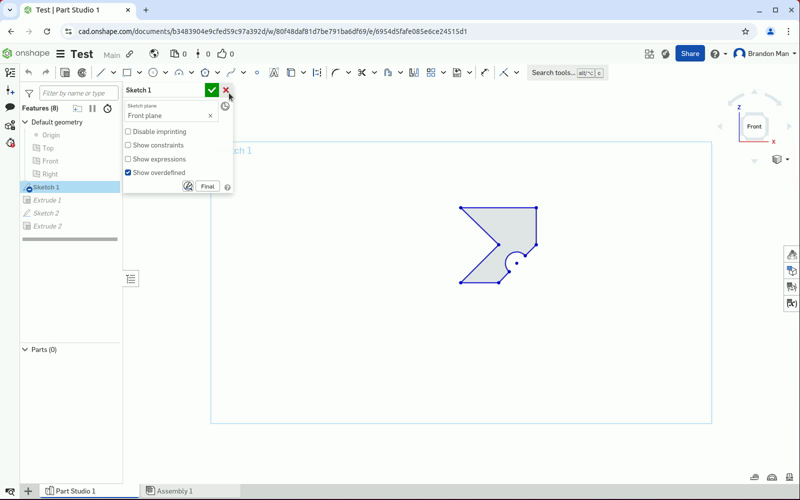
key(shift+s)
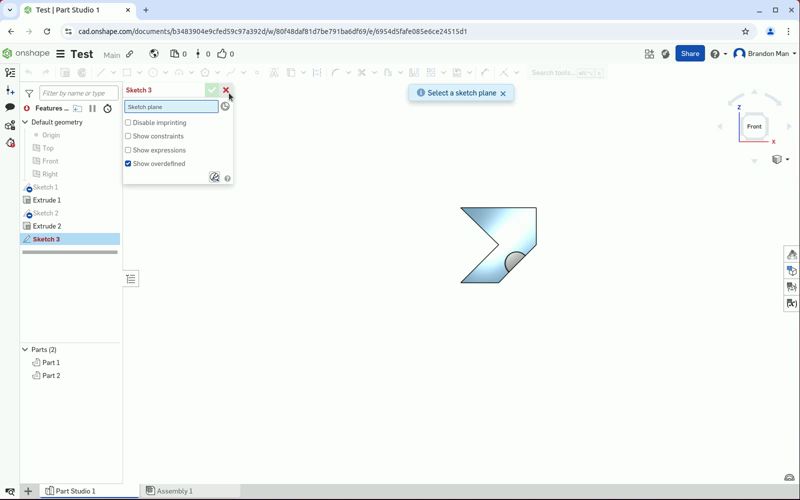
mouse_move(73, 163)
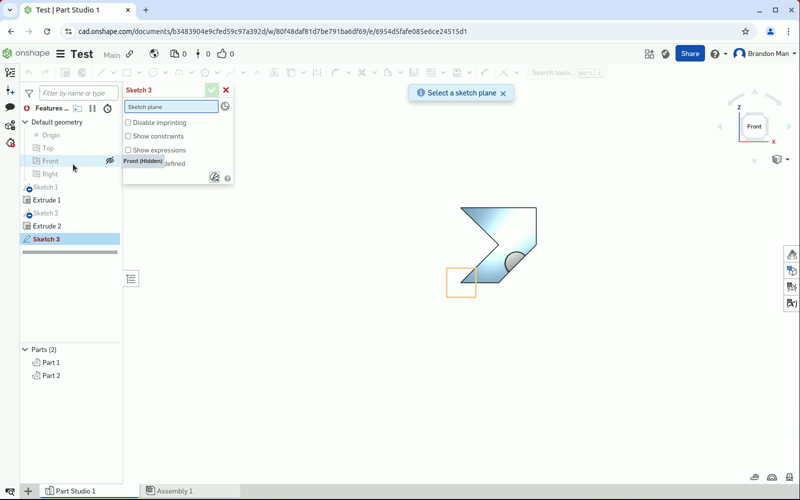
click(73, 163)
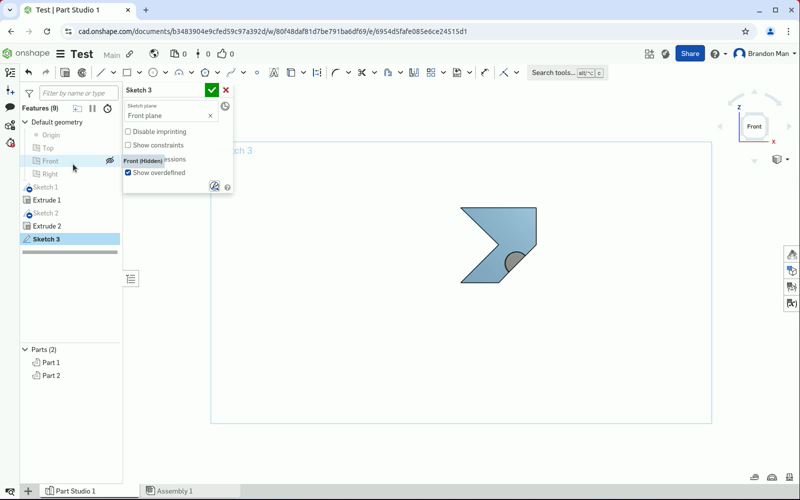
mouse_move(73, 352)
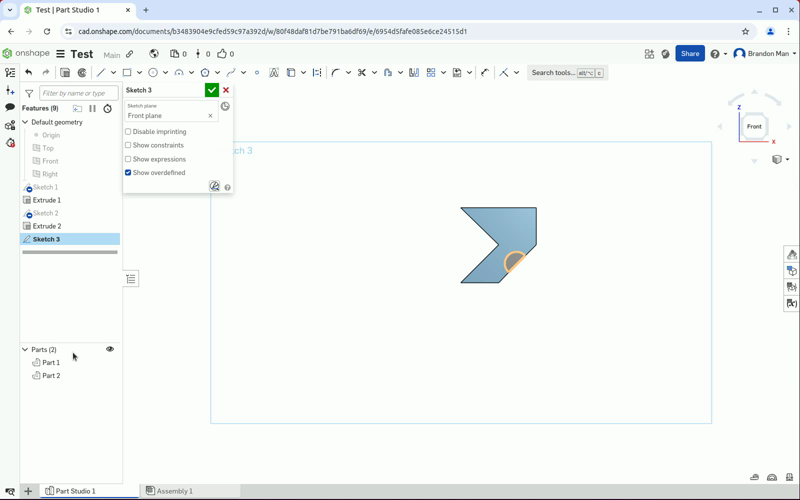
key(y)
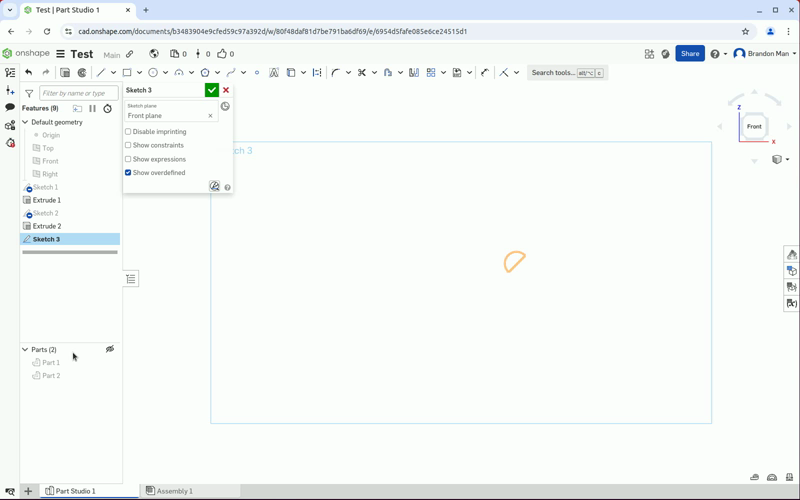
key(l)
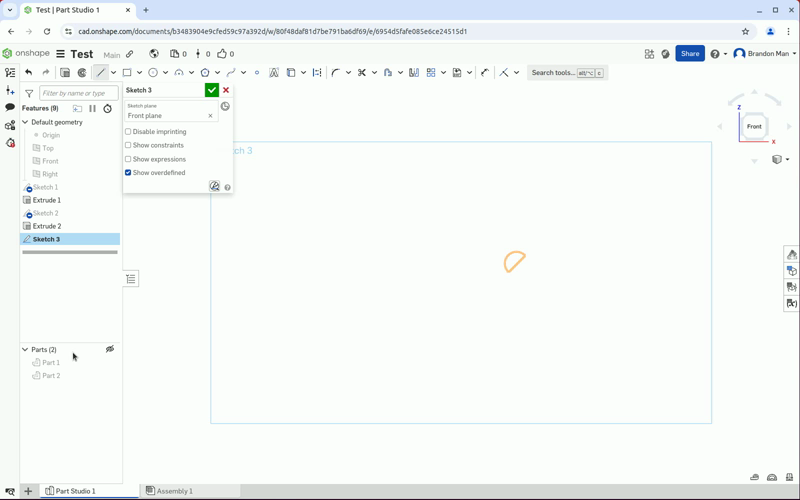
key_down(shift)
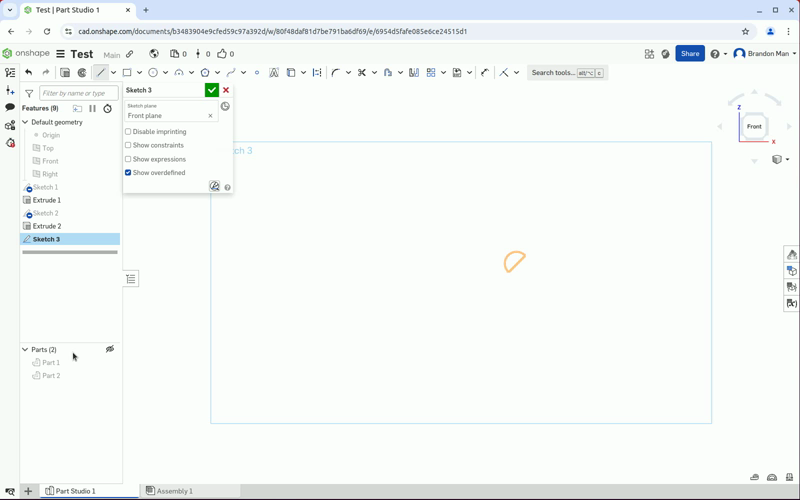
mouse_move(498, 282)
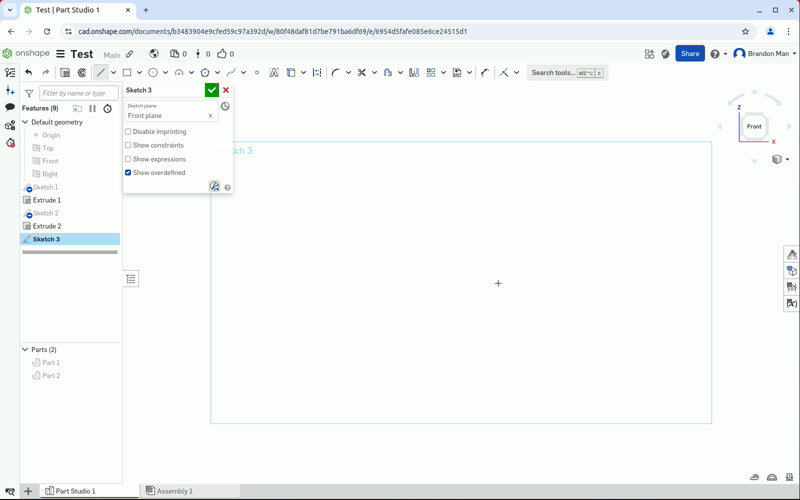
click(498, 282)
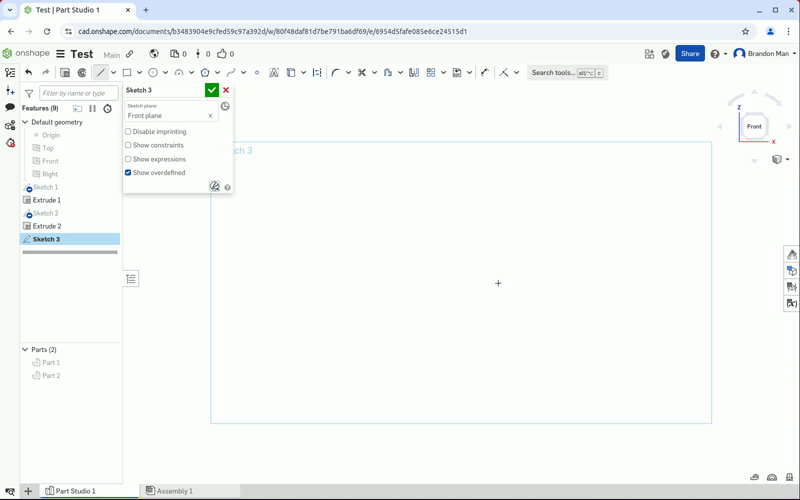
key_up(shift)
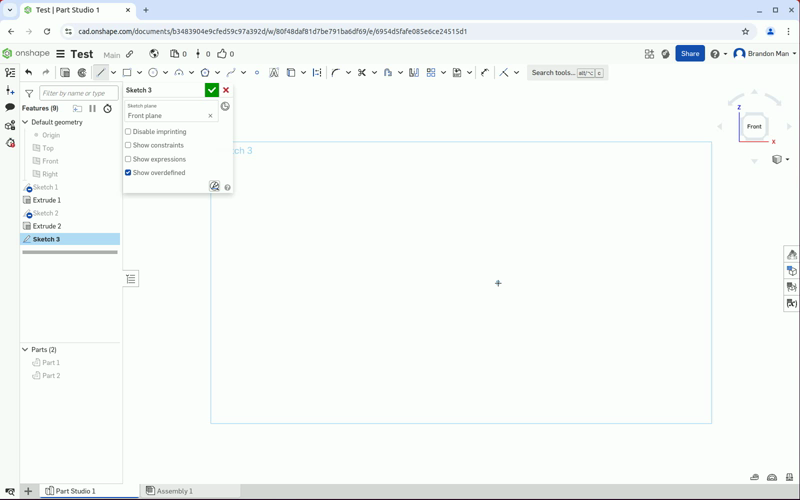
key_down(shift)
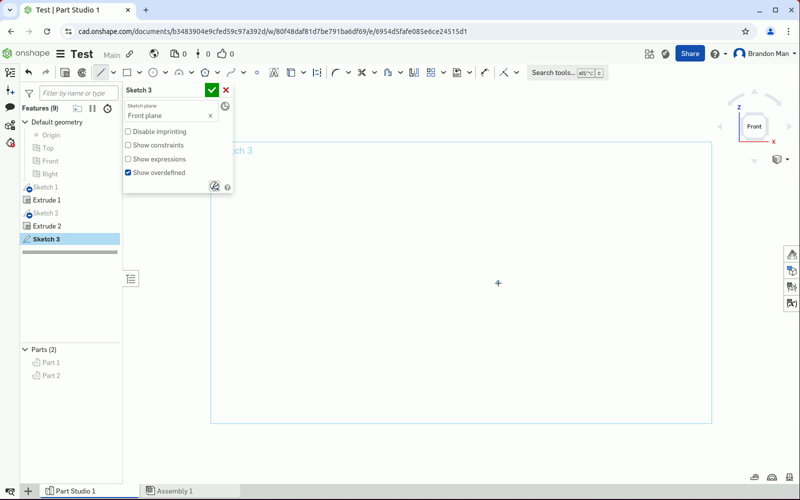
mouse_move(528, 282)
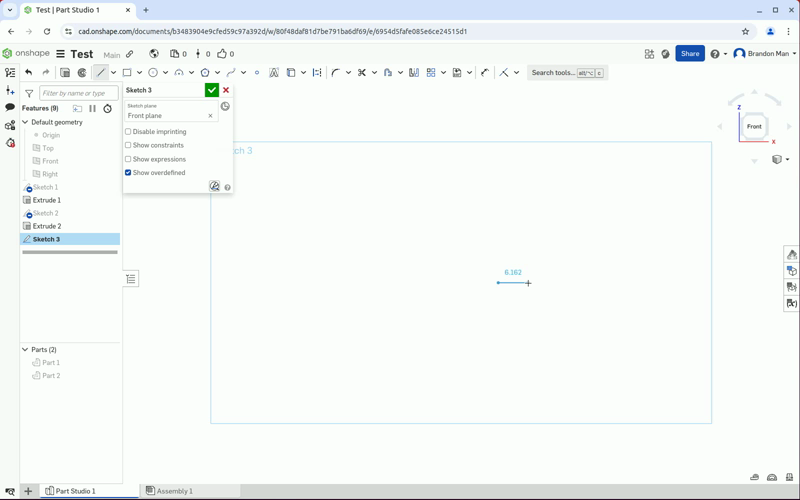
mouse_move(536, 282)
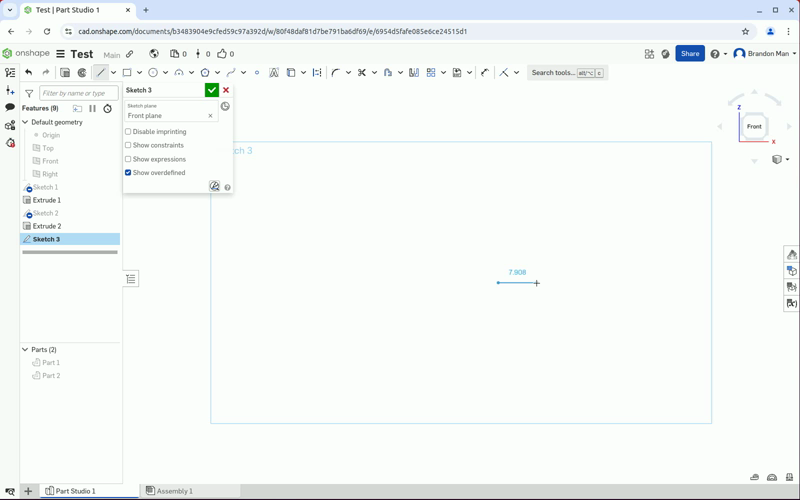
click(536, 282)
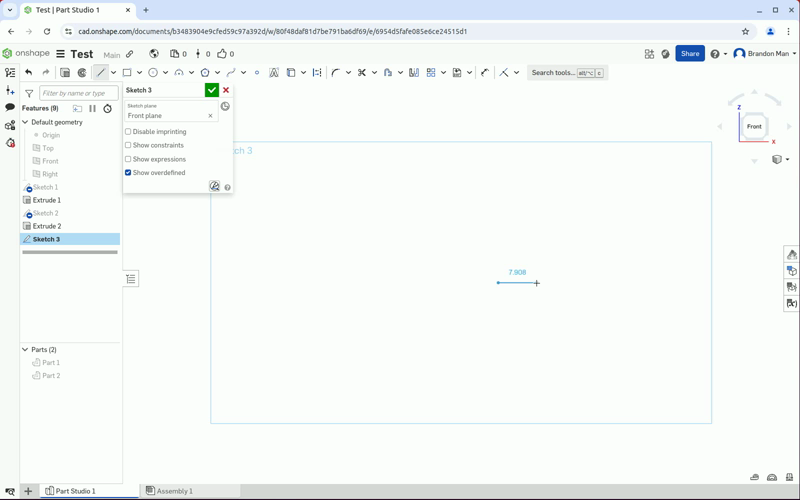
key_up(shift)
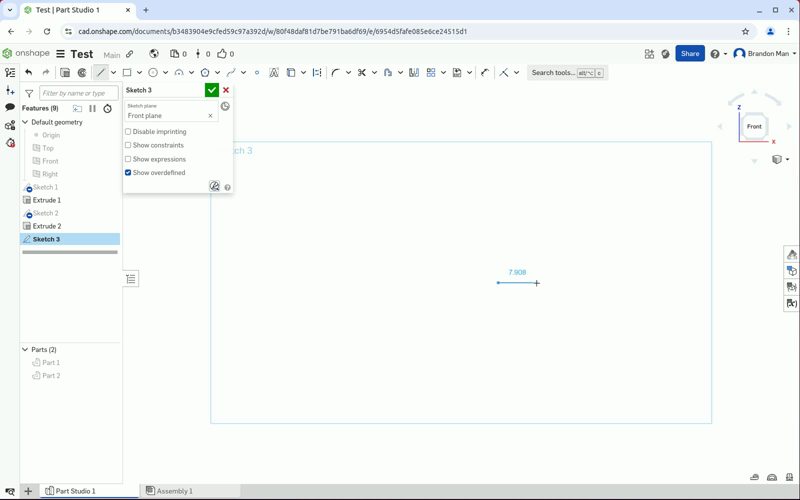
key_down(shift)
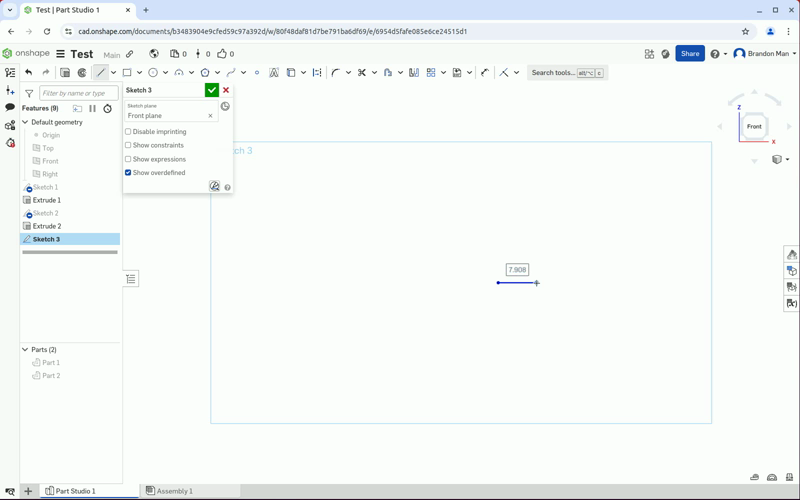
mouse_move(566, 282)
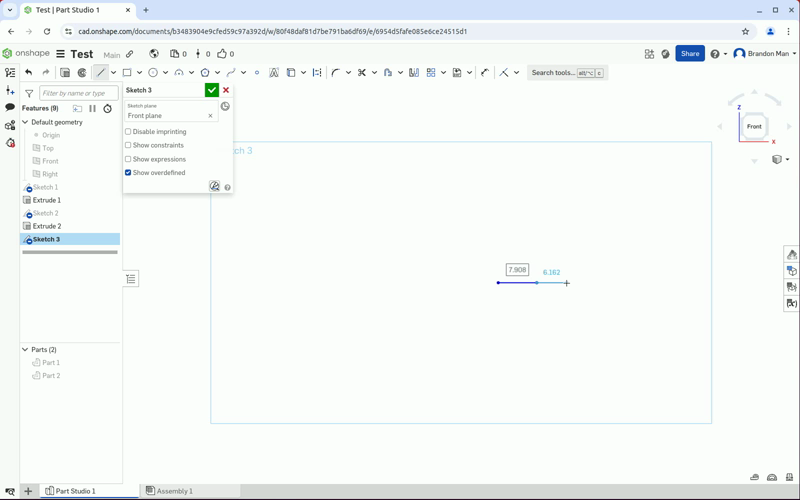
mouse_move(536, 244)
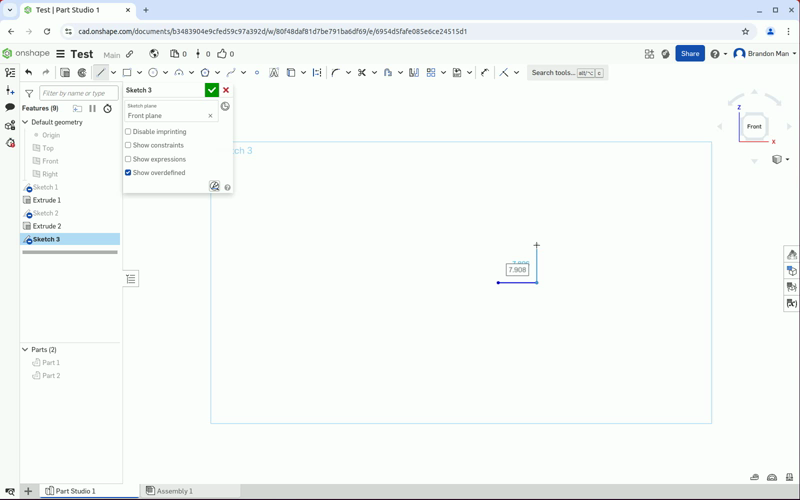
click(536, 244)
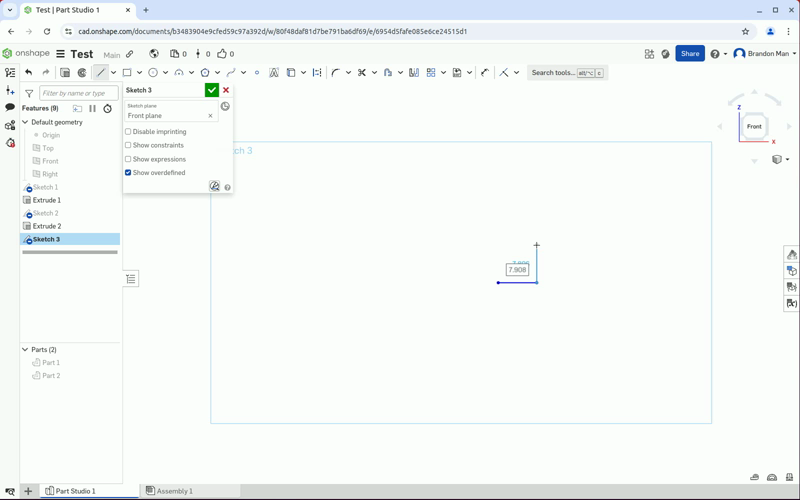
key_up(shift)
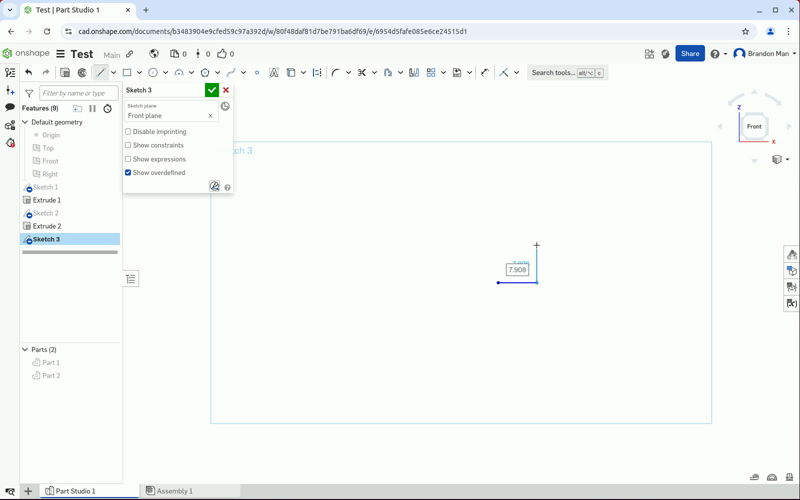
key_down(shift)
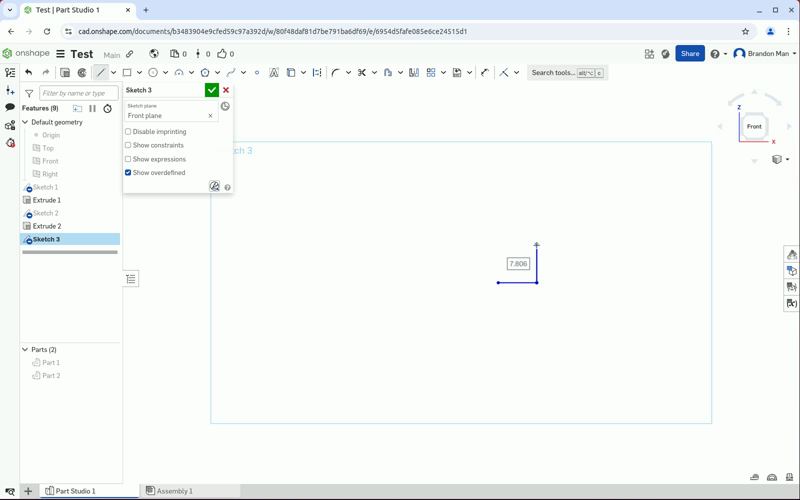
mouse_move(566, 244)
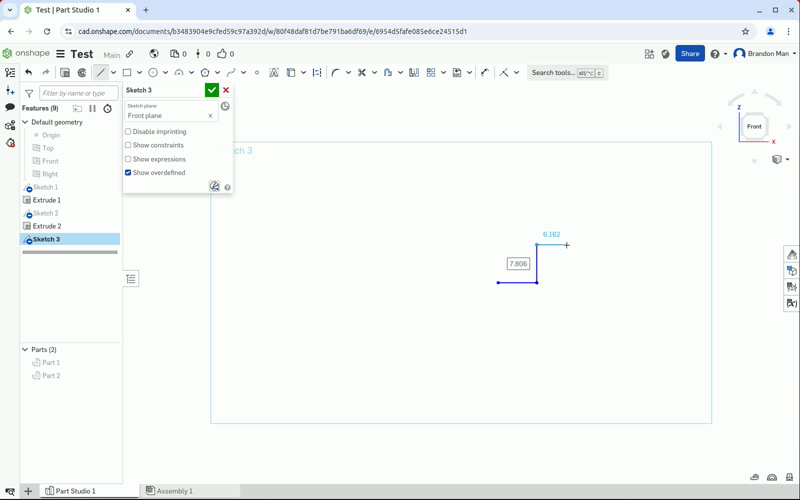
mouse_move(525, 255)
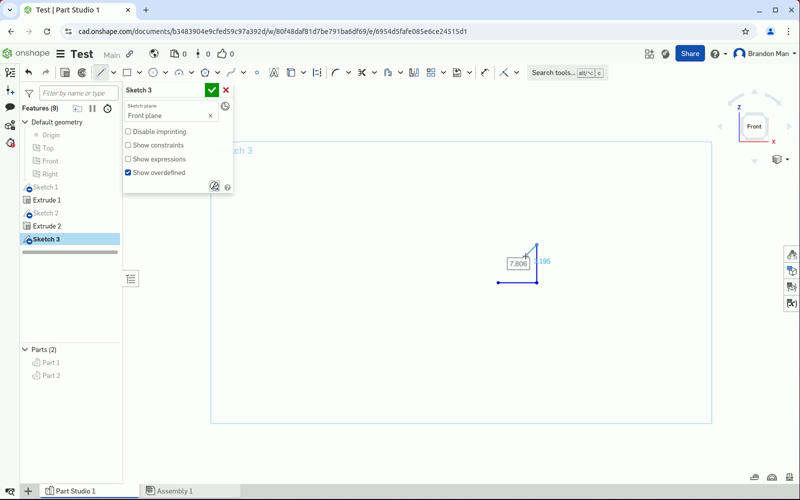
click(525, 255)
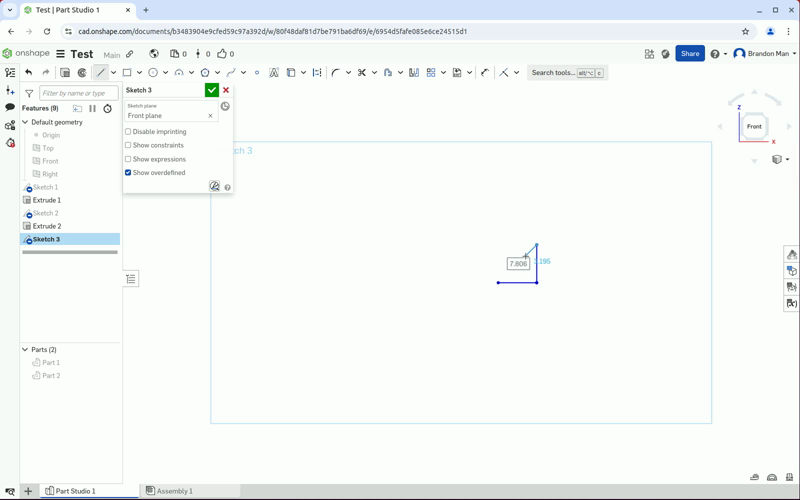
key_up(shift)
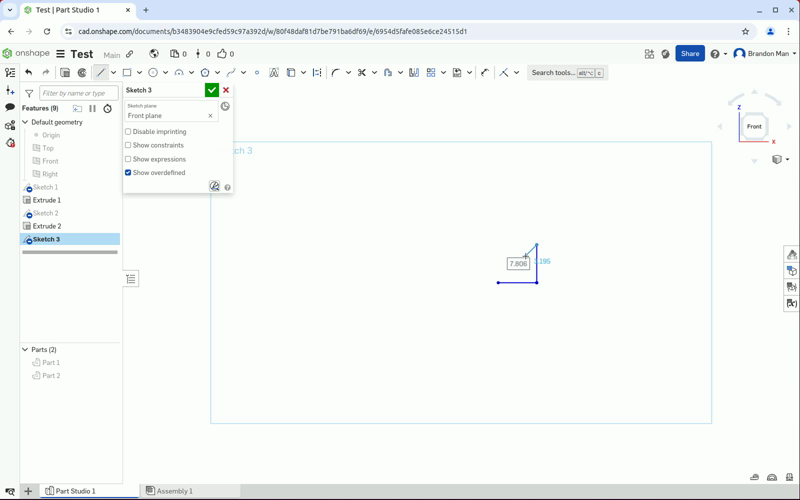
key(esc)
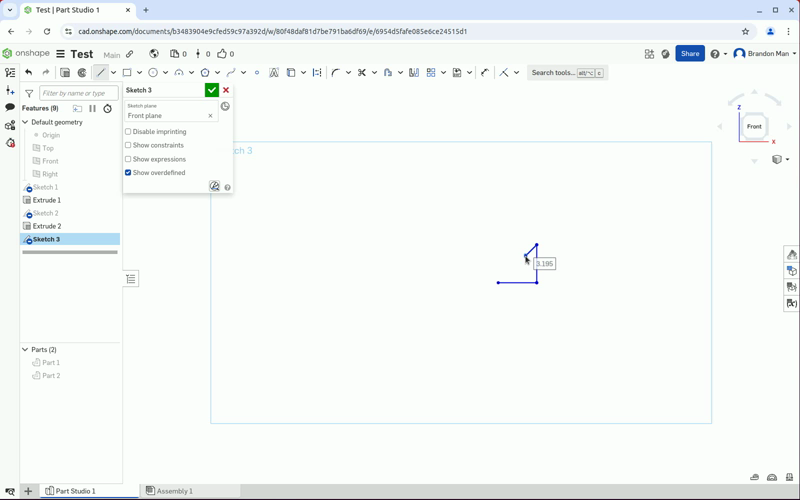
key(a)
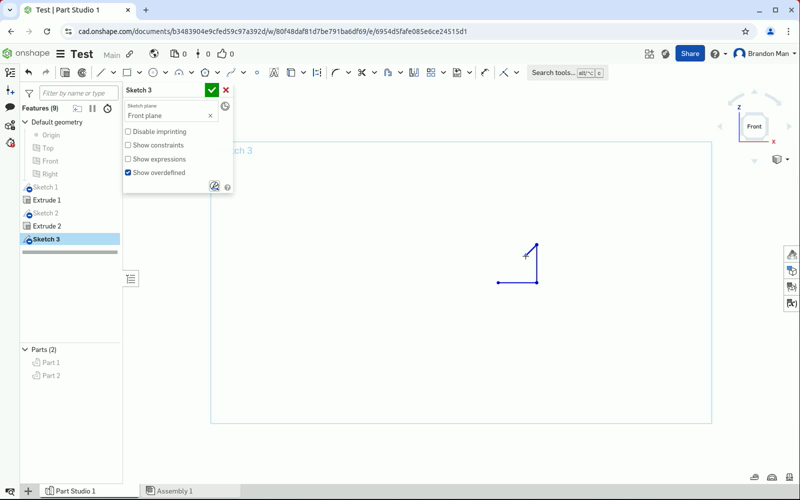
mouse_move(525, 255)
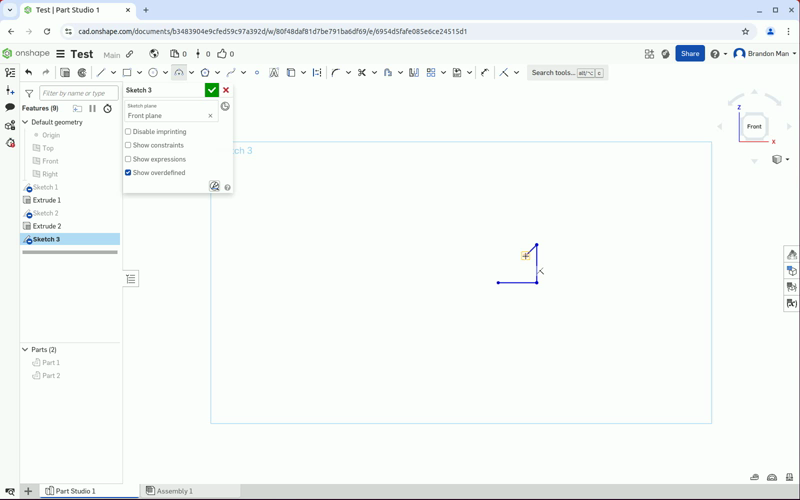
click(525, 255)
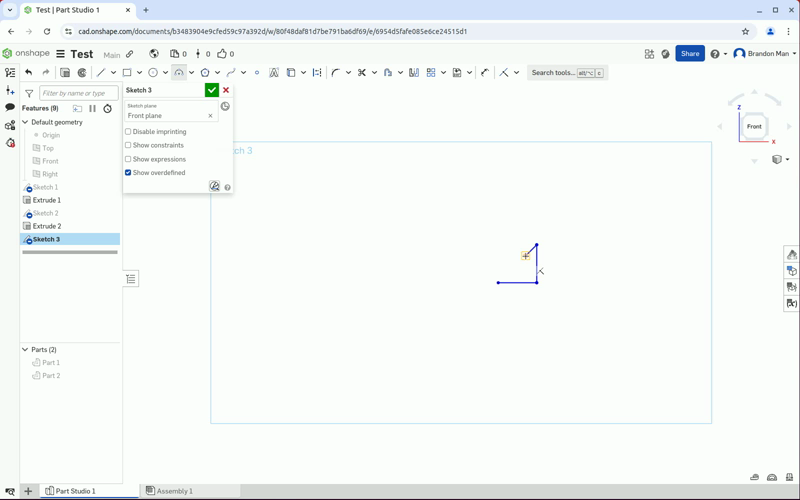
key_down(shift)
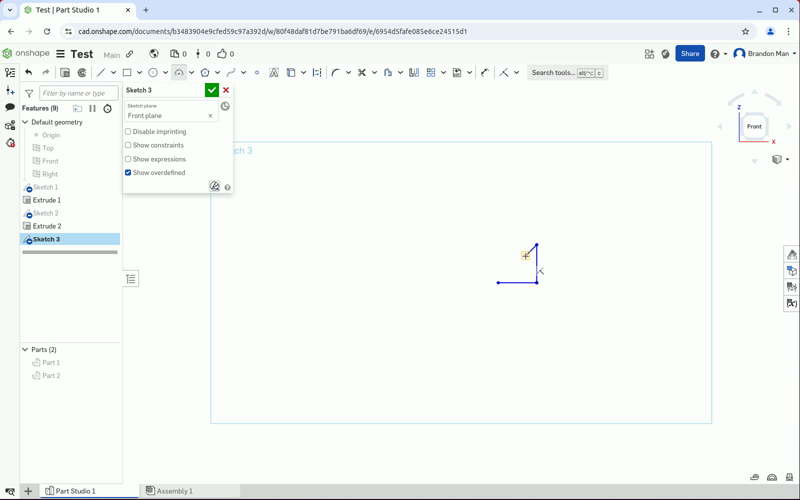
mouse_move(509, 272)
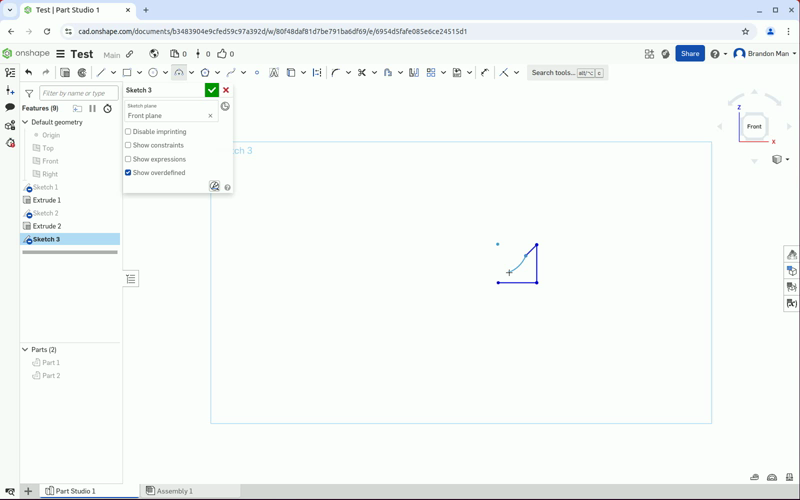
click(509, 272)
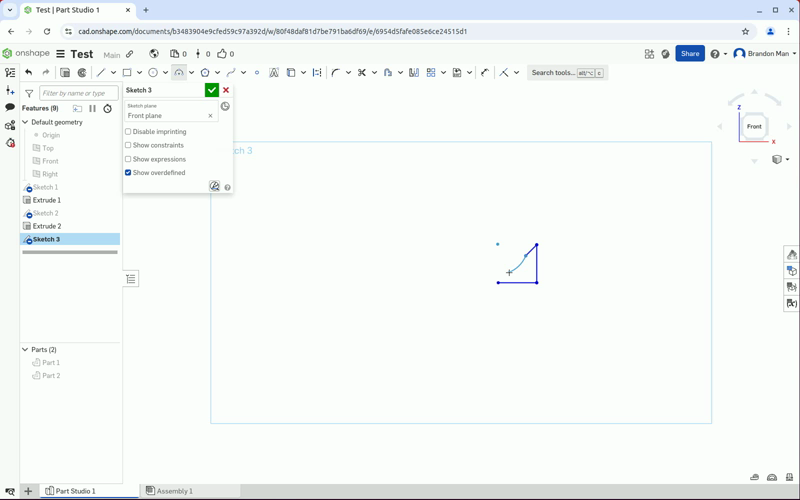
mouse_move(526, 272)
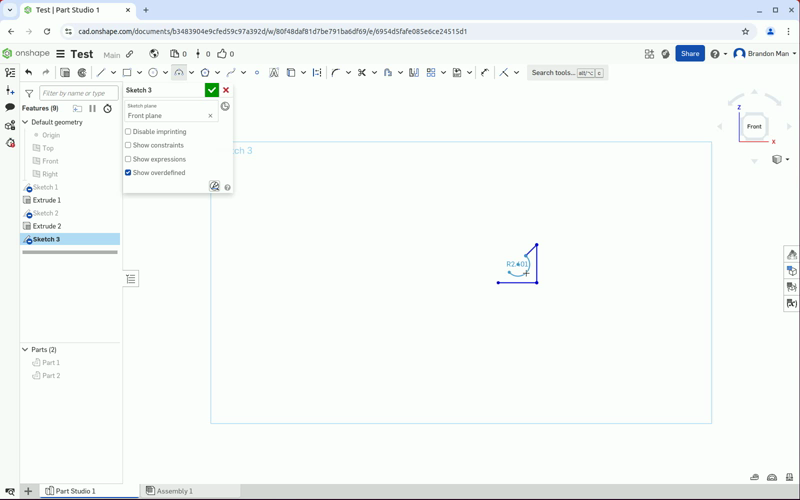
click(526, 272)
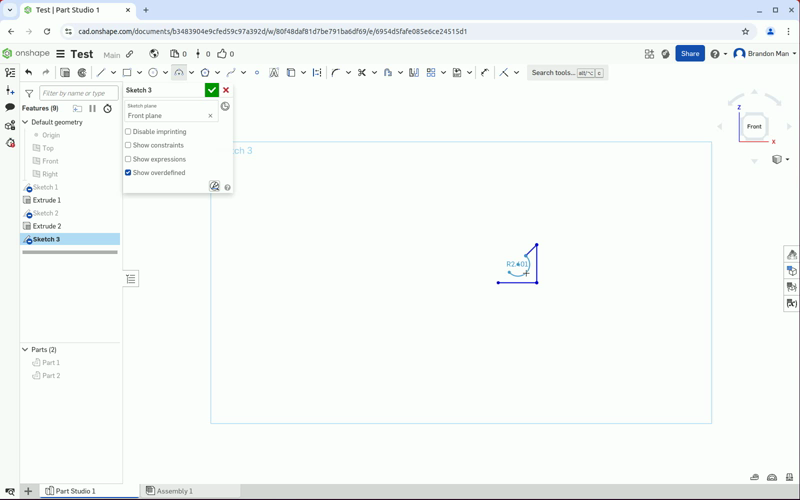
key_up(shift)
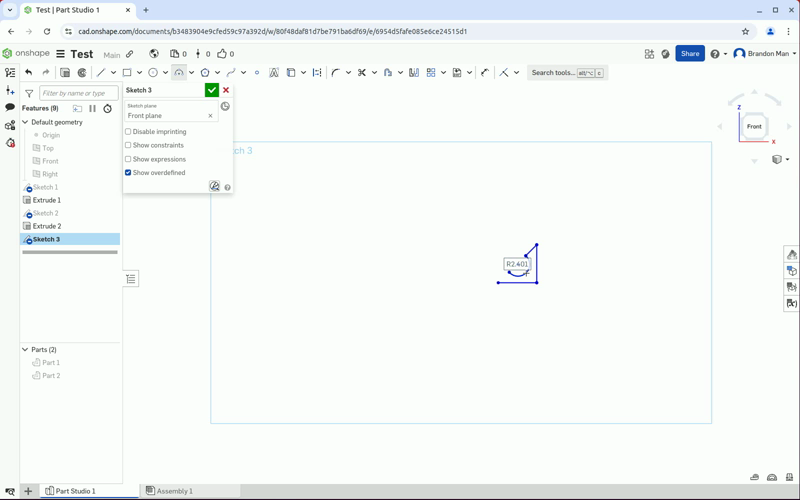
key(esc)
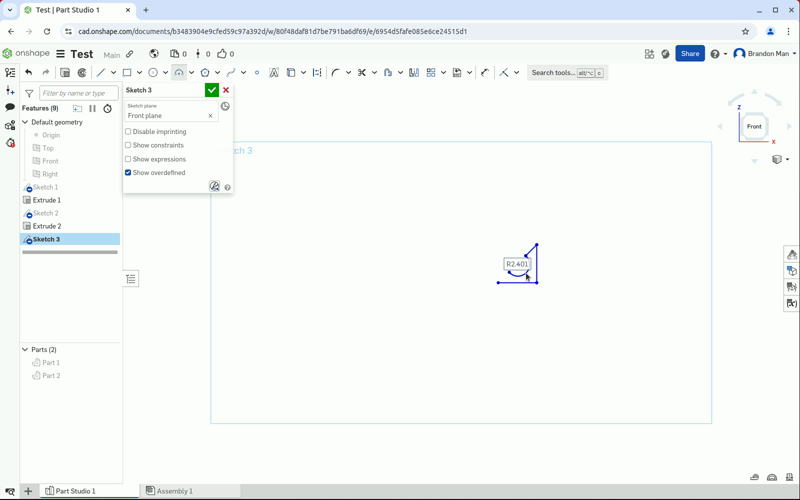
key(l)
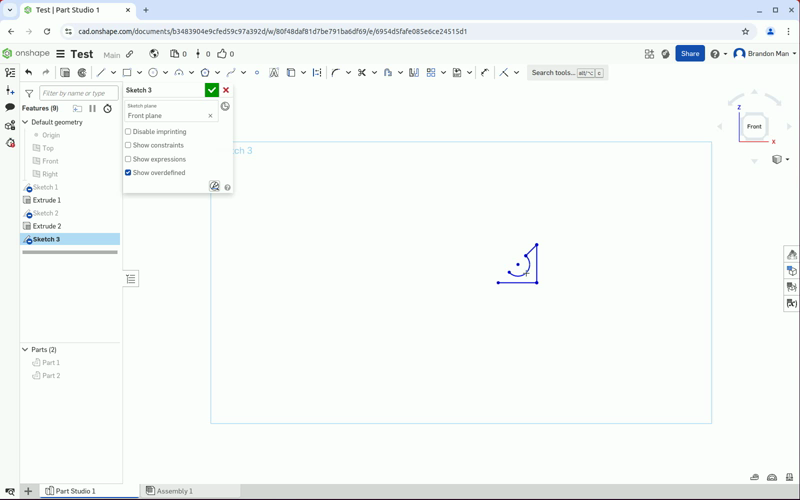
mouse_move(509, 272)
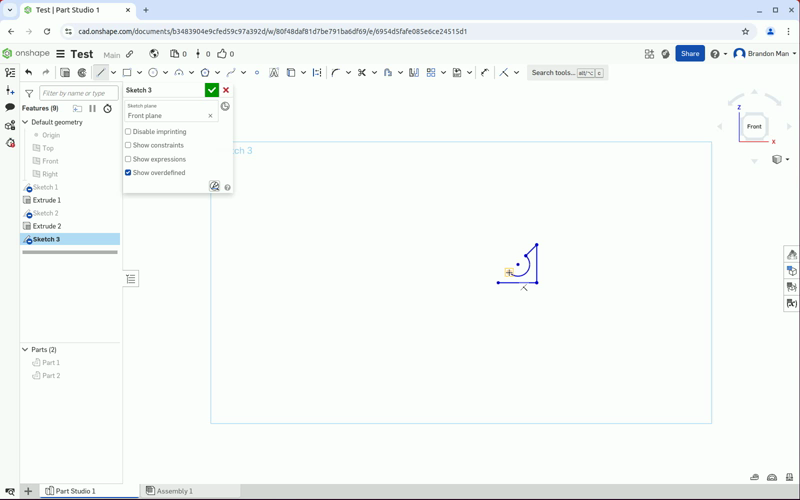
click(509, 272)
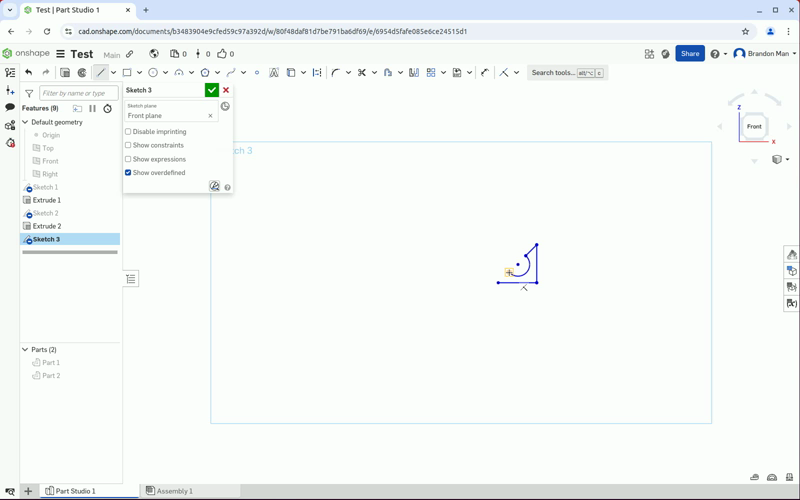
mouse_move(539, 272)
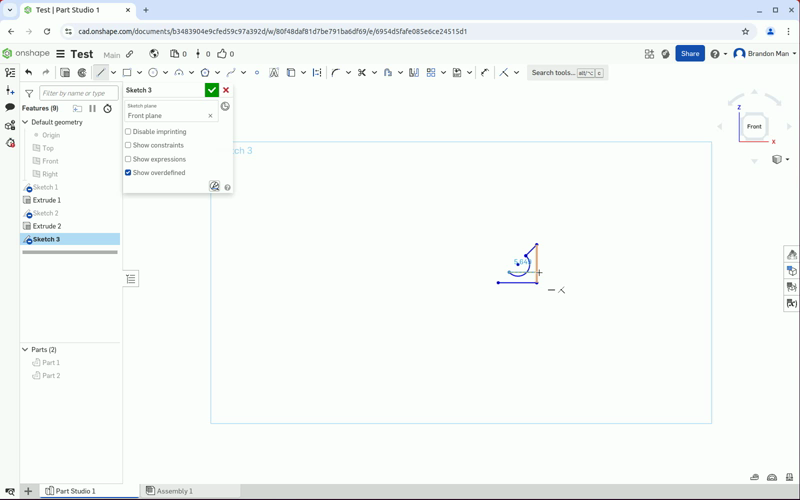
key_down(shift)
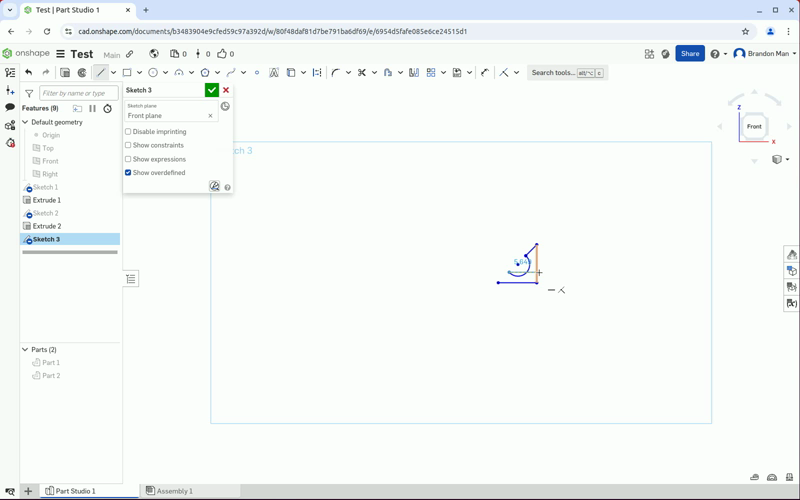
mouse_move(498, 282)
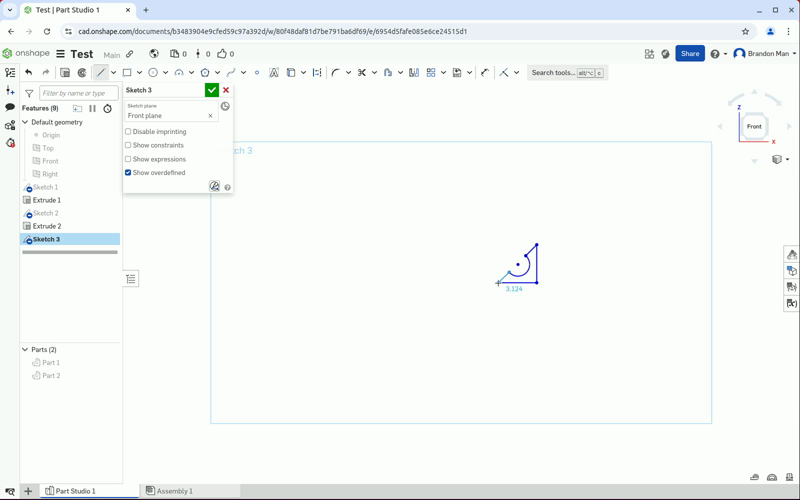
key_up(shift)
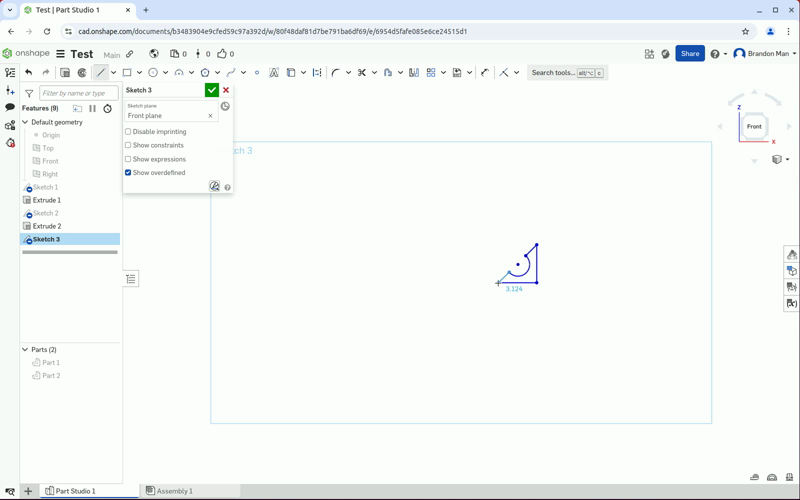
click(498, 282)
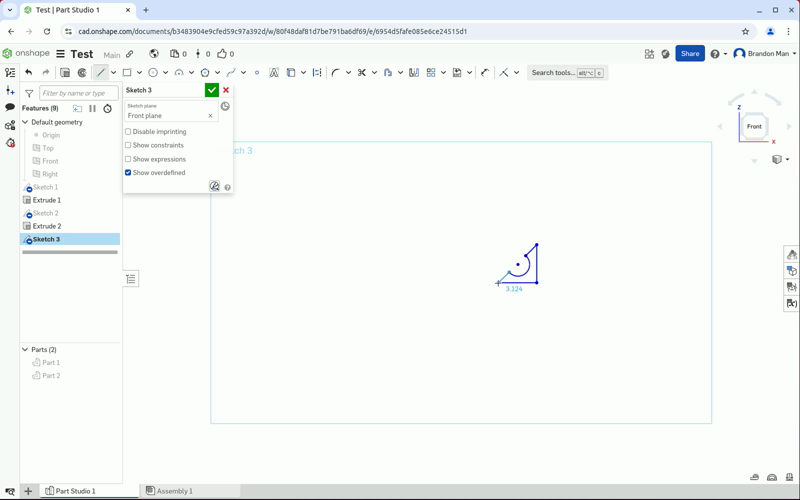
key(esc)
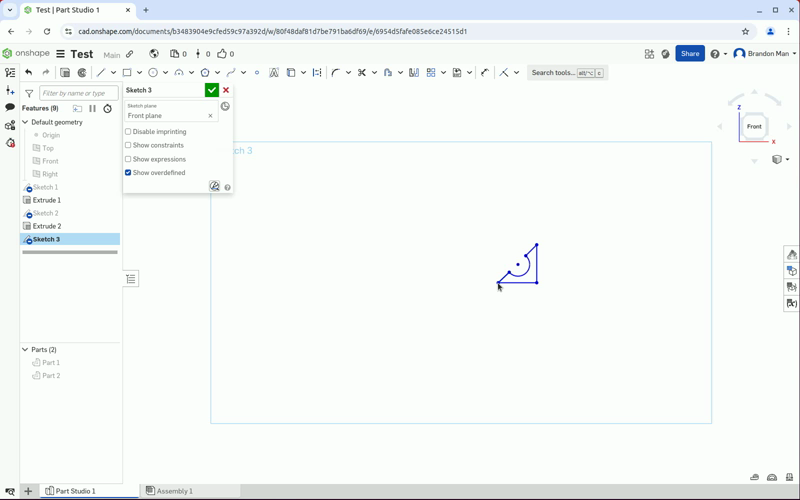
mouse_move(521, 273)
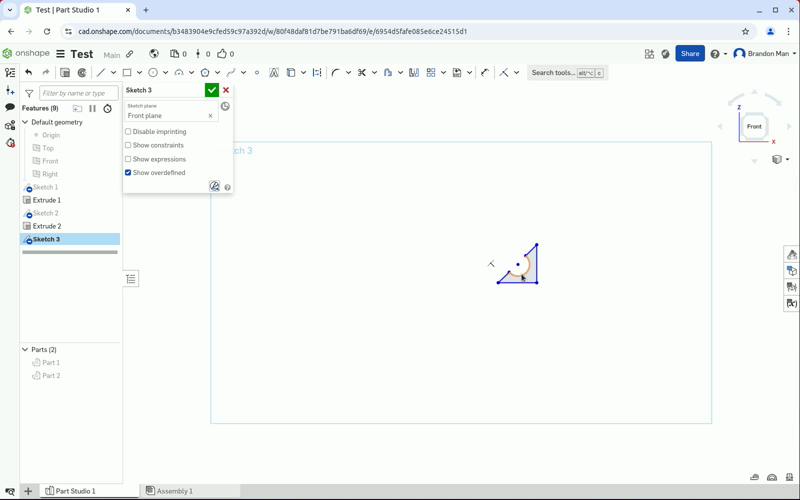
scroll(6)
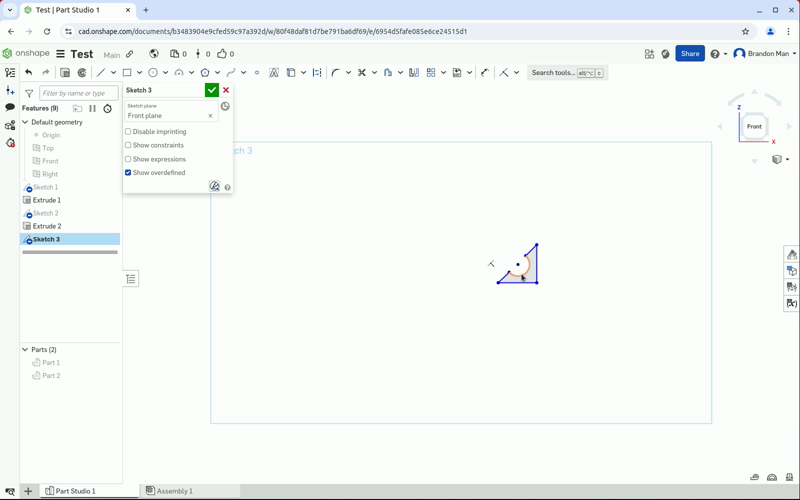
scroll(6)
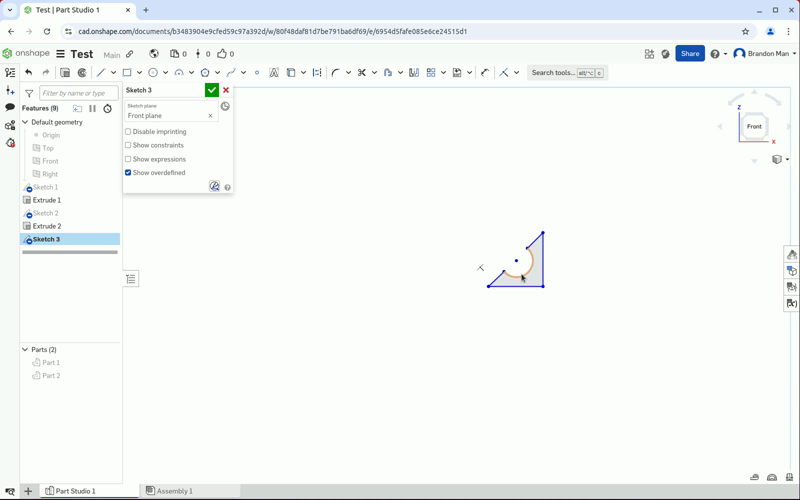
scroll(6)
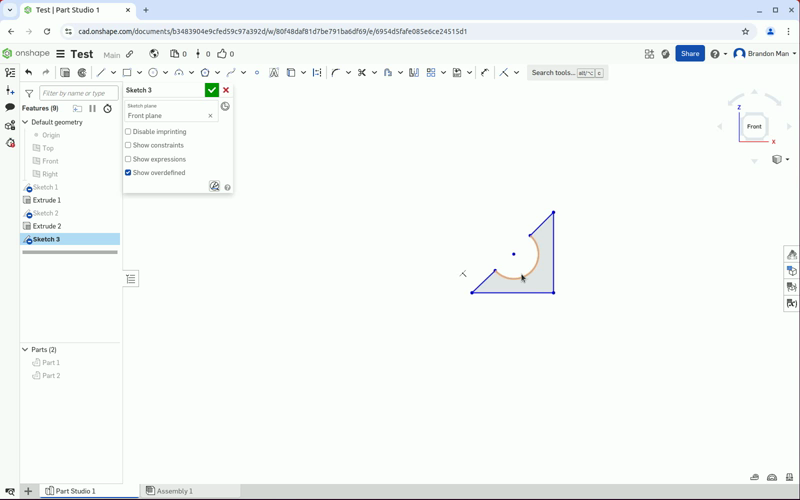
scroll(6)
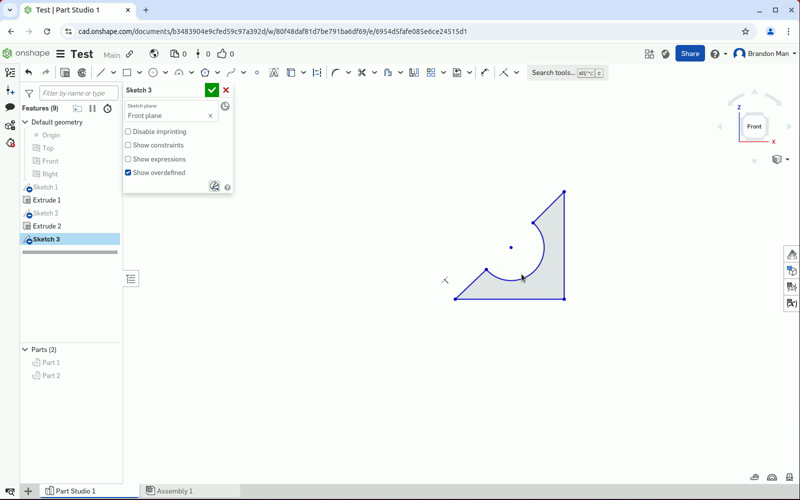
scroll(6)
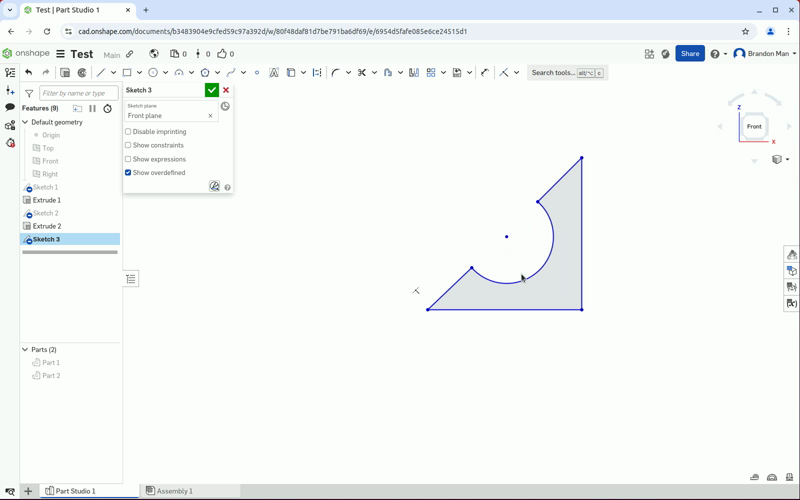
scroll(6)
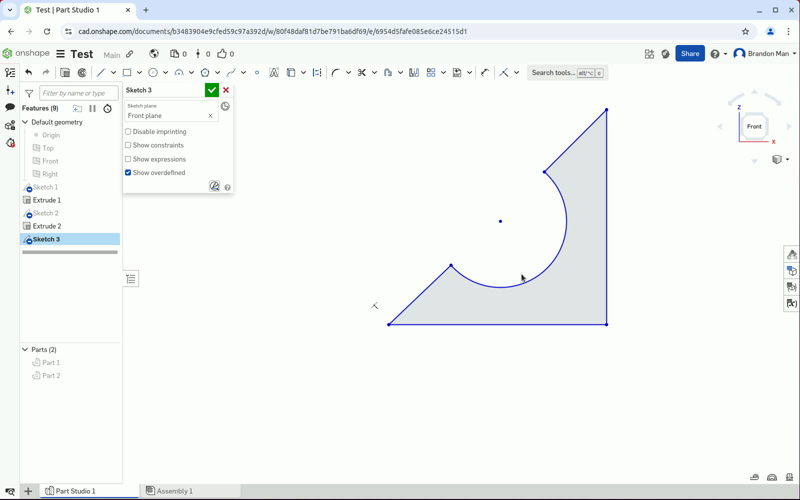
scroll(6)
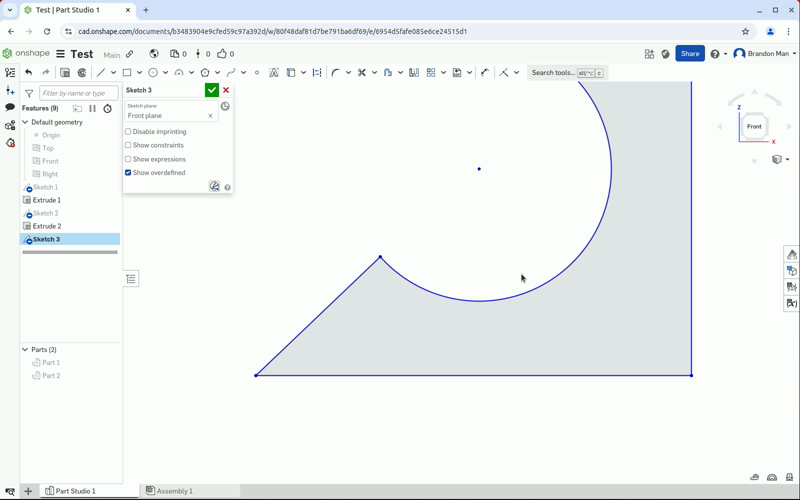
click(521, 273)
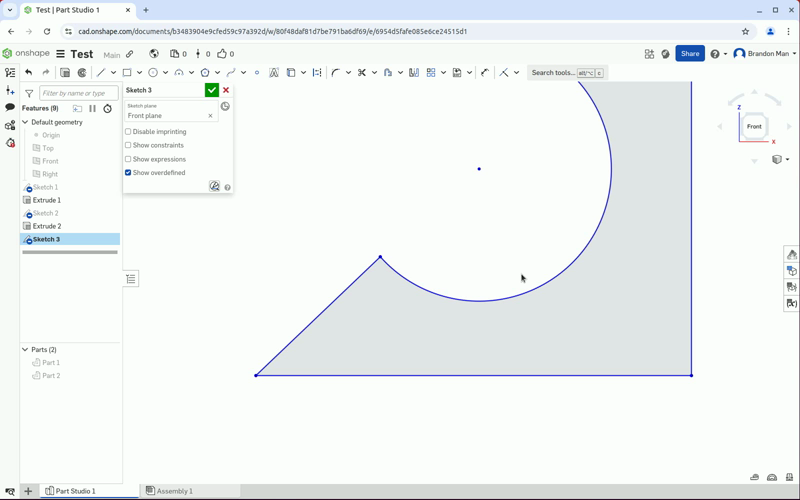
scroll(-6)
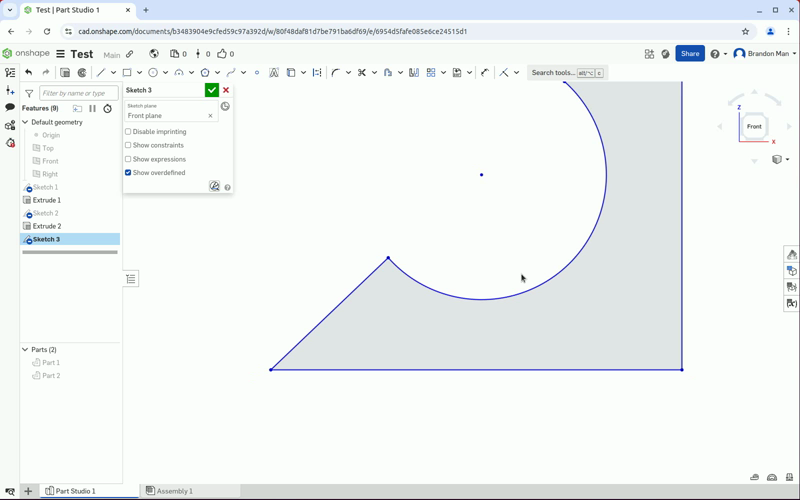
scroll(-6)
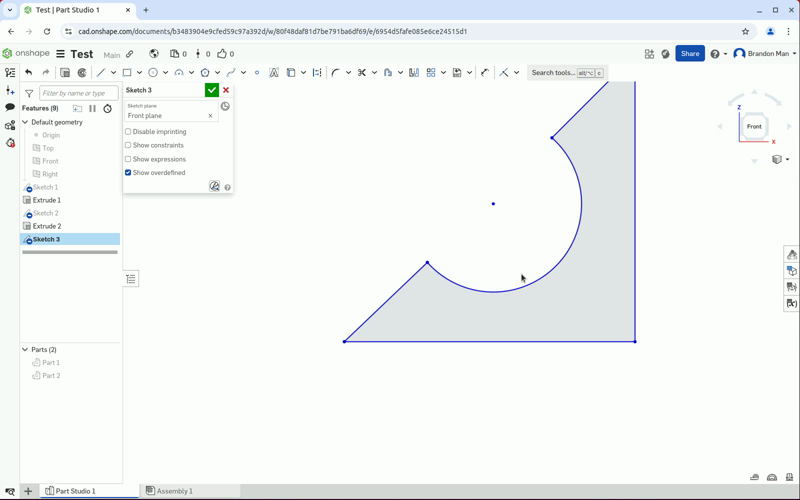
scroll(-6)
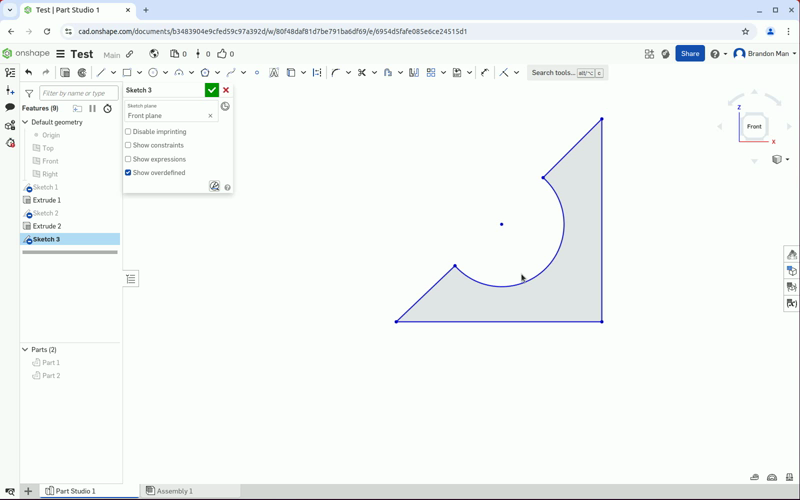
scroll(-6)
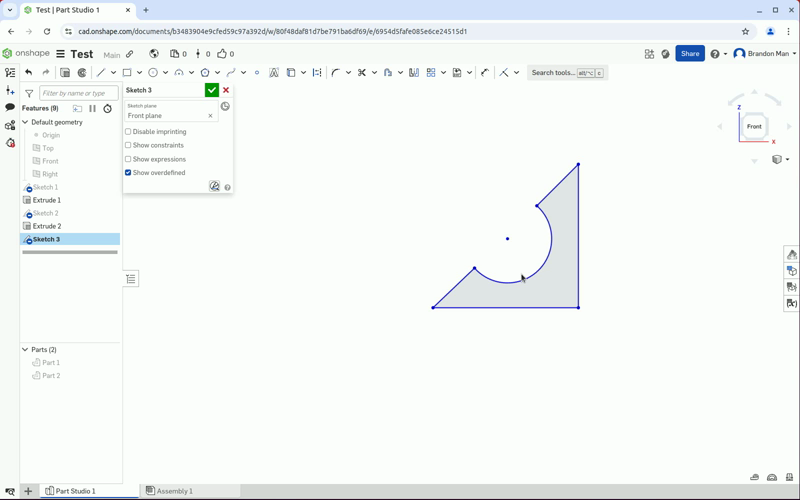
scroll(-6)
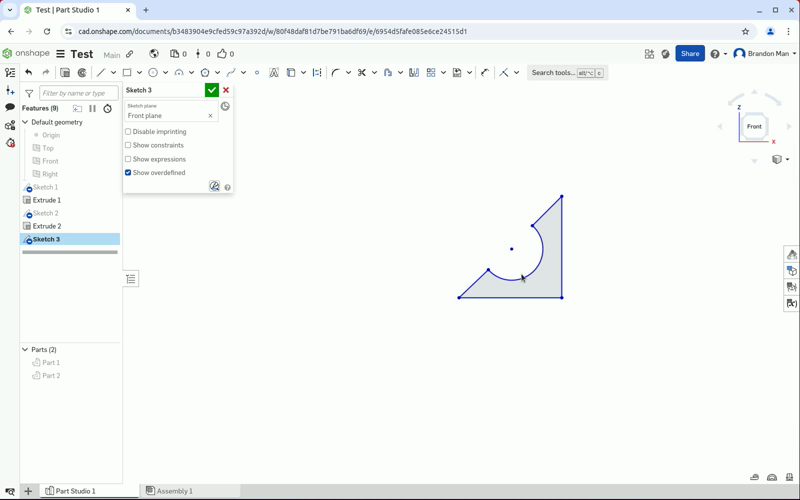
scroll(-6)
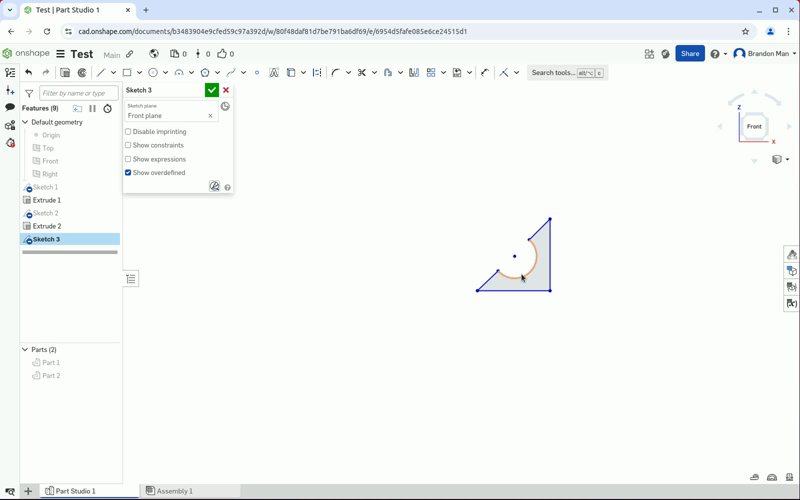
scroll(-6)
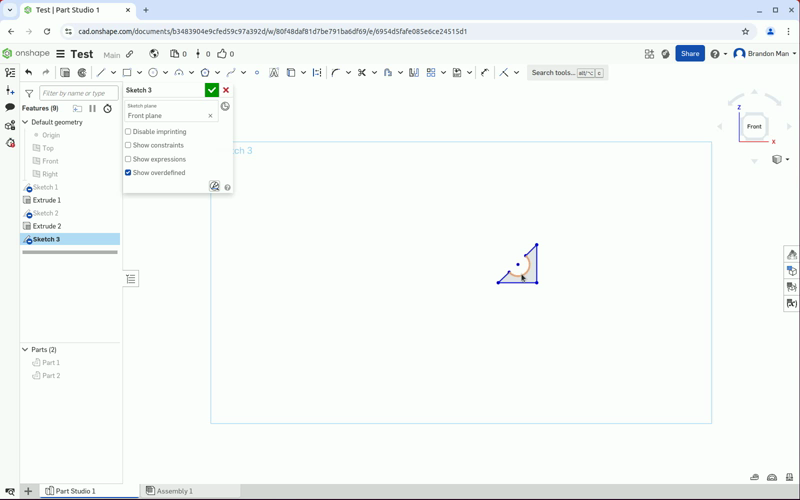
mouse_move(73, 352)
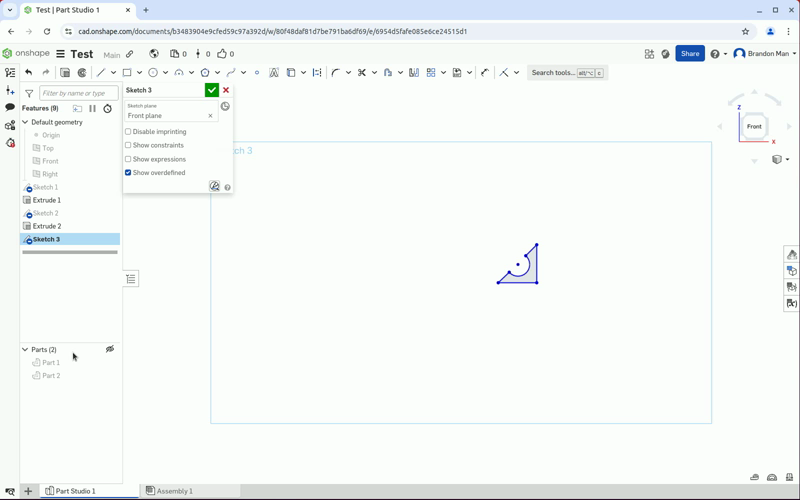
key(shift+y)
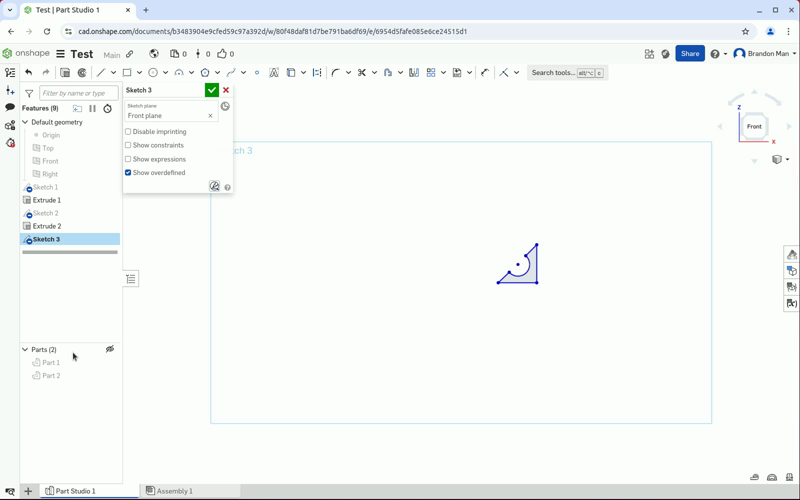
key(shift+e)
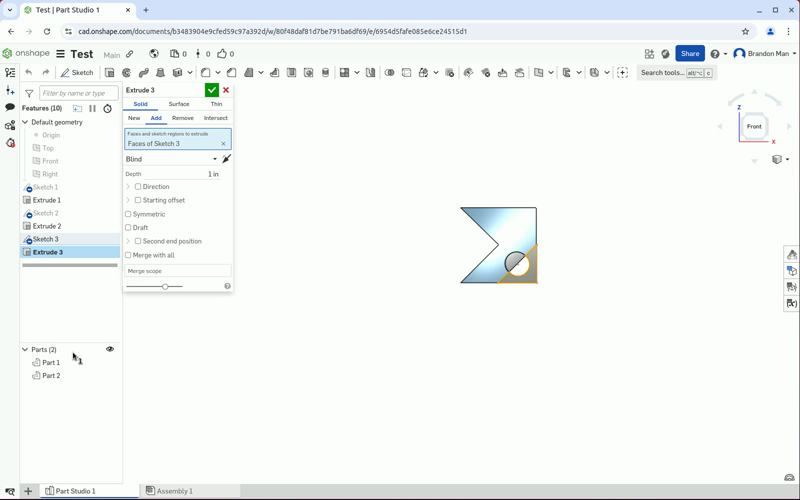
mouse_move(143, 106)
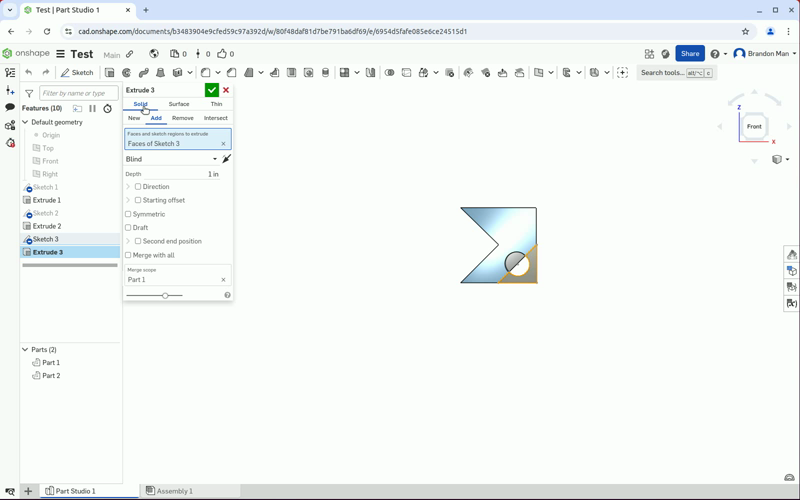
click(143, 106)
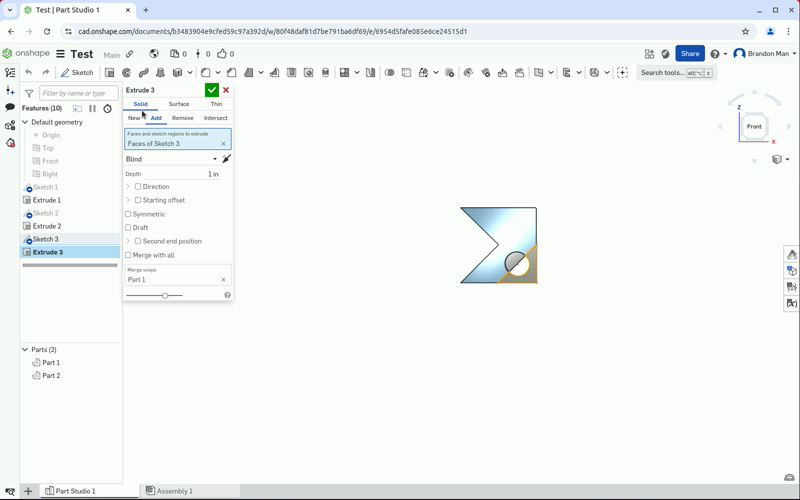
mouse_move(137, 120)
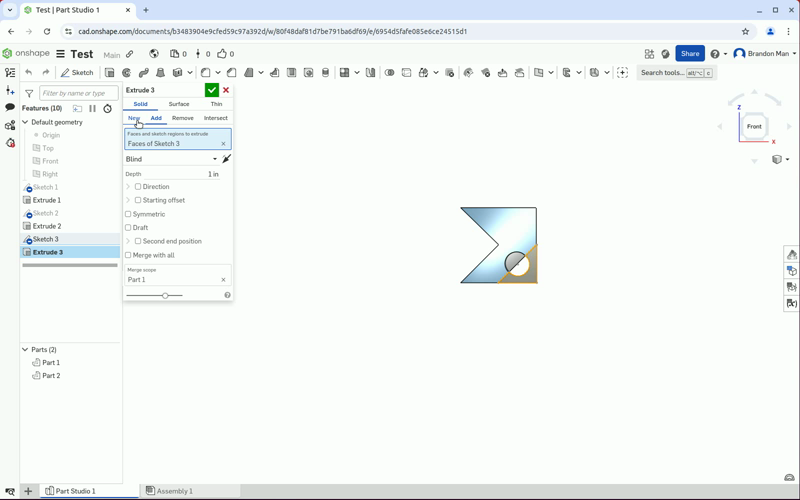
click(137, 120)
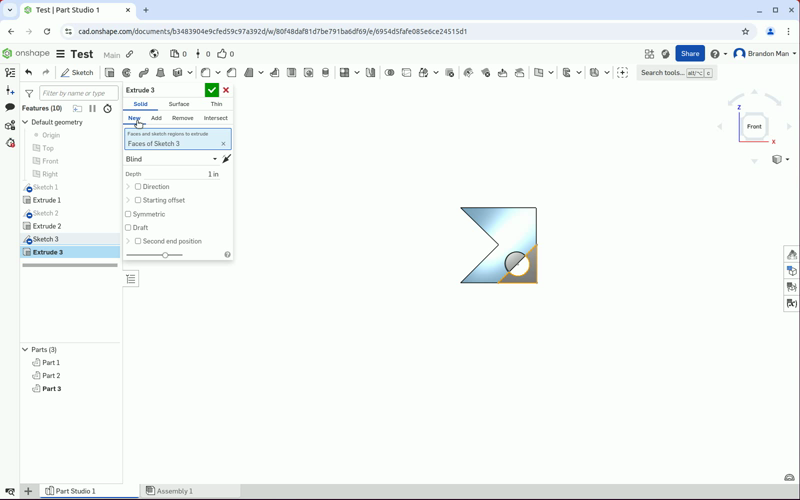
key(tab, 4)
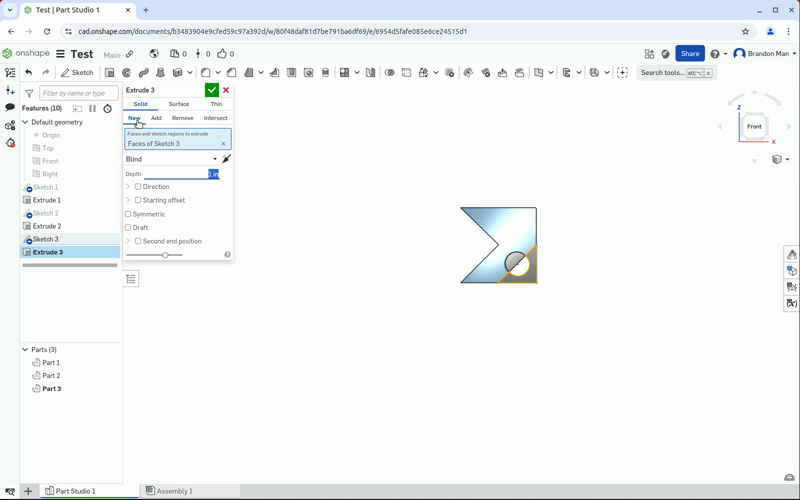
text(9.628)
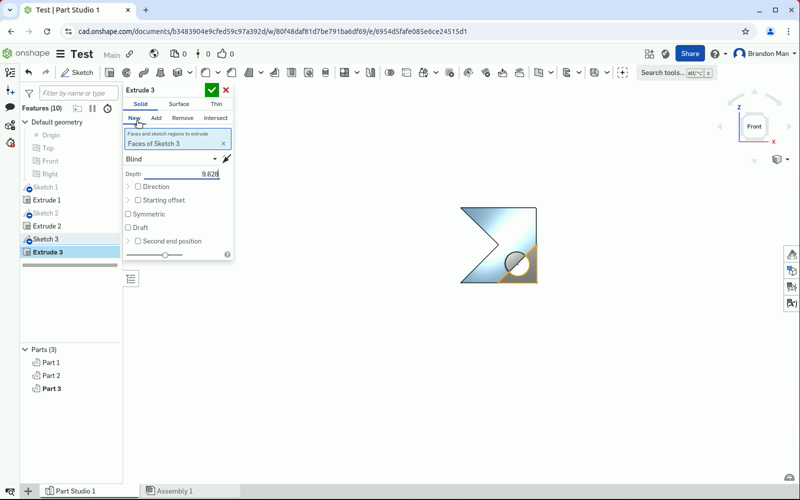
key(enter)
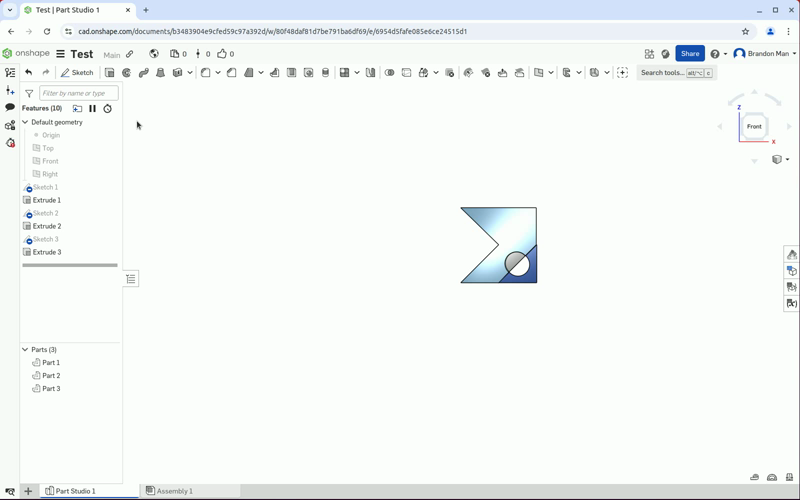
key(shift+h)
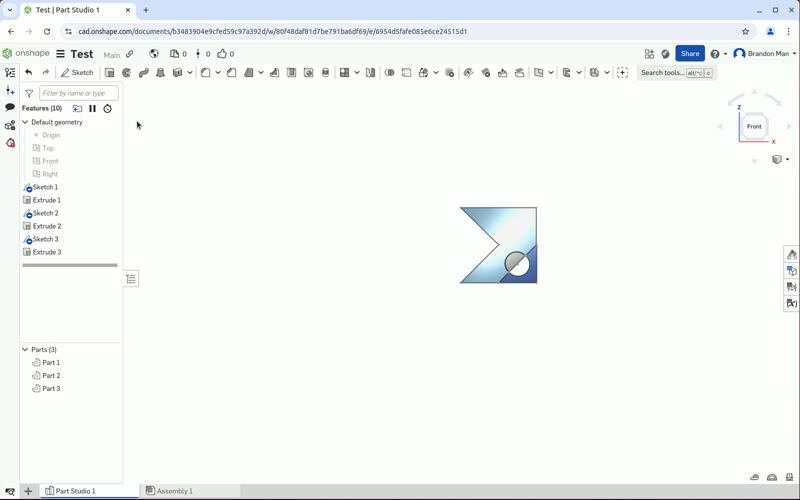
key(shift+h)
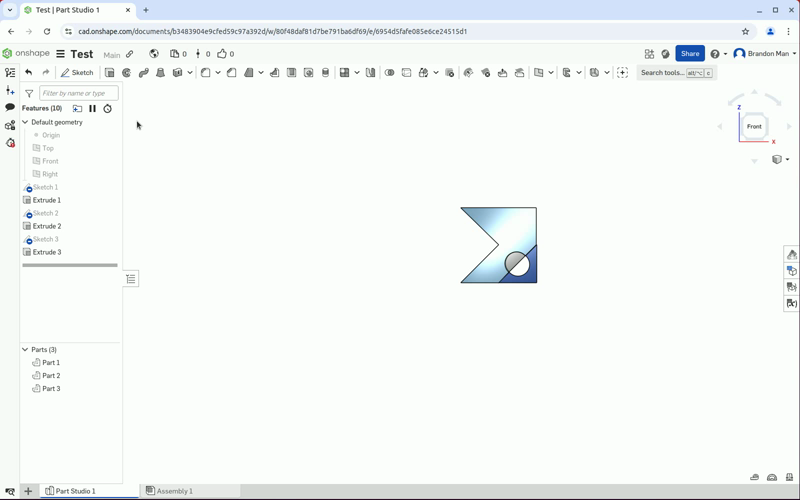
mouse_move(73, 189)
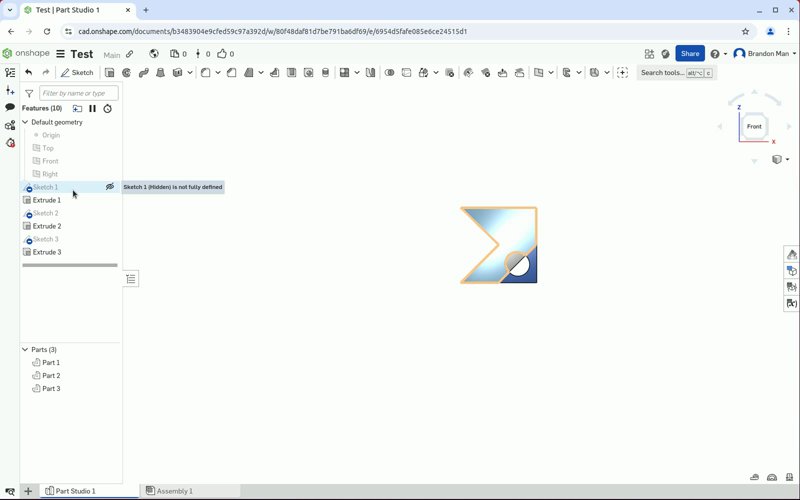
click(73, 189)
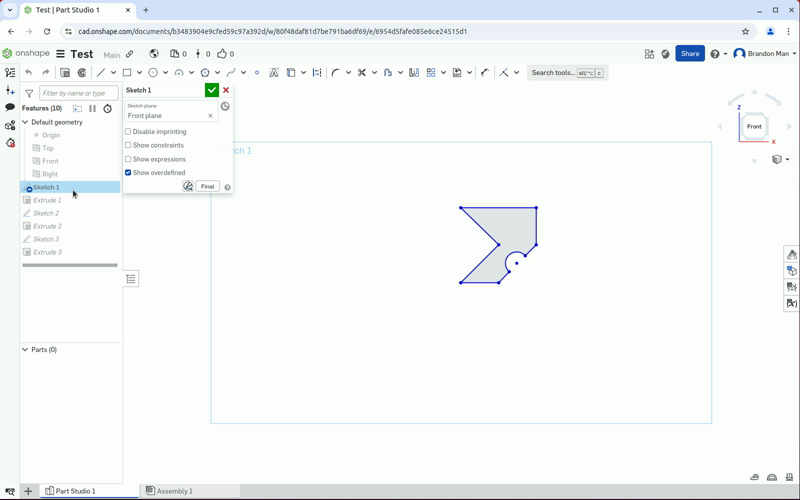
mouse_move(229, 92)
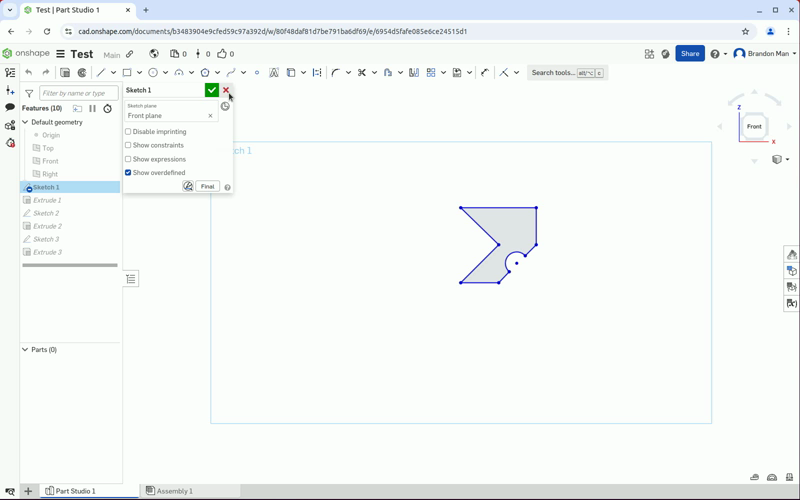
click(229, 92)
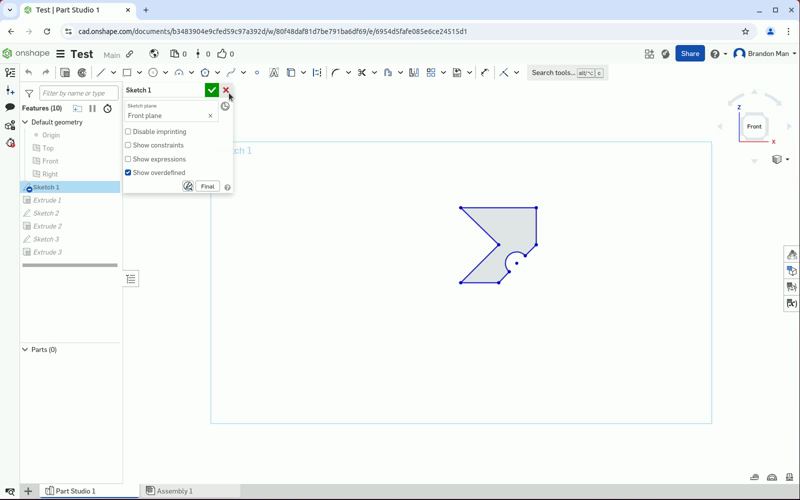
key(shift+s)
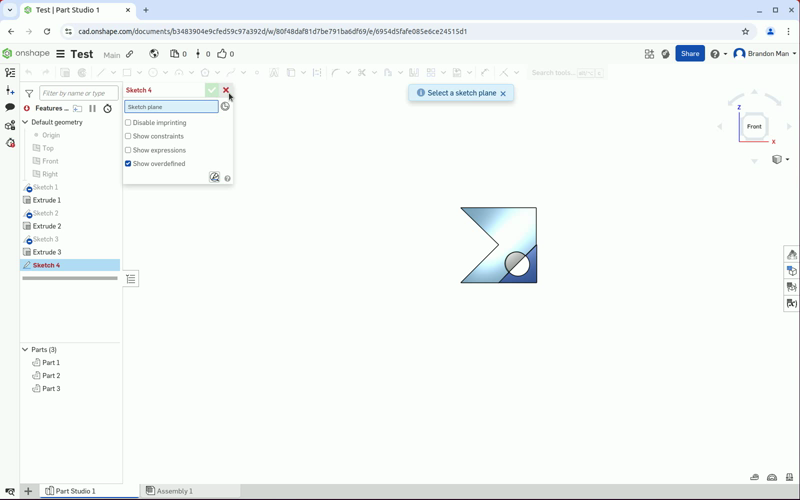
mouse_move(73, 163)
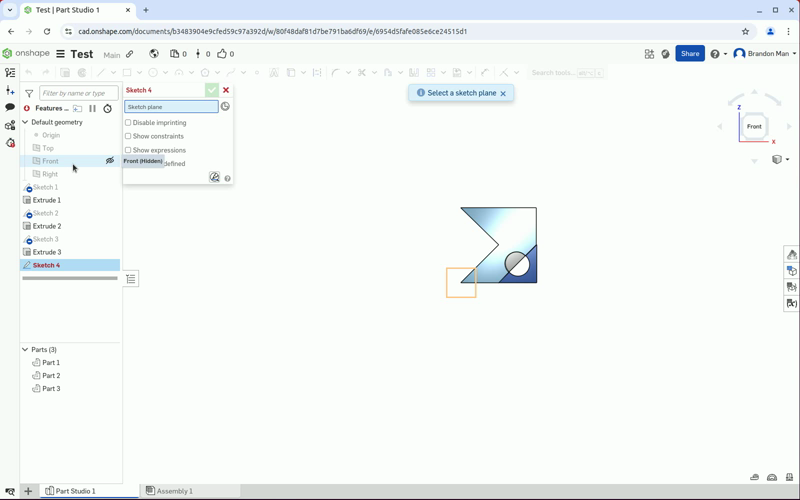
click(73, 163)
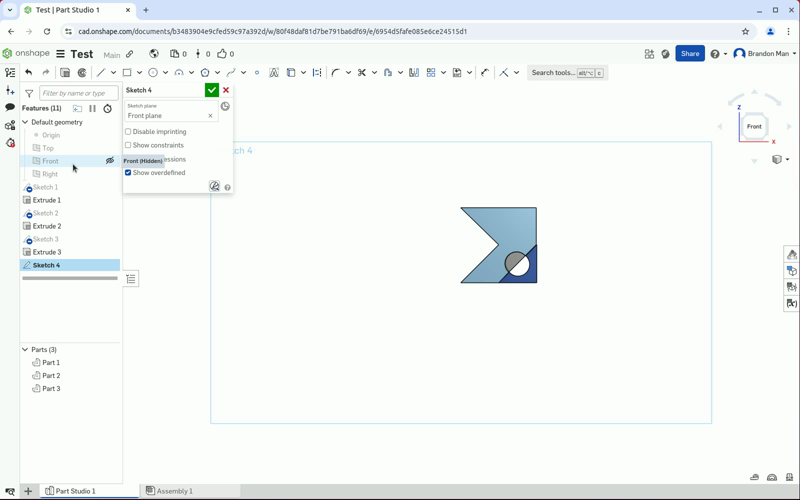
mouse_move(73, 352)
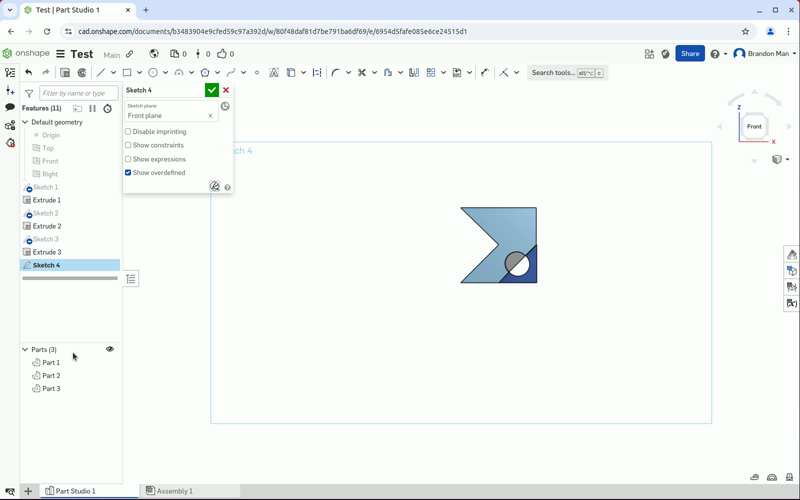
key(y)
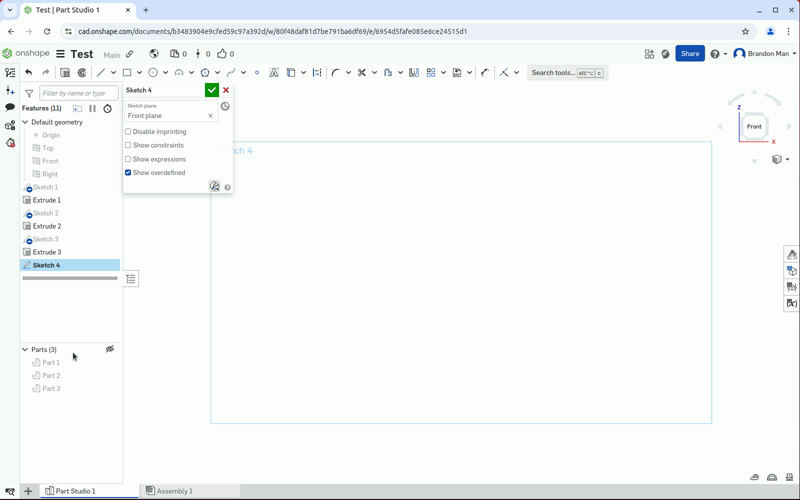
key(a)
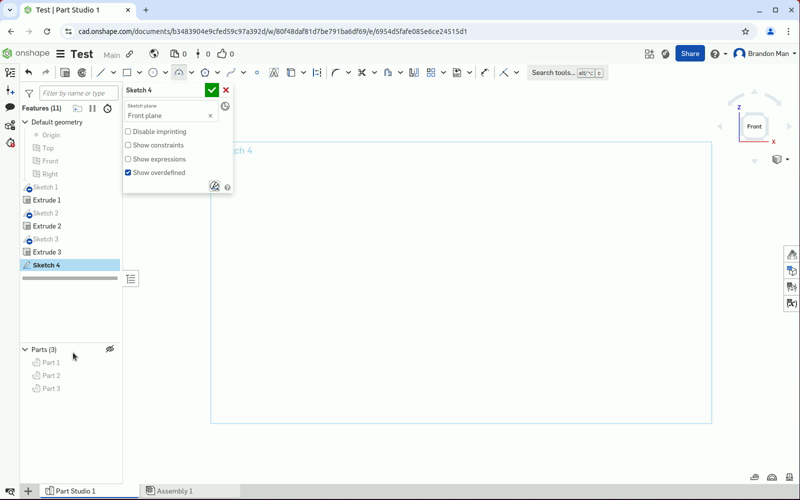
key_down(shift)
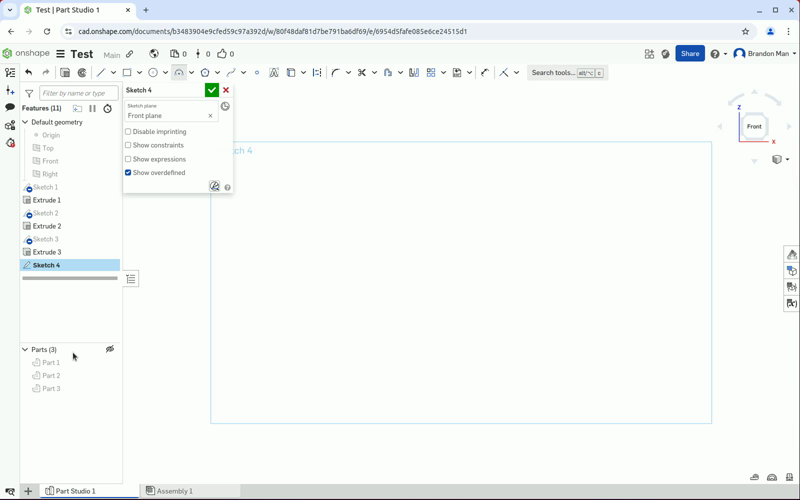
mouse_move(508, 272)
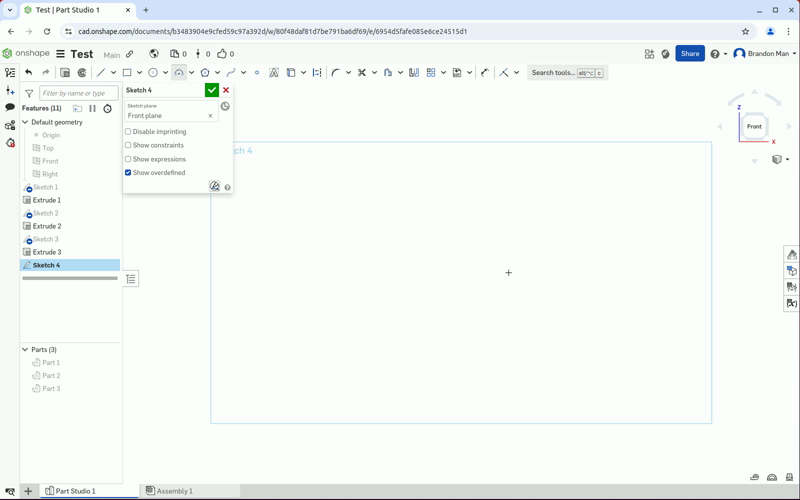
click(508, 272)
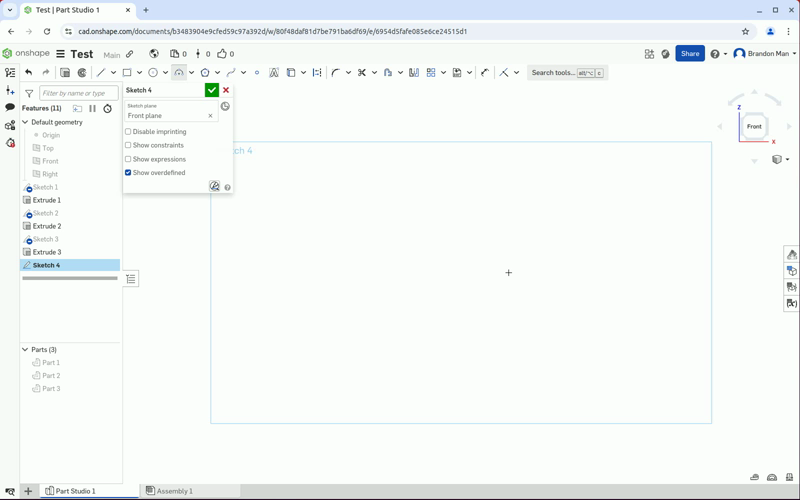
key_up(shift)
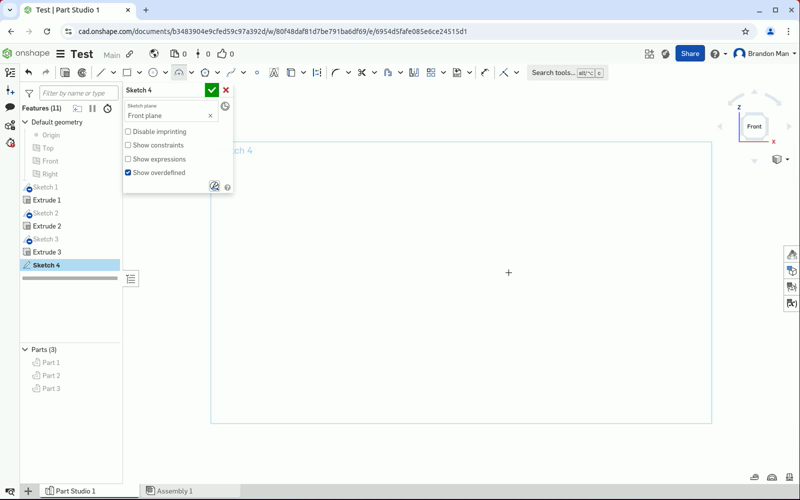
key_down(shift)
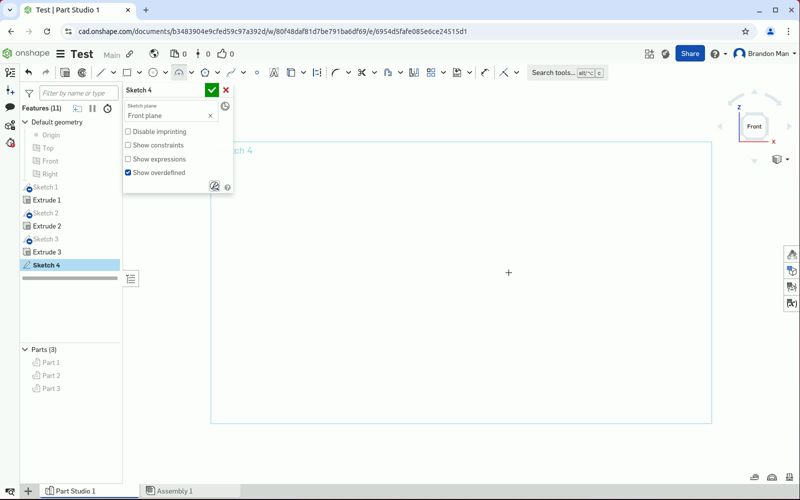
mouse_move(525, 255)
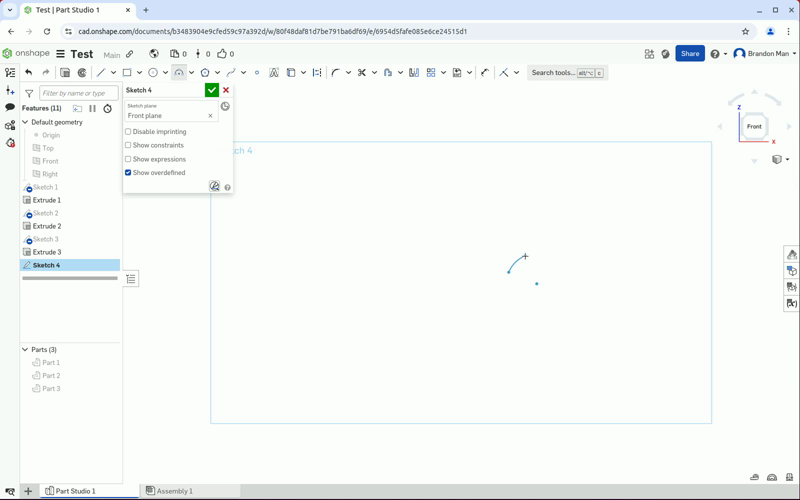
click(525, 255)
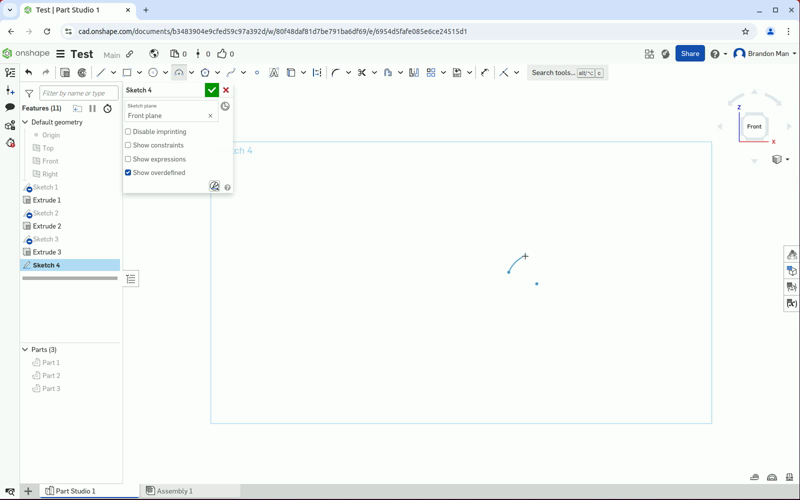
mouse_move(525, 273)
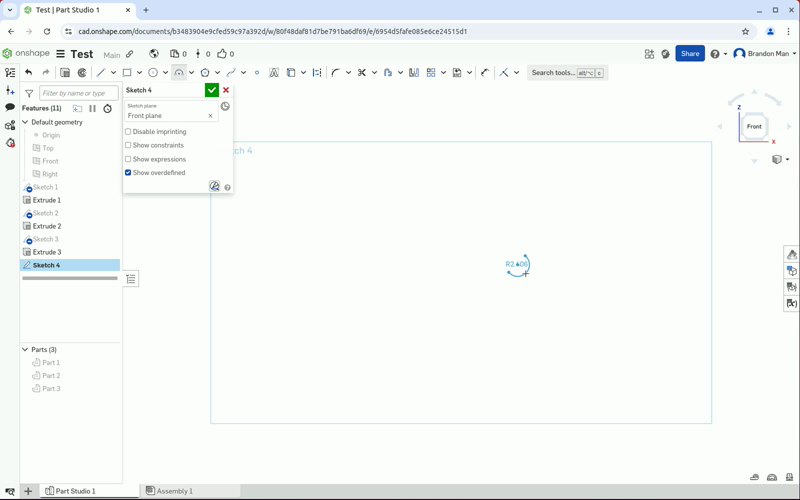
click(525, 273)
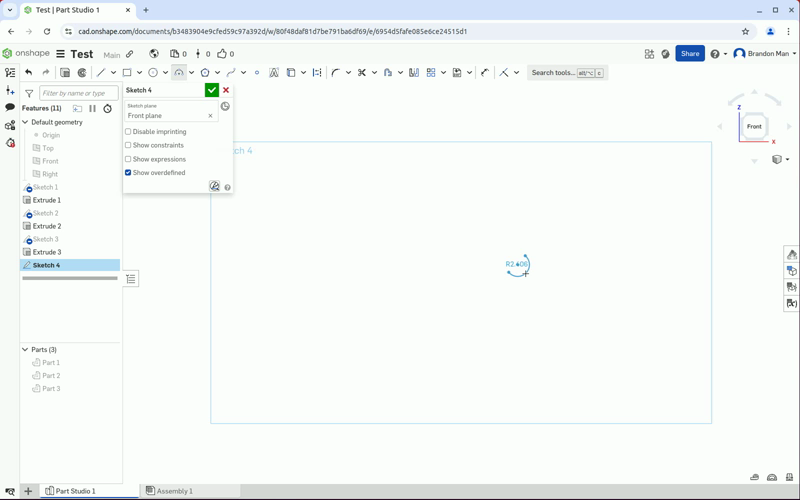
key_up(shift)
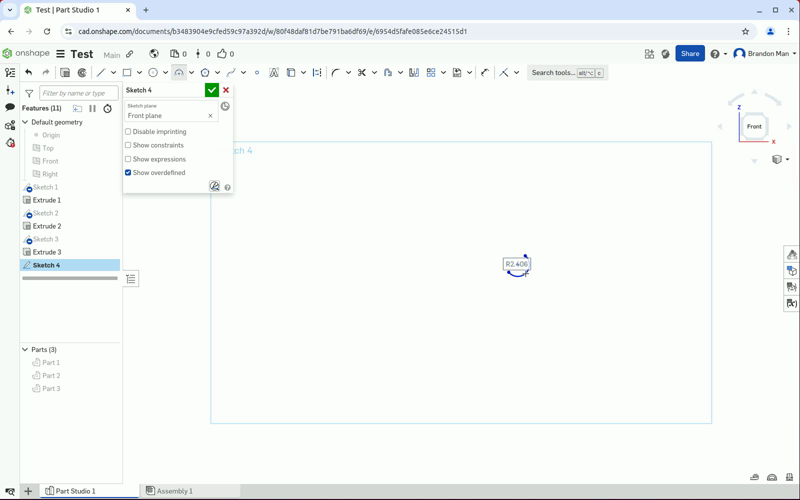
key(esc)
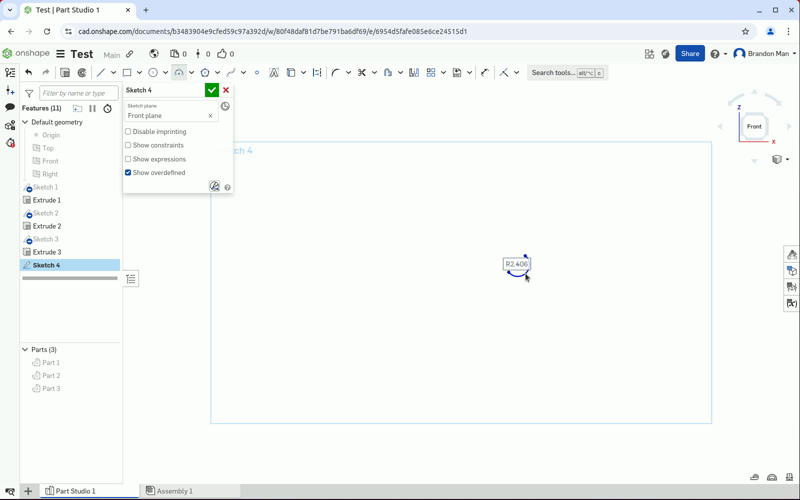
key(l)
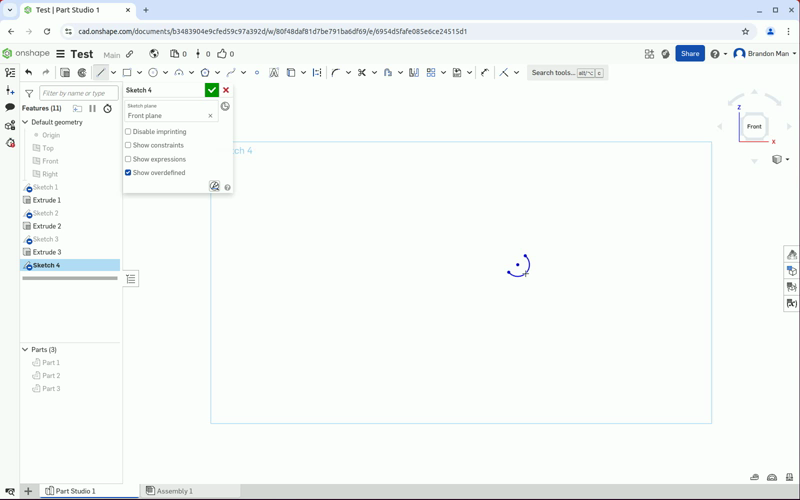
mouse_move(525, 255)
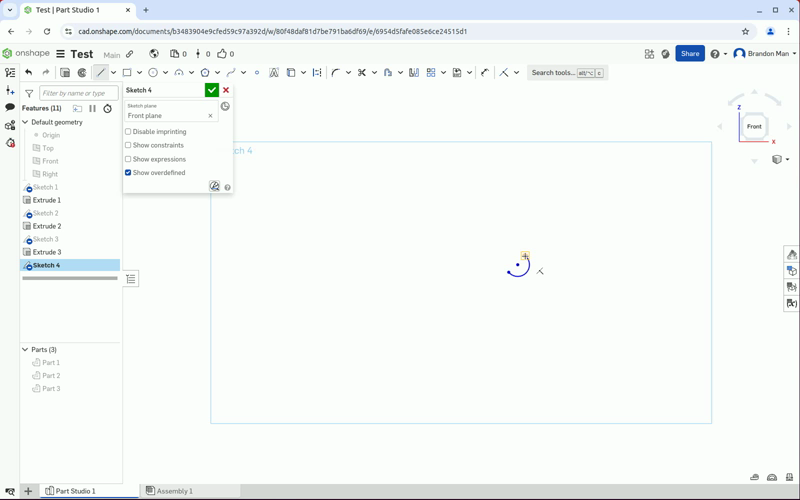
click(525, 255)
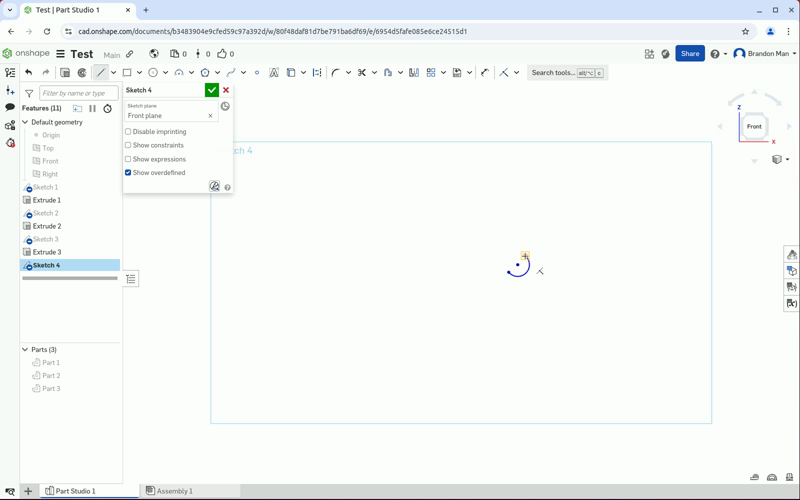
mouse_move(555, 255)
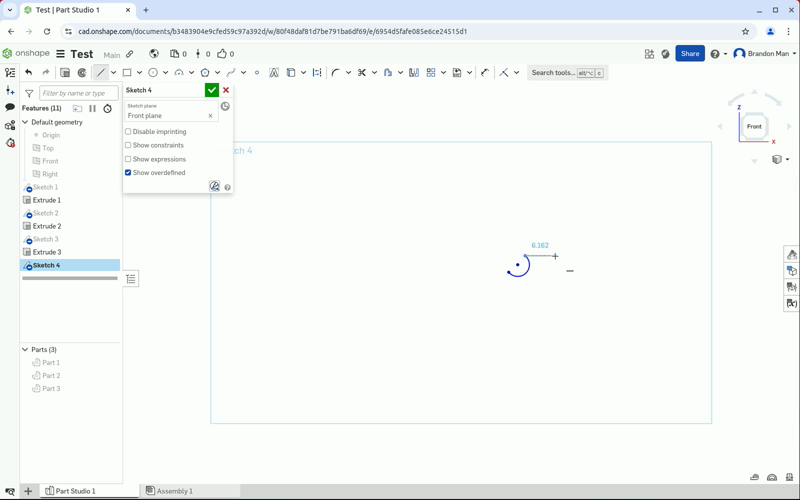
key_down(shift)
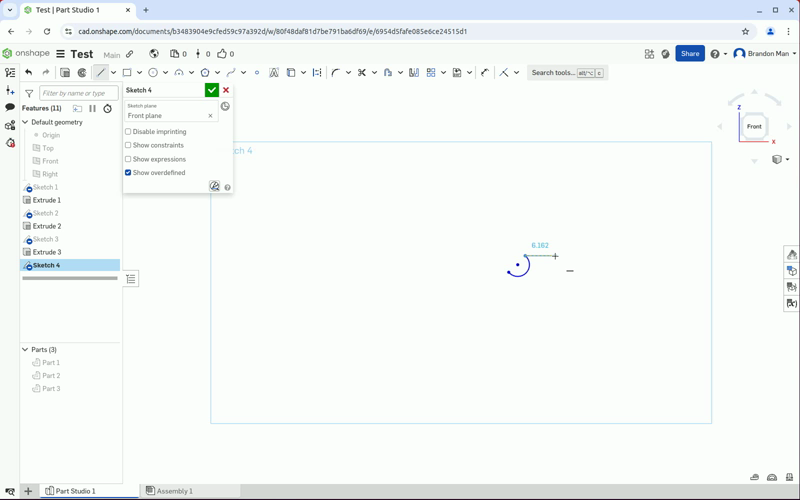
mouse_move(508, 272)
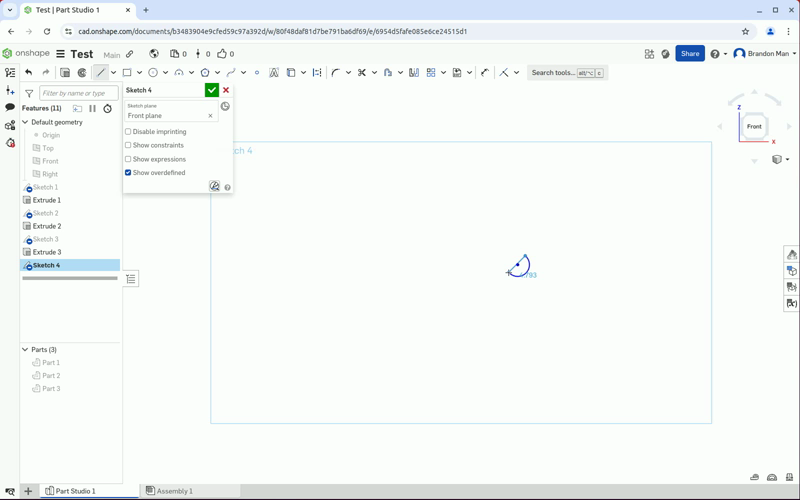
key_up(shift)
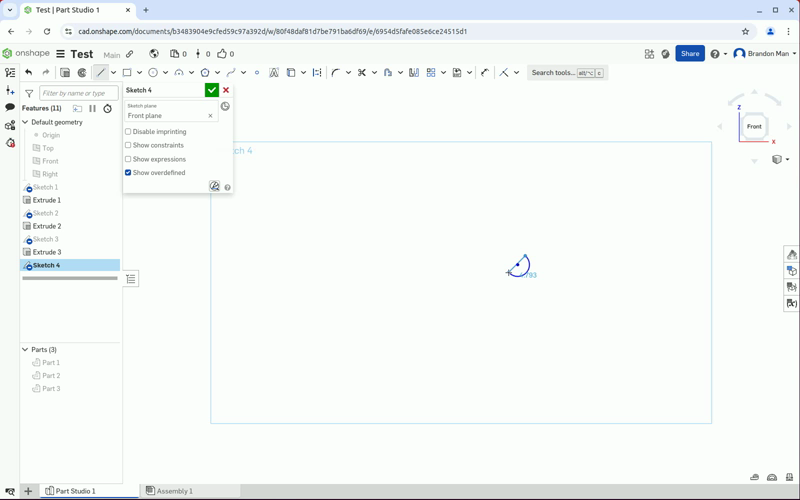
click(508, 272)
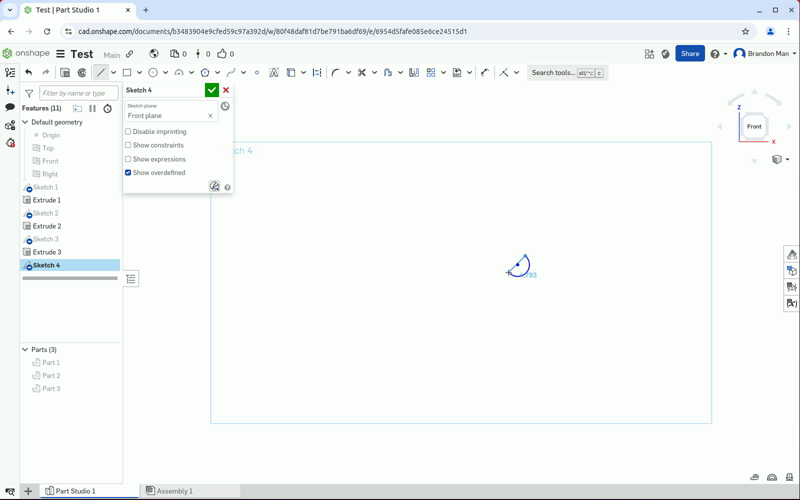
key(esc)
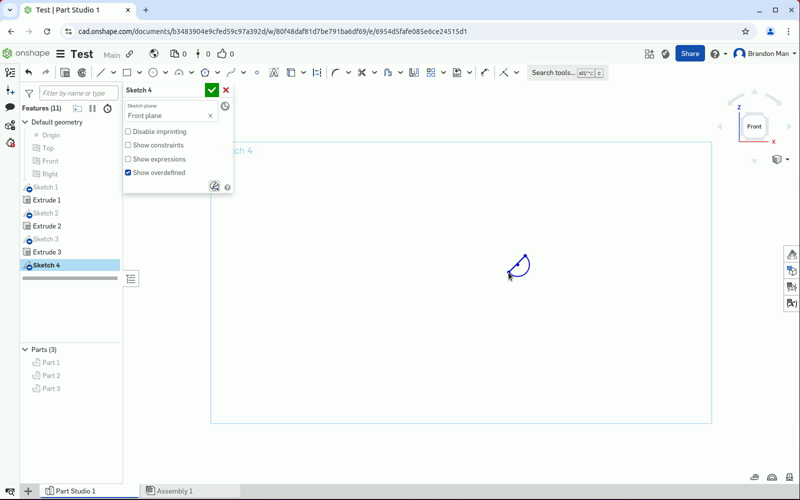
mouse_move(513, 269)
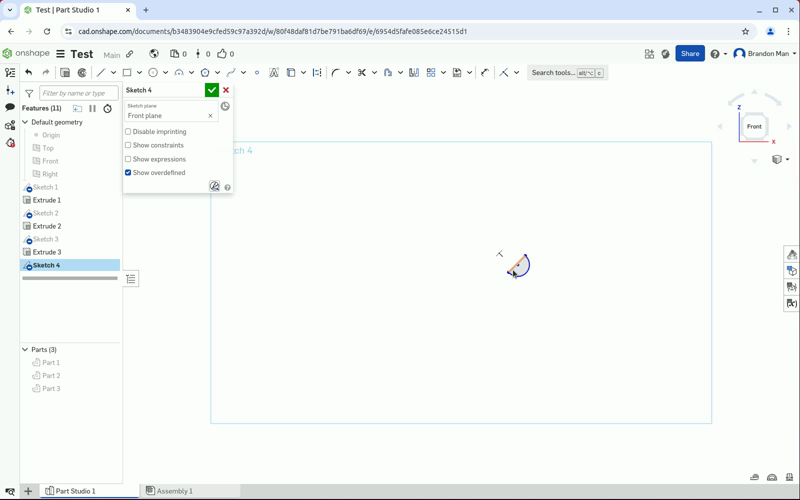
scroll(6)
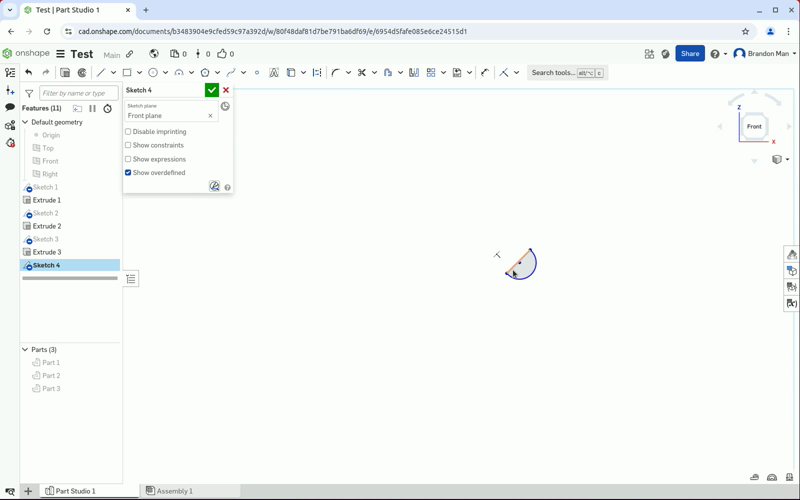
scroll(6)
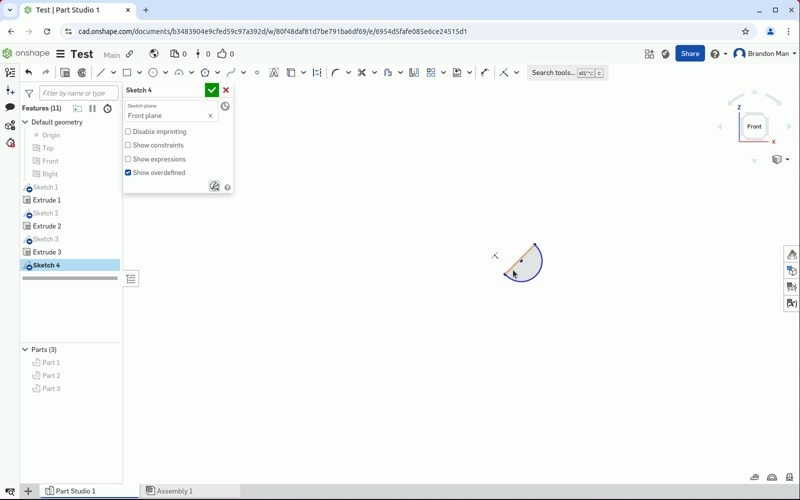
scroll(6)
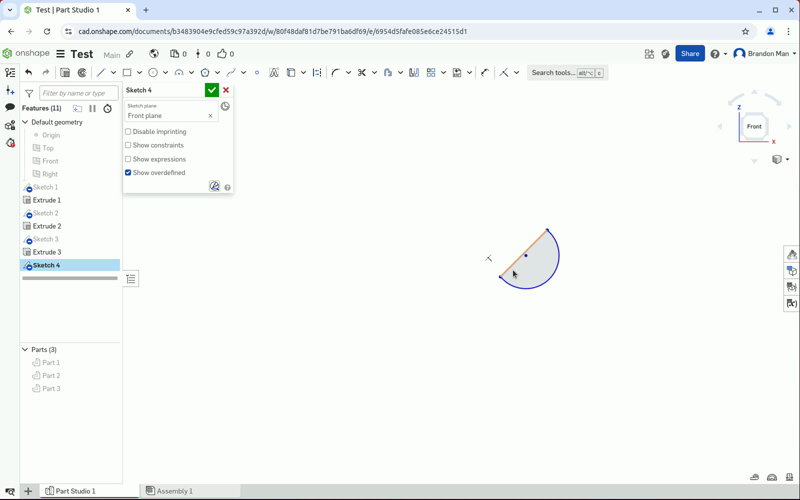
scroll(6)
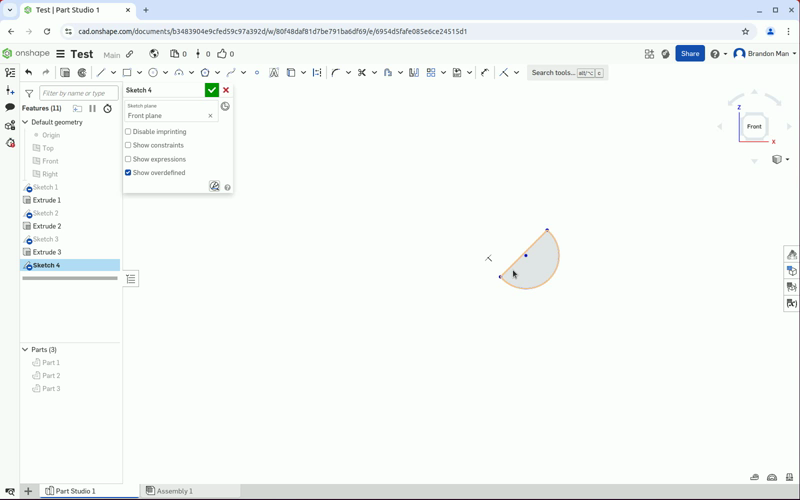
scroll(6)
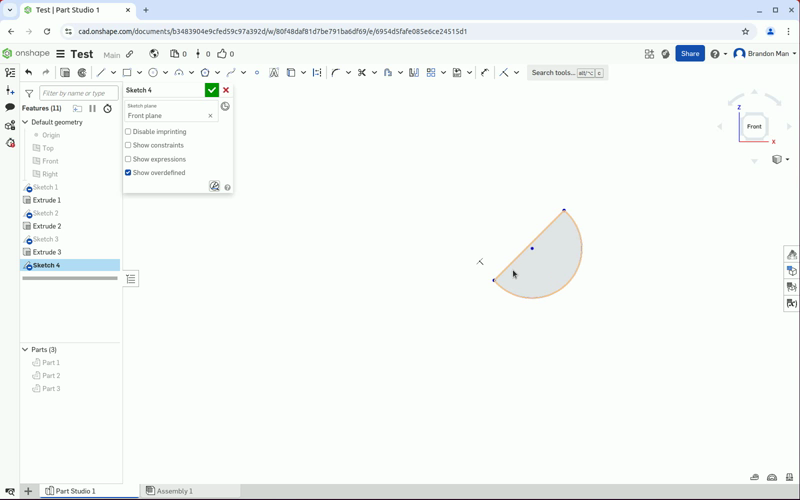
scroll(6)
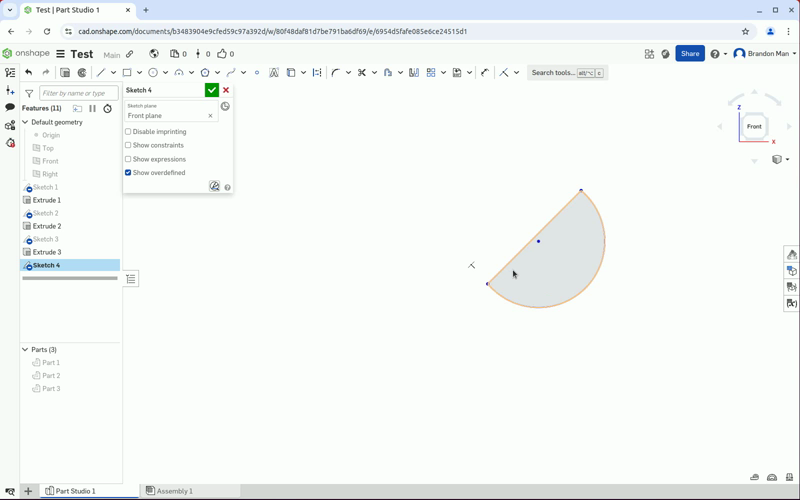
scroll(6)
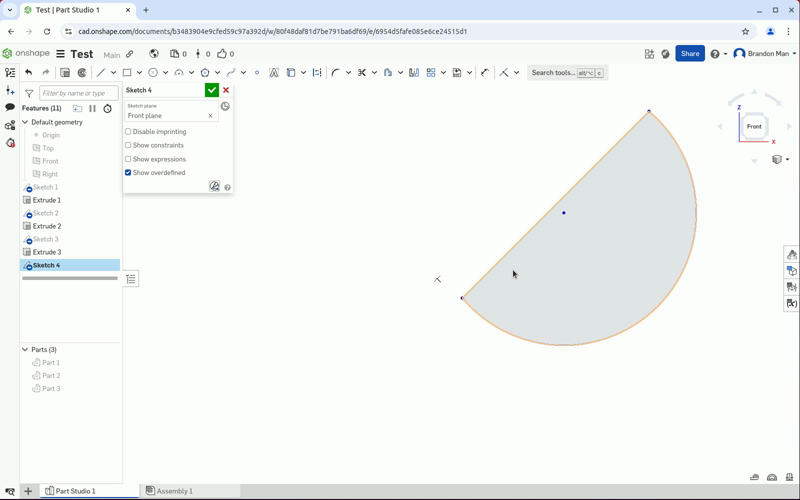
click(513, 269)
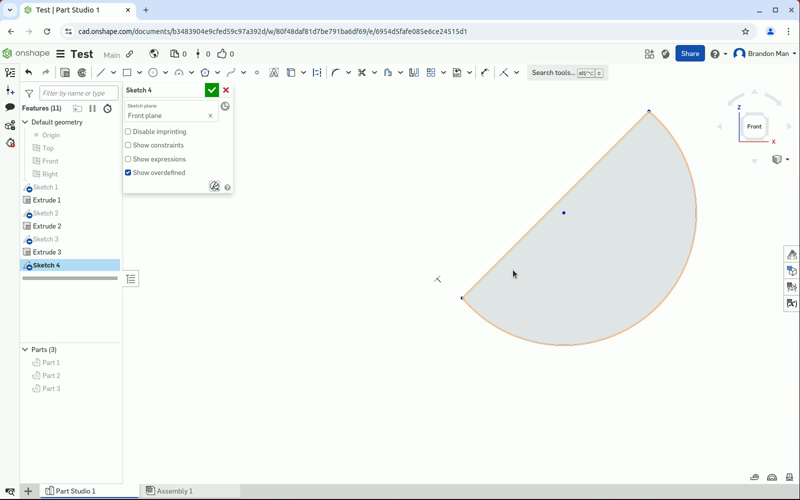
scroll(-6)
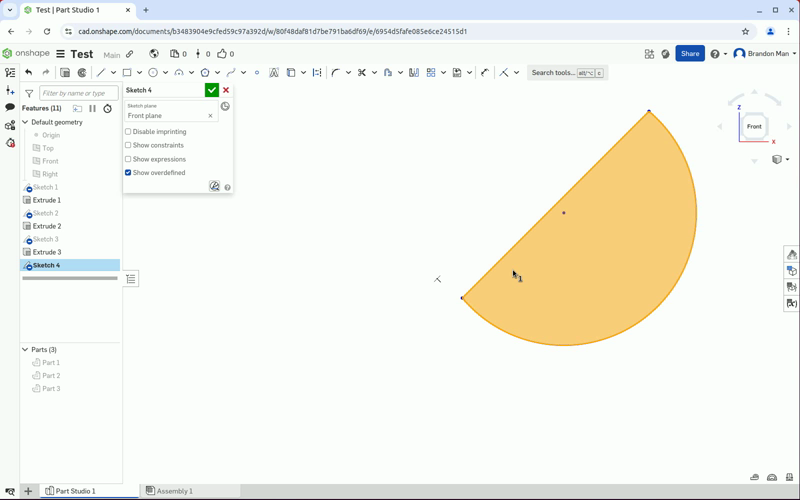
scroll(-6)
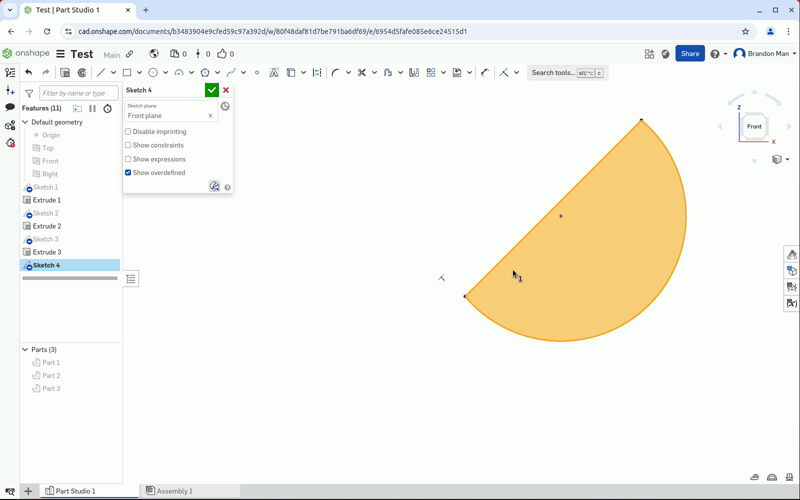
scroll(-6)
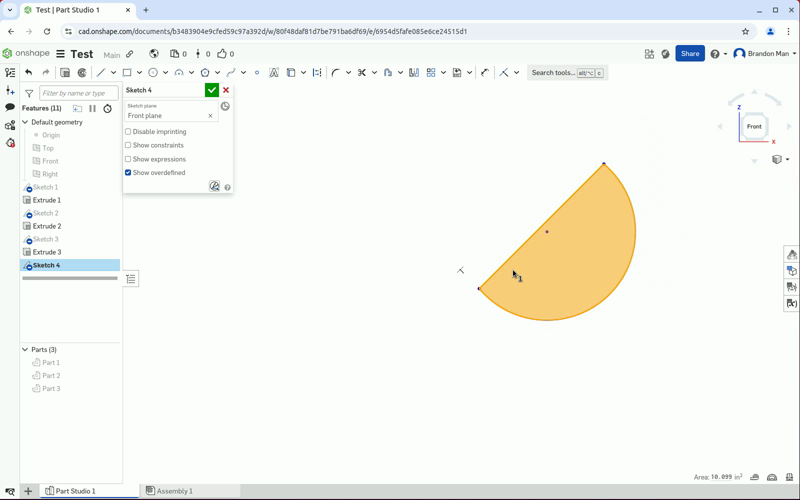
scroll(-6)
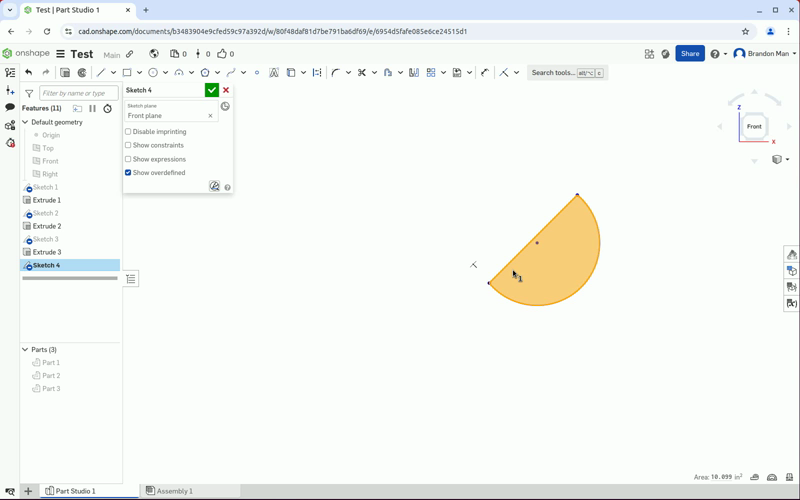
scroll(-6)
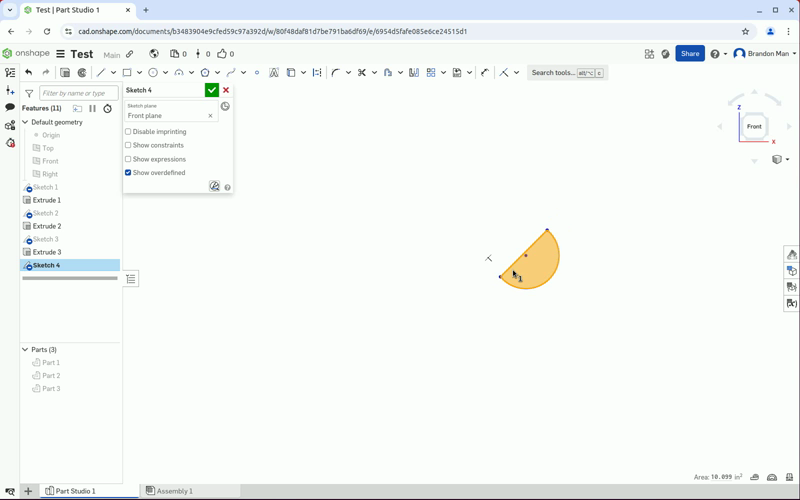
scroll(-6)
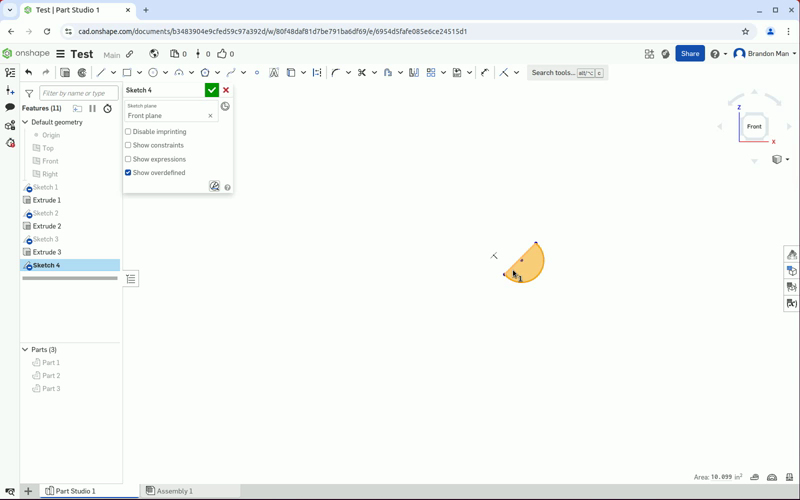
scroll(-6)
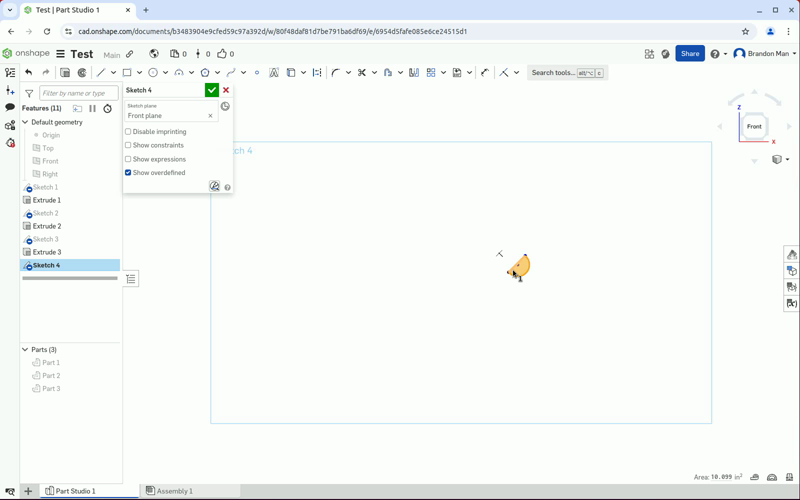
mouse_move(73, 352)
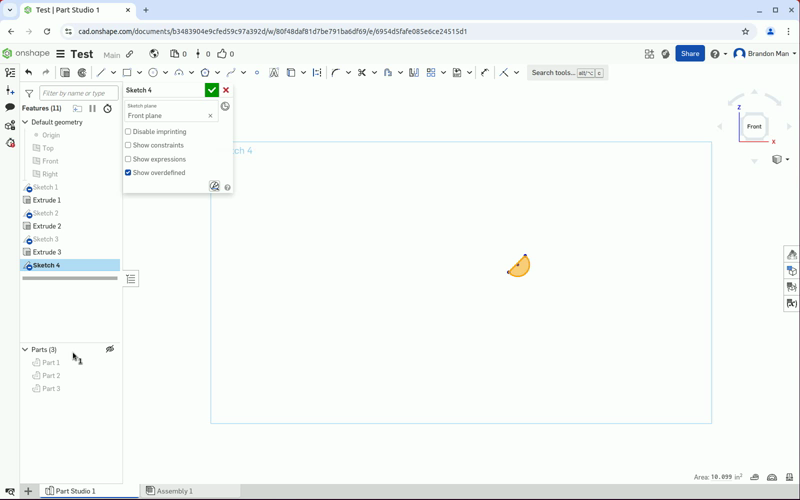
key(shift+y)
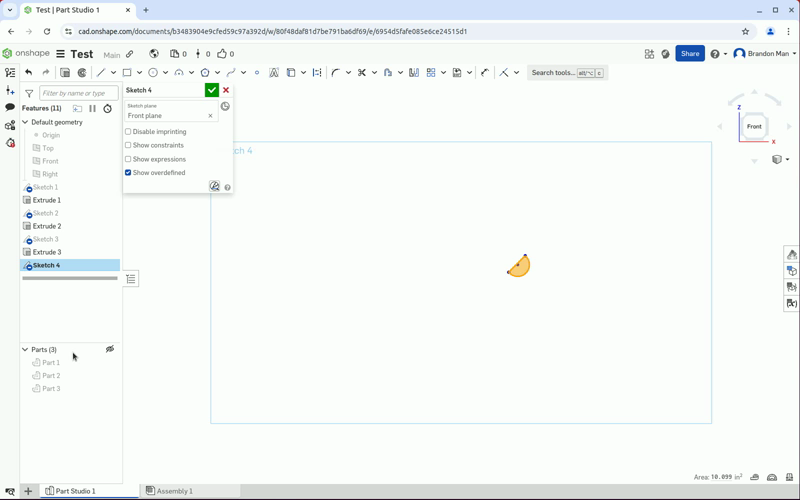
key(shift+e)
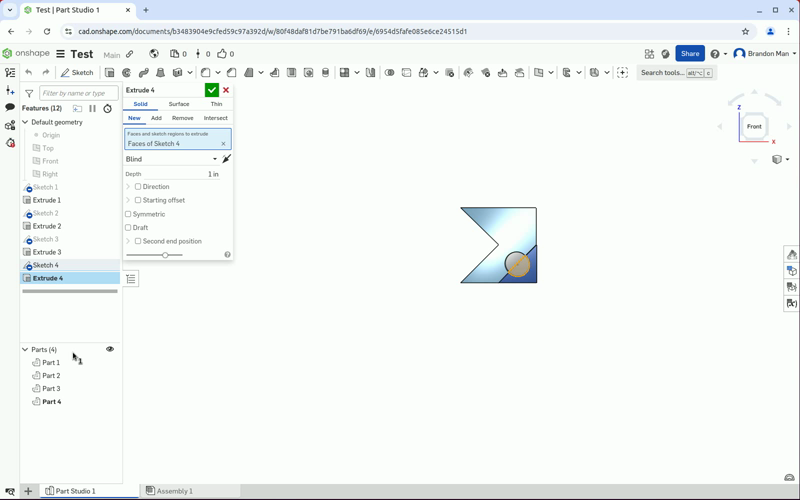
mouse_move(143, 106)
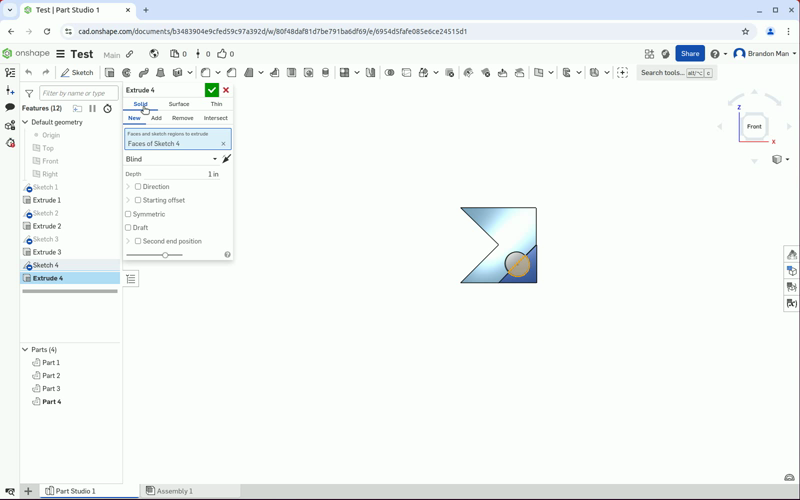
click(143, 106)
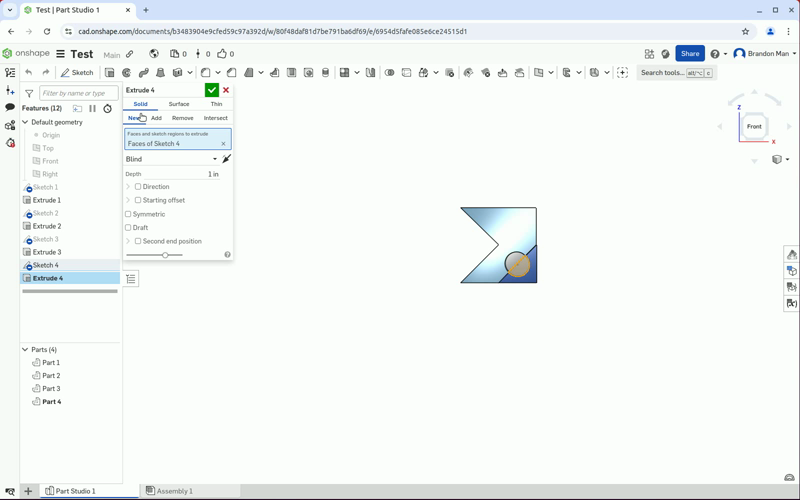
mouse_move(137, 120)
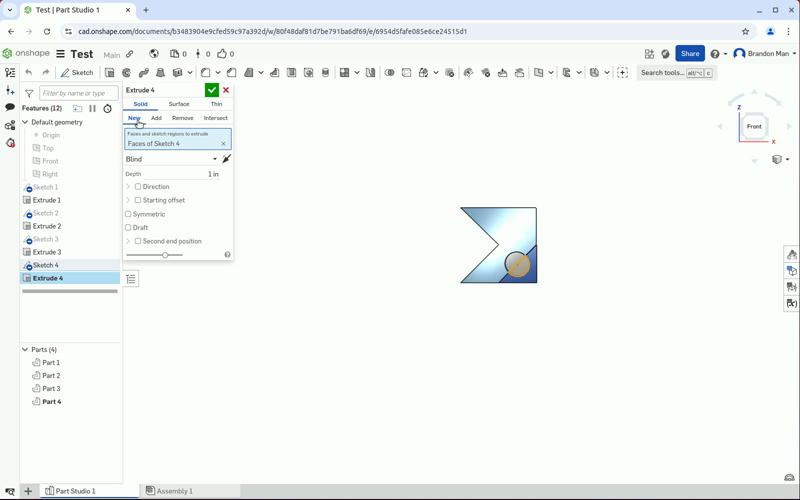
click(137, 120)
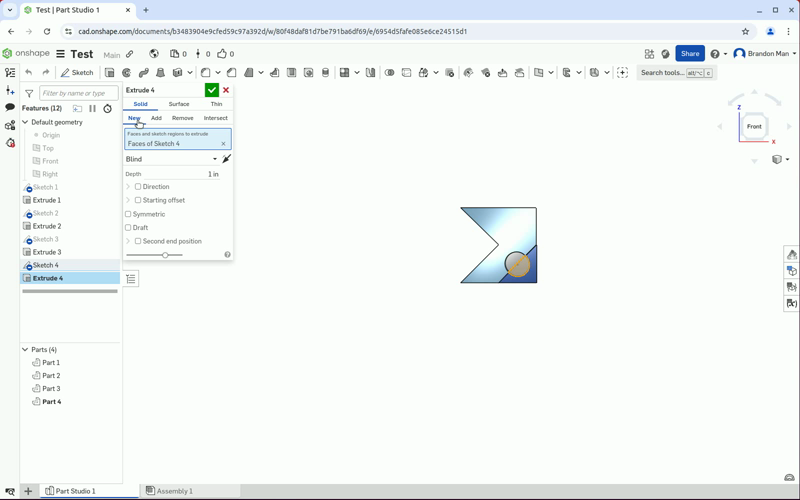
key(tab, 4)
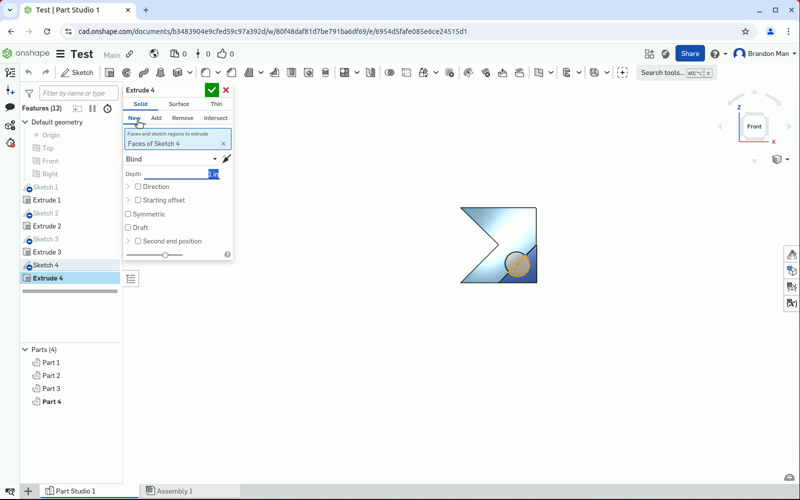
text(23.108)
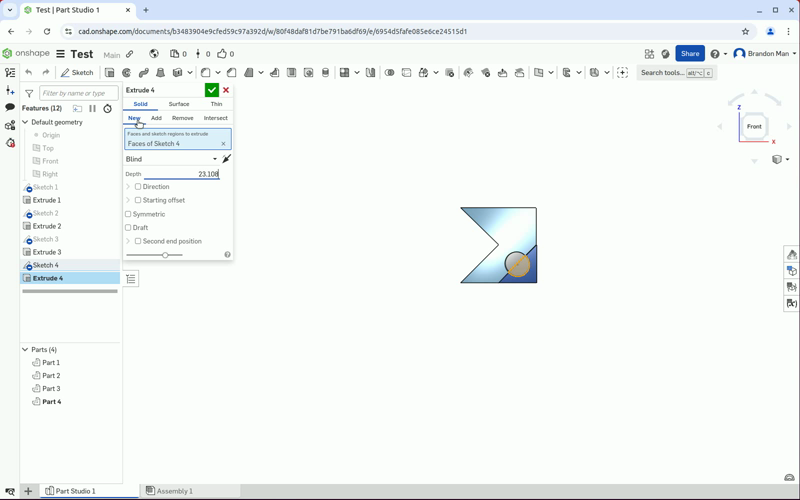
key(enter)
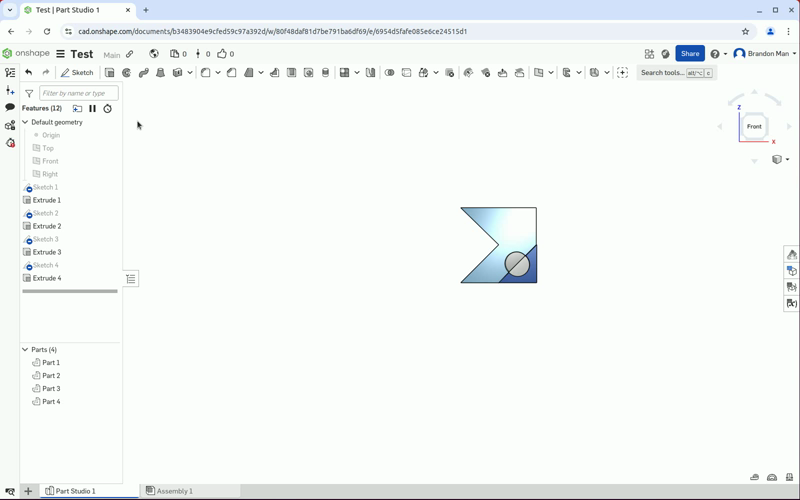
key(shift+h)
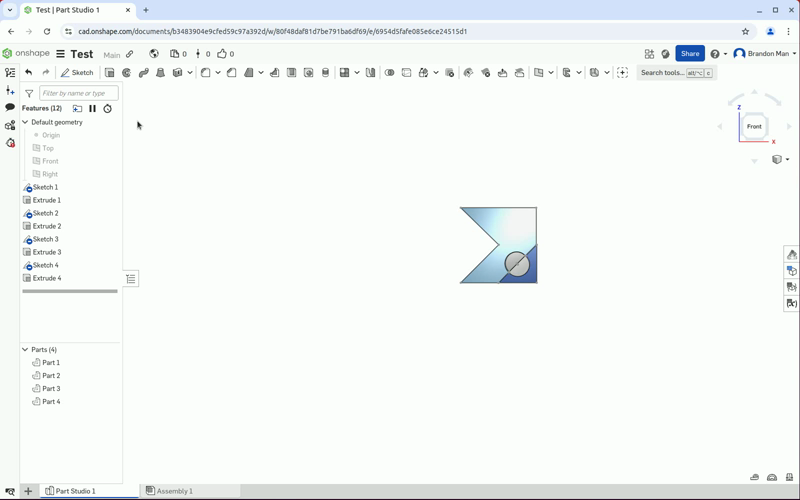
key(shift+h)
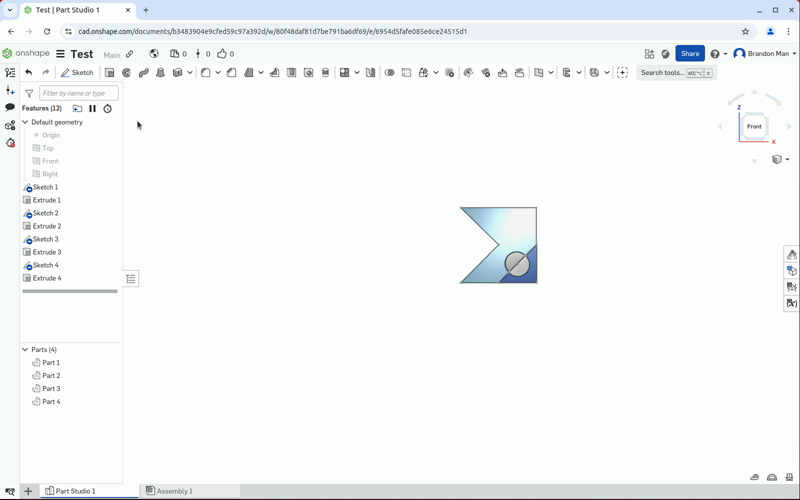
key(shift+7)
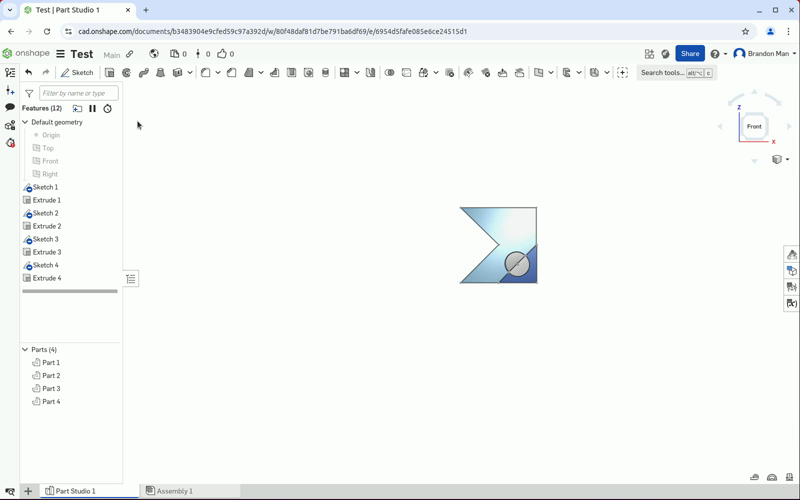
key(left, 2)
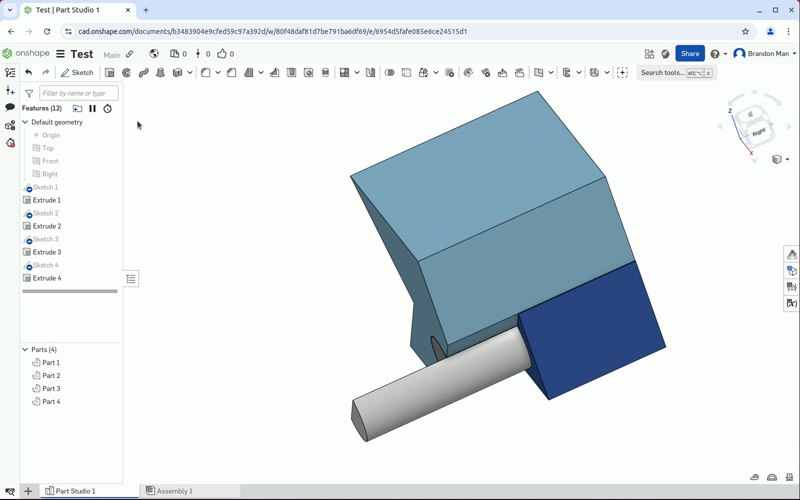
key(down, 2)
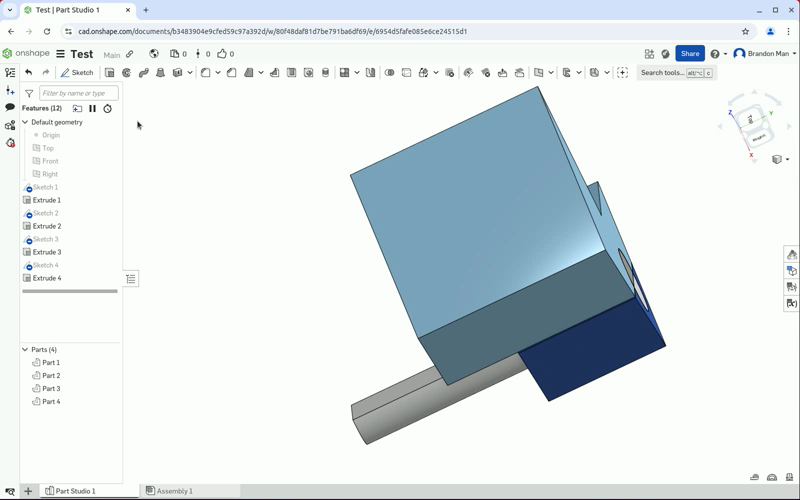
key(up, 2)
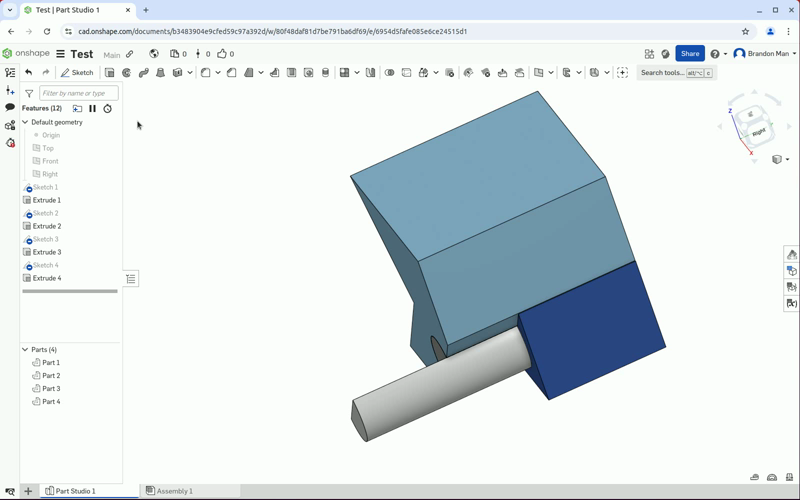
key(right, 2)
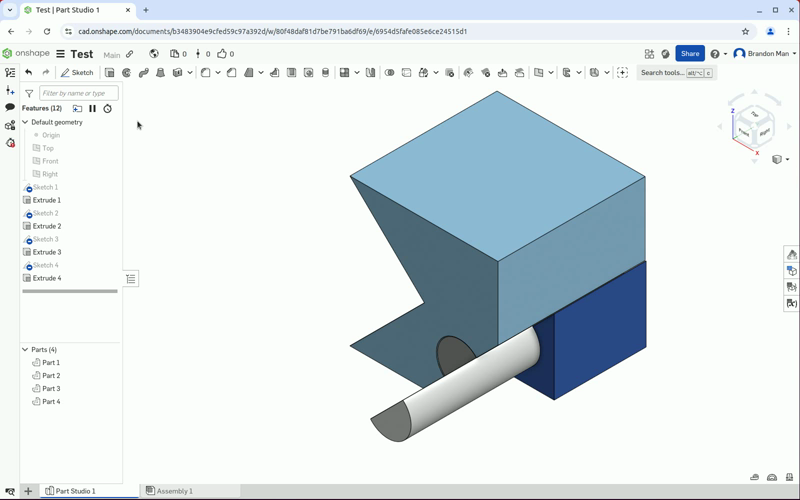
mouse_move(73, 189)
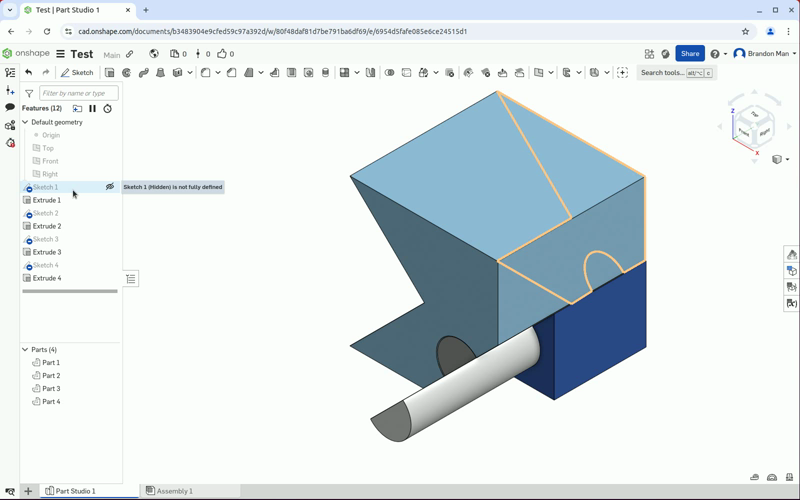
click(73, 189)